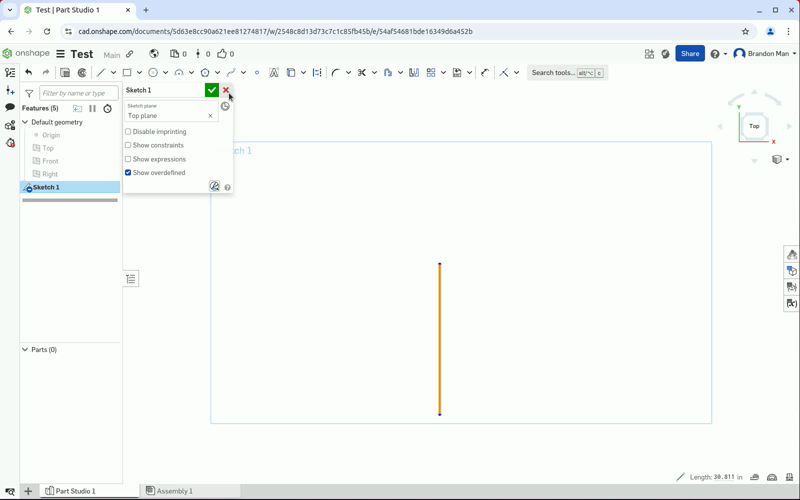
key(shift+h)
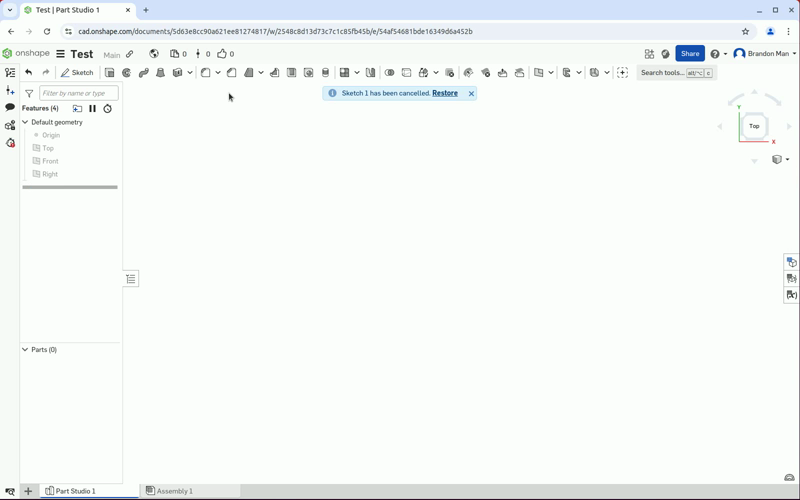
mouse_move(73, 352)
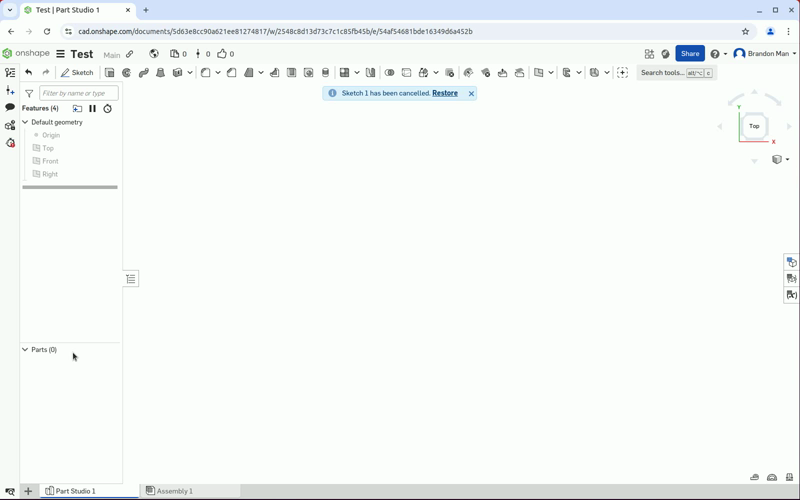
key(y)
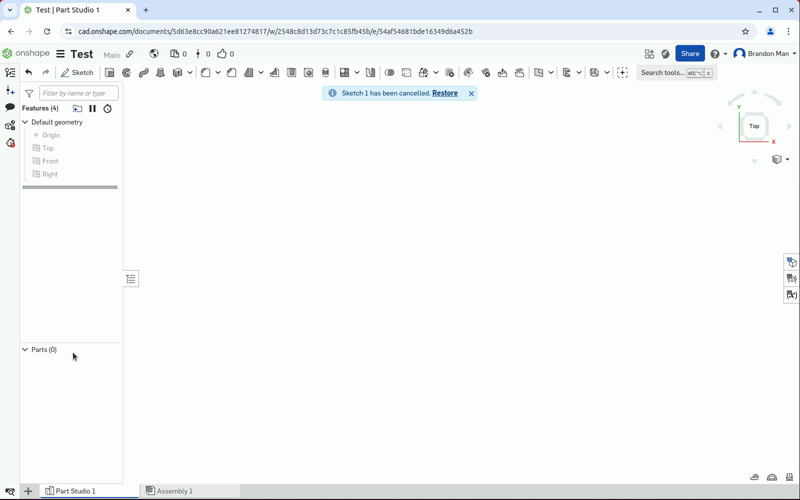
key(shift+p)
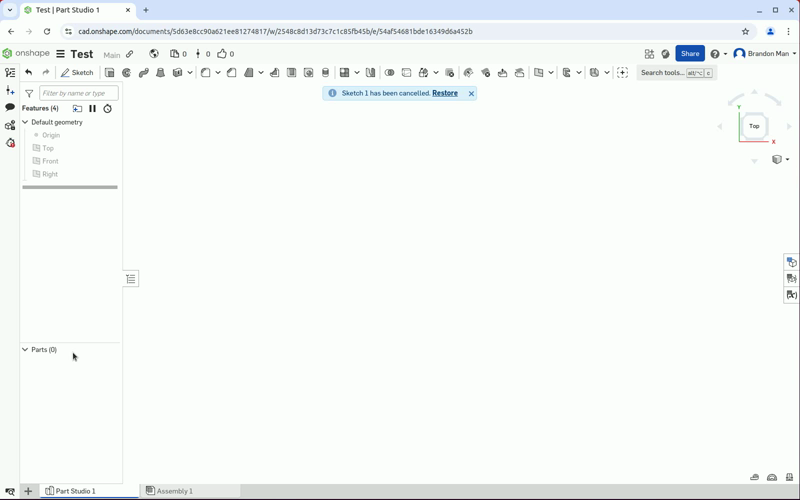
key(space)
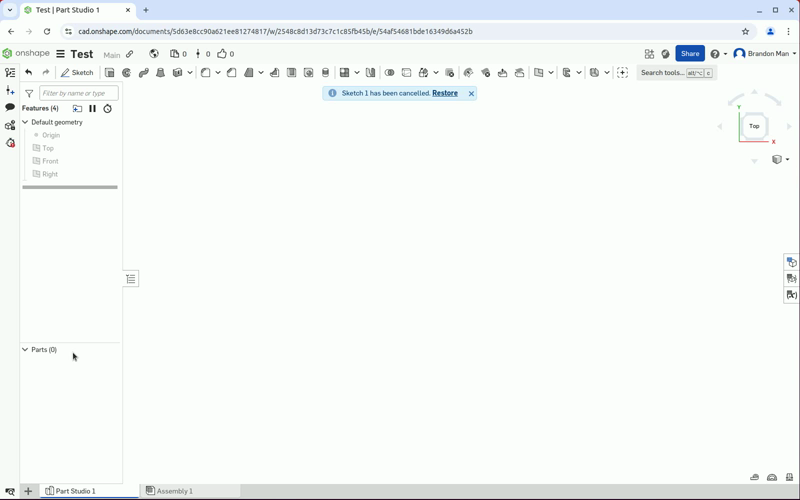
key_down(shift)
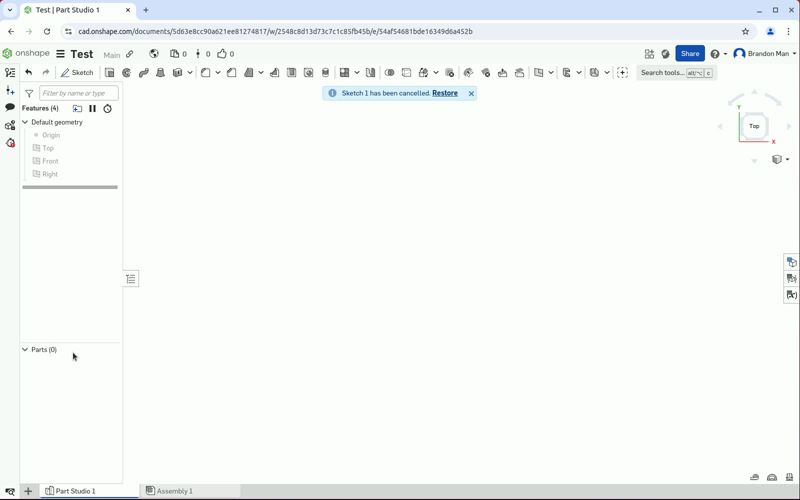
key(up)
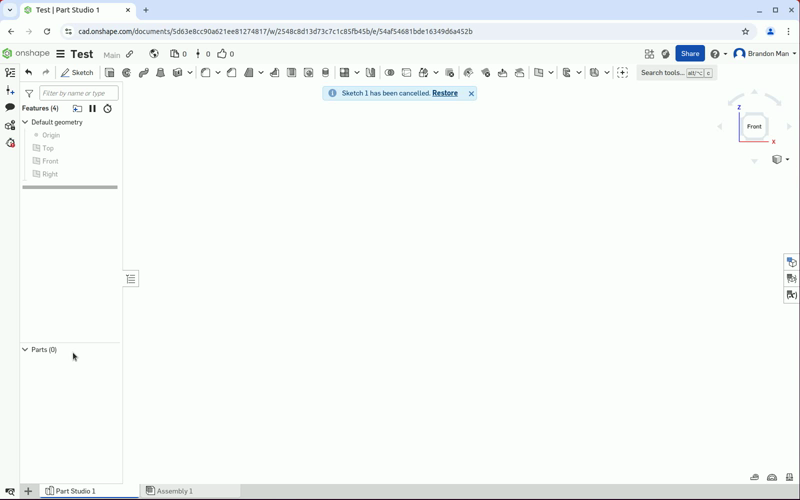
key_up(shift)
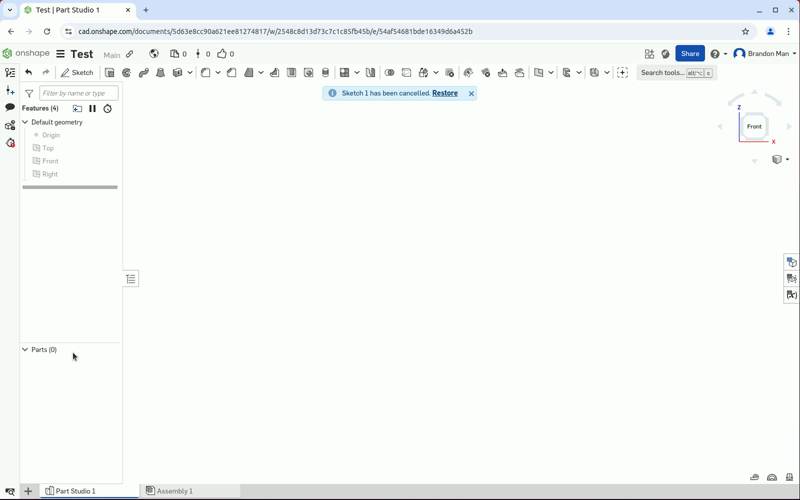
mouse_move(73, 352)
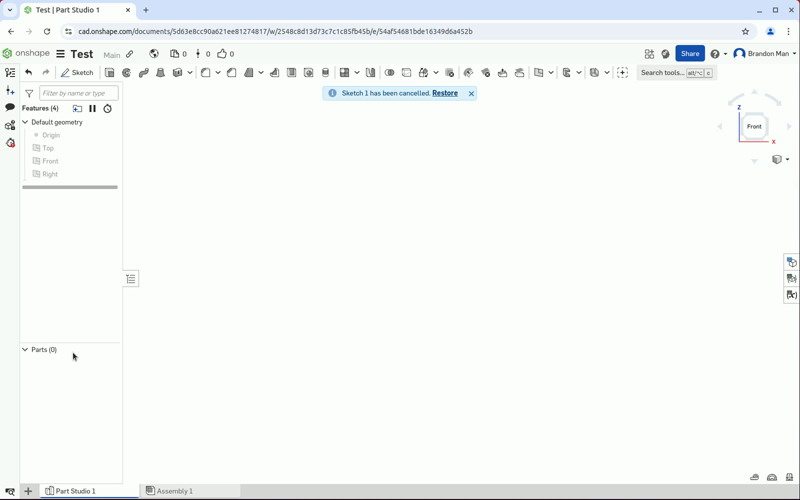
key(shift+y)
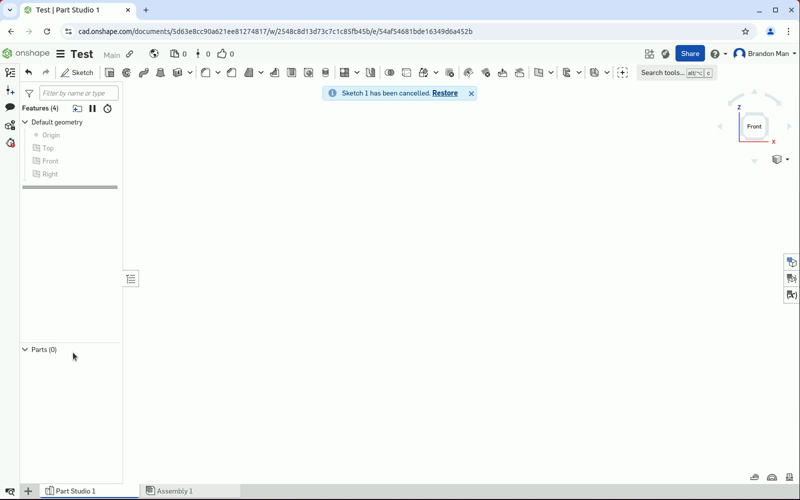
key(shift+s)
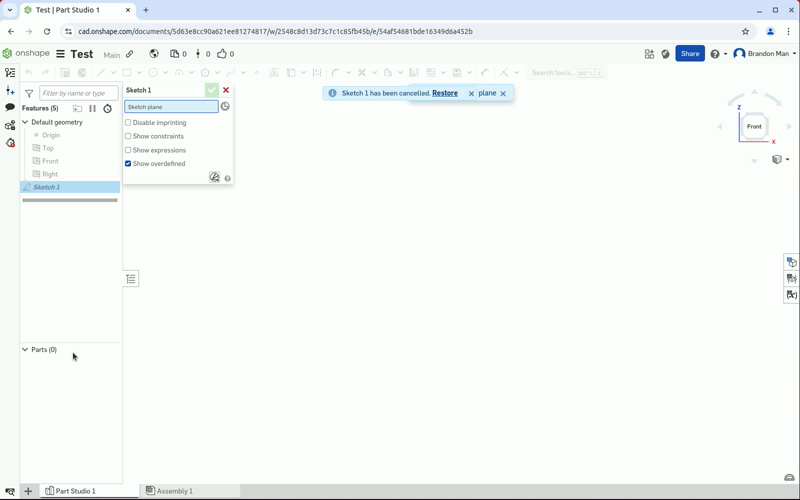
mouse_move(73, 163)
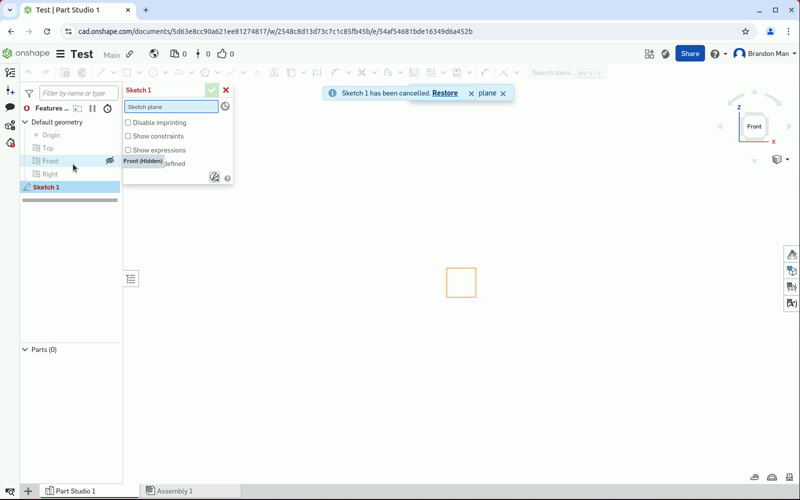
click(73, 163)
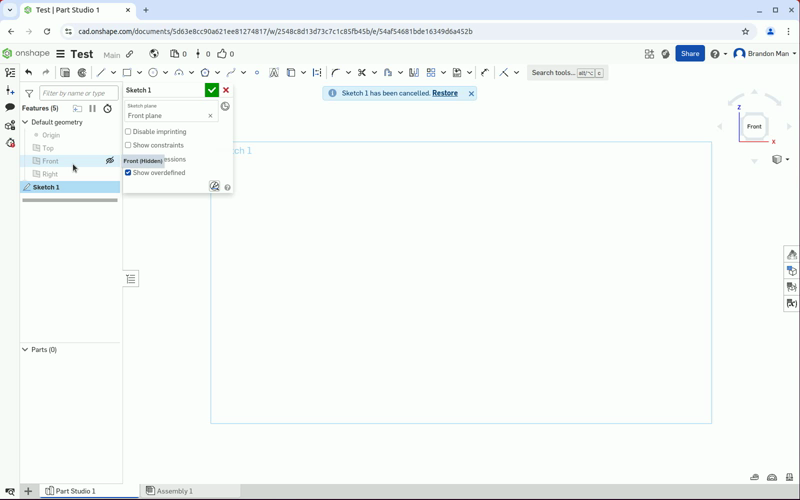
mouse_move(73, 352)
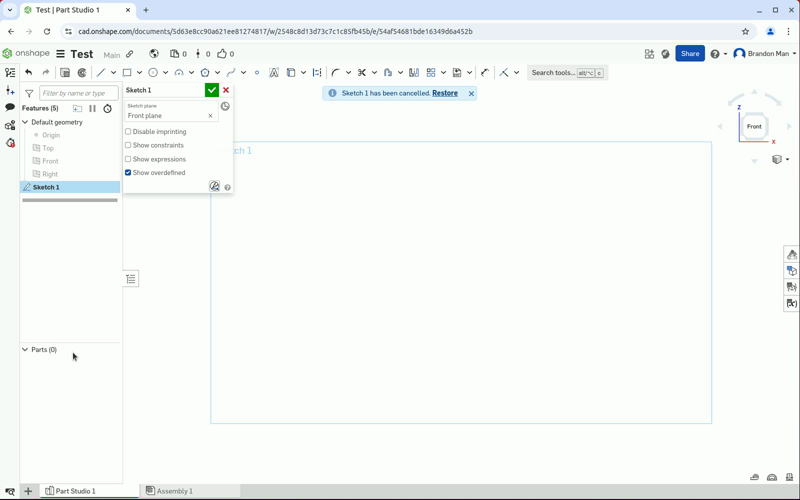
key(y)
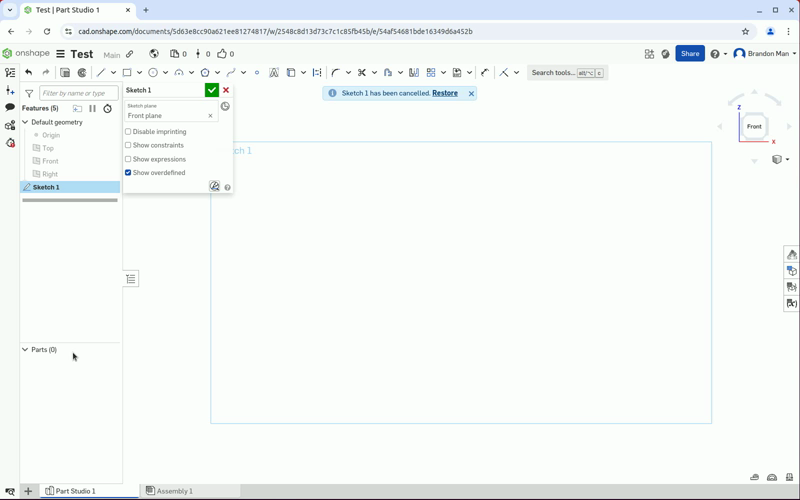
key(c)
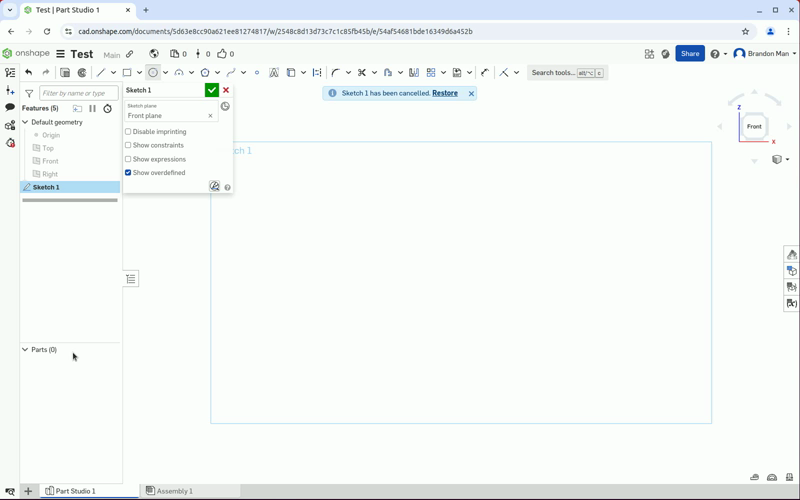
key_down(shift)
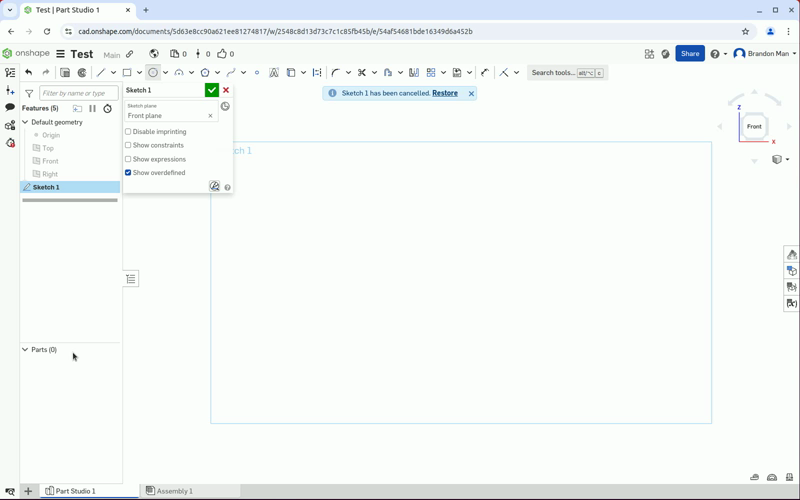
mouse_move(460, 282)
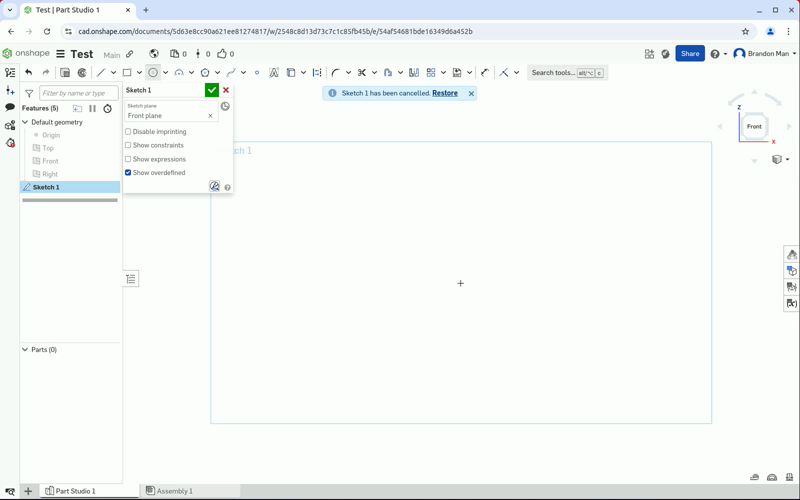
click(460, 282)
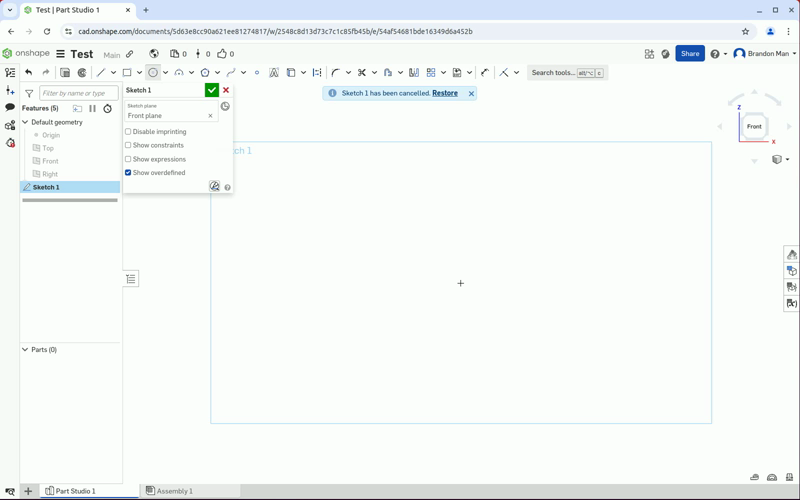
key_up(shift)
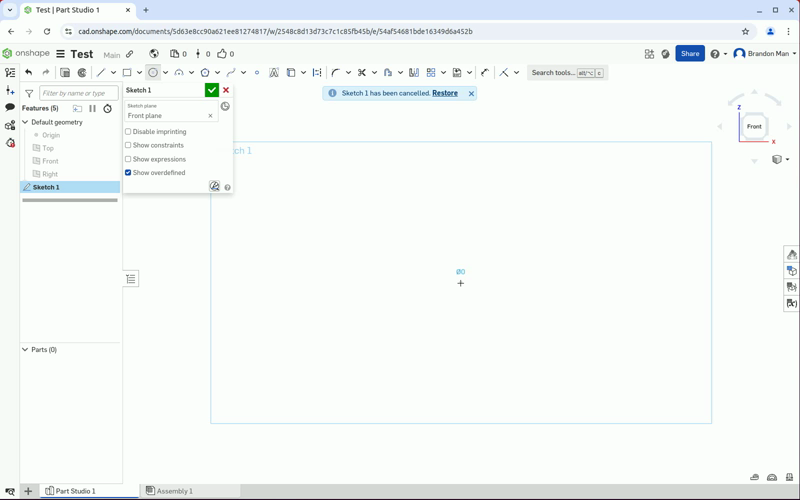
mouse_move(473, 282)
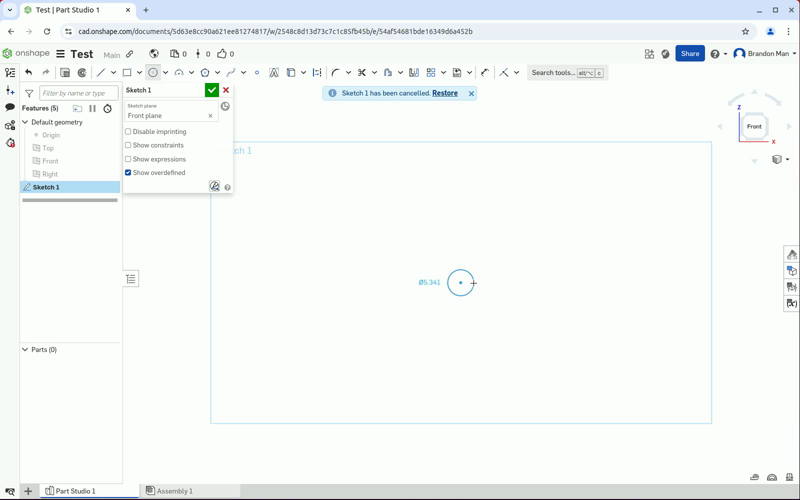
click(473, 282)
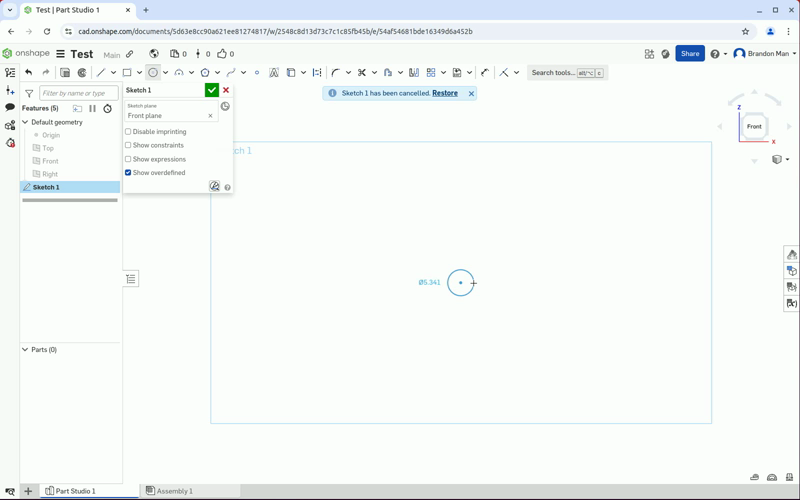
key(esc)
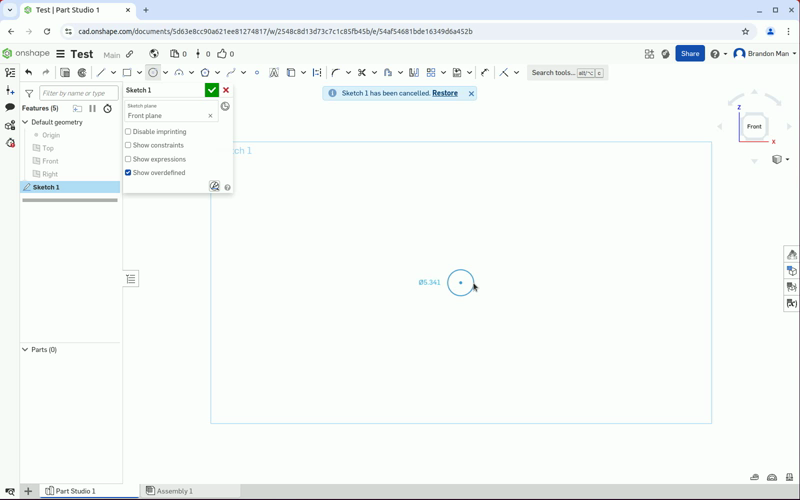
key(c)
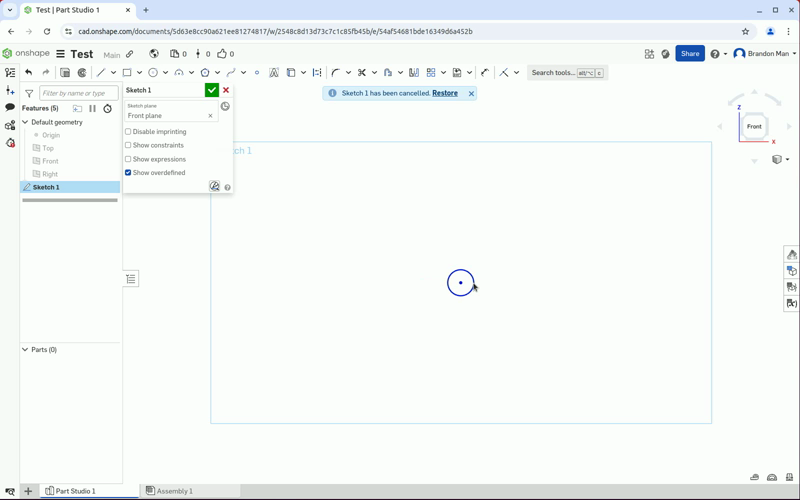
key_down(shift)
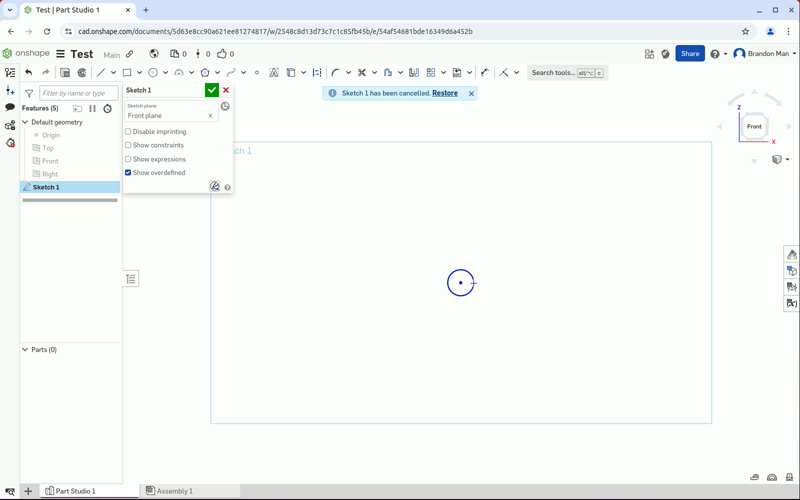
mouse_move(460, 282)
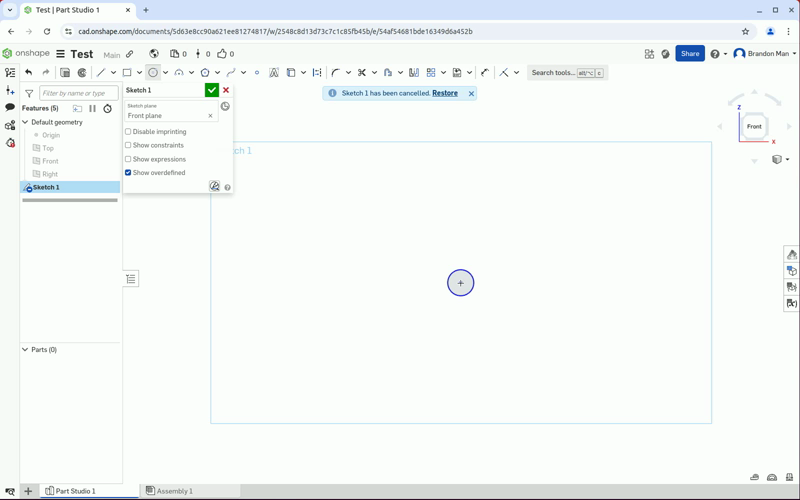
click(460, 282)
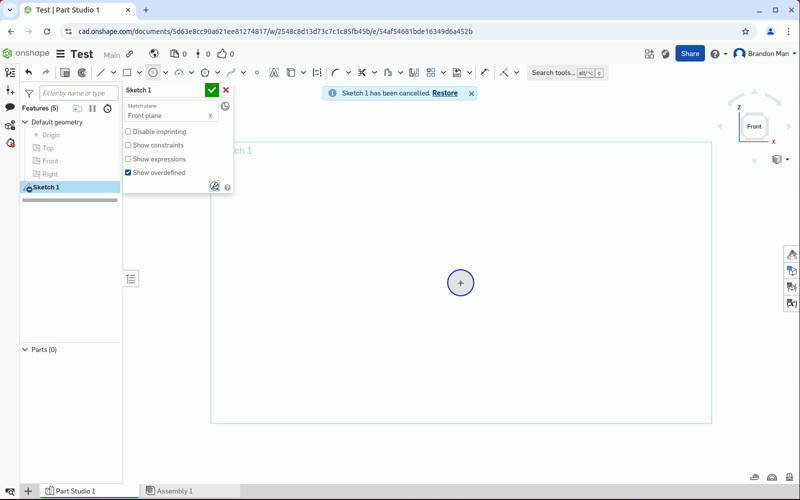
key_up(shift)
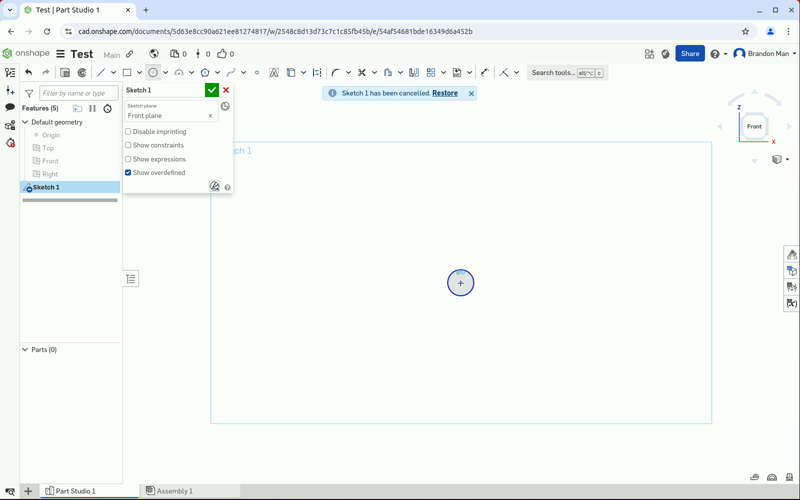
mouse_move(465, 282)
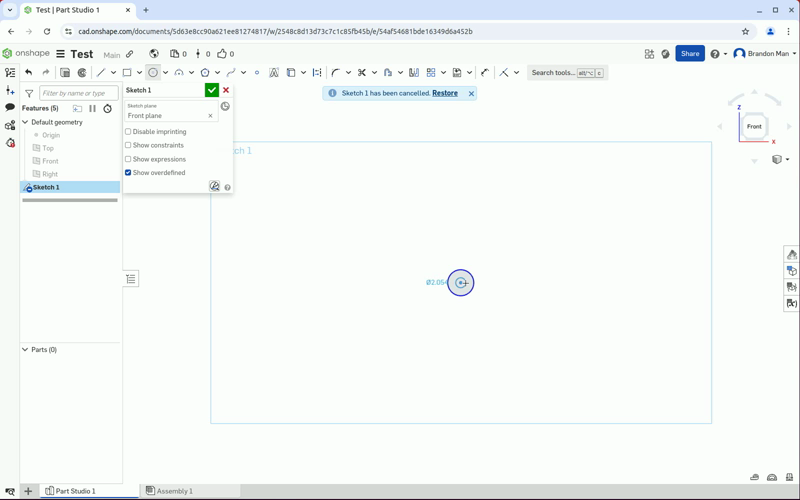
click(465, 282)
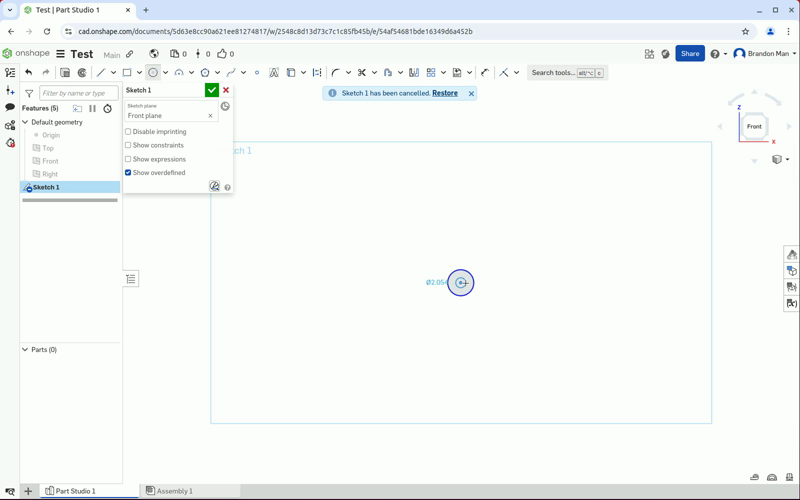
key(esc)
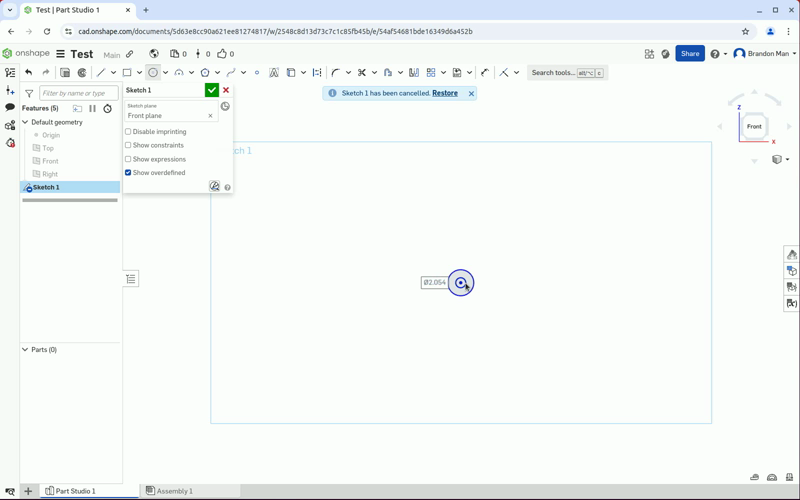
mouse_move(449, 281)
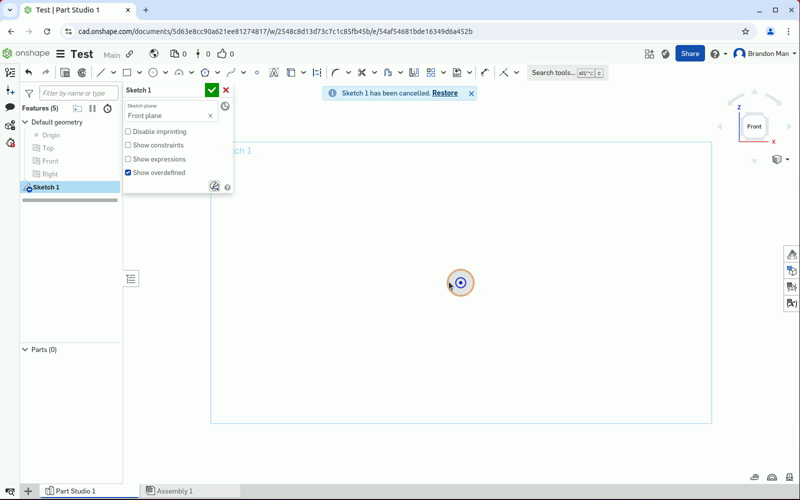
scroll(6)
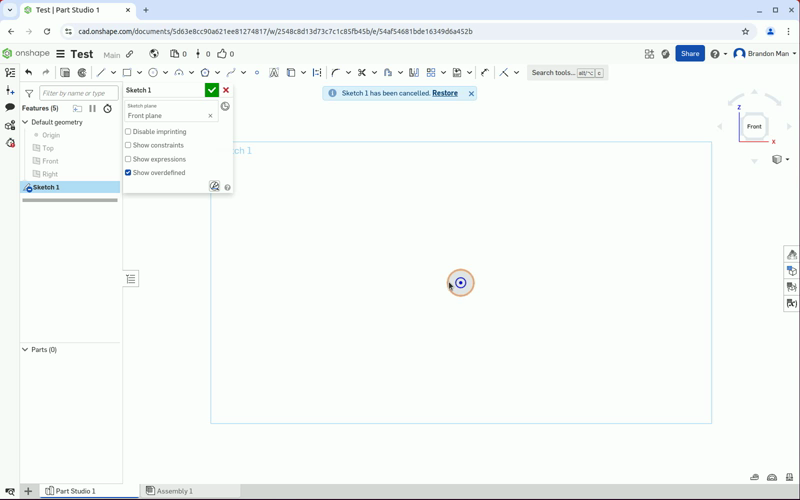
scroll(6)
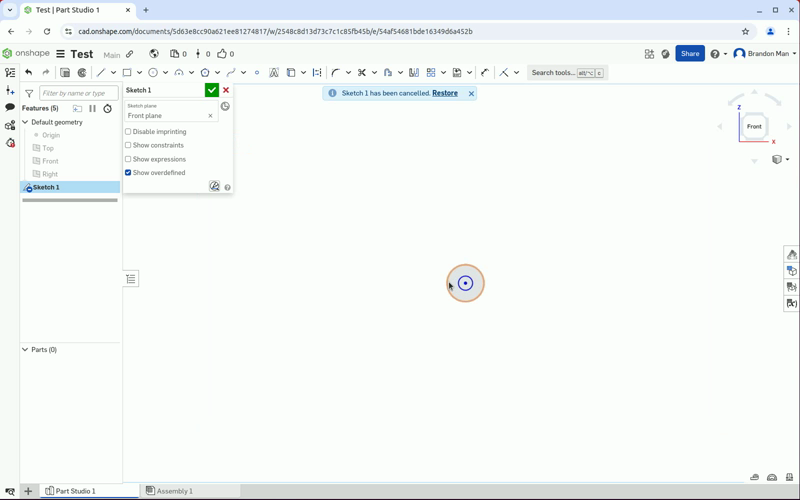
scroll(6)
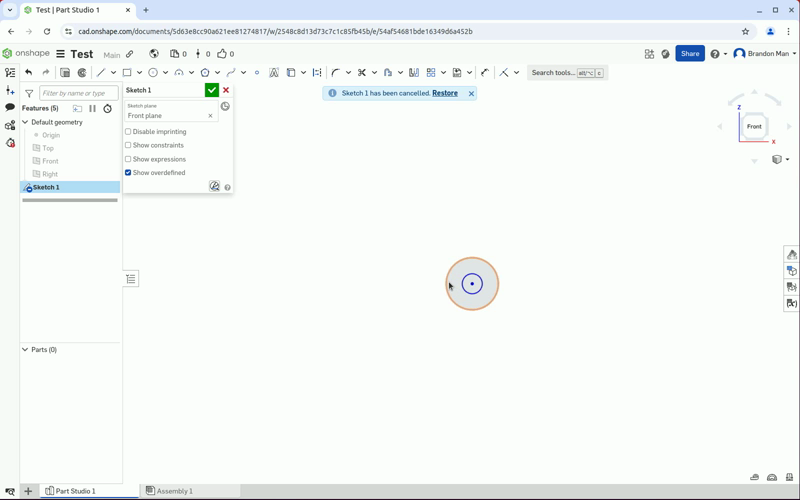
scroll(6)
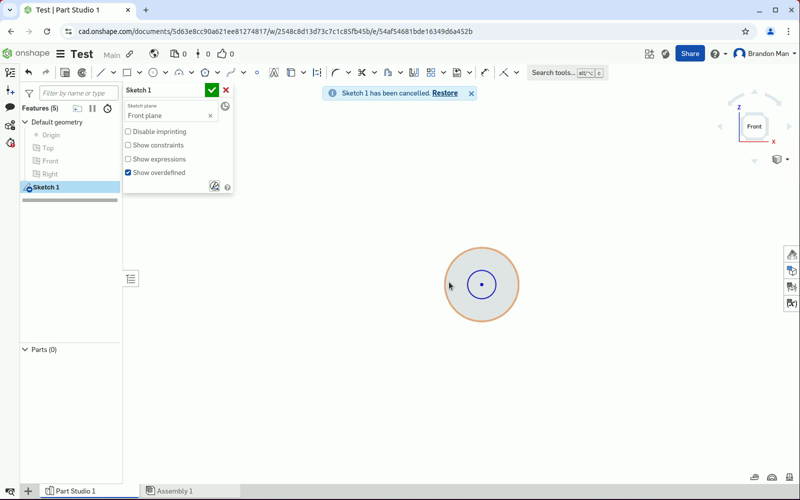
scroll(6)
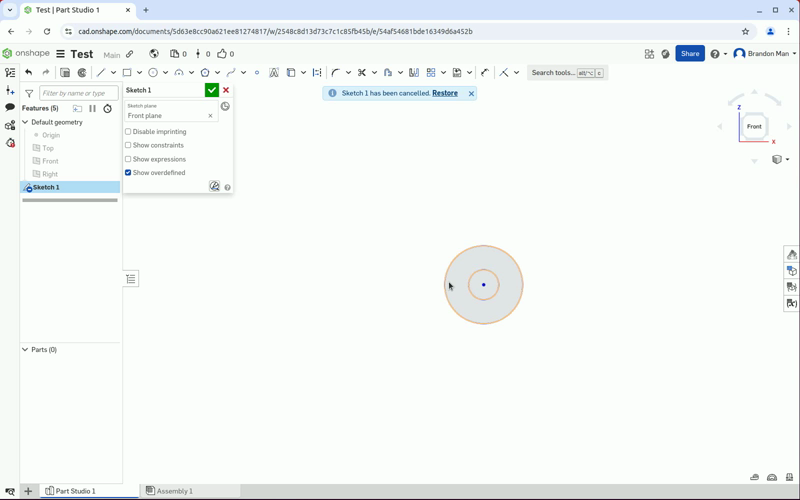
scroll(6)
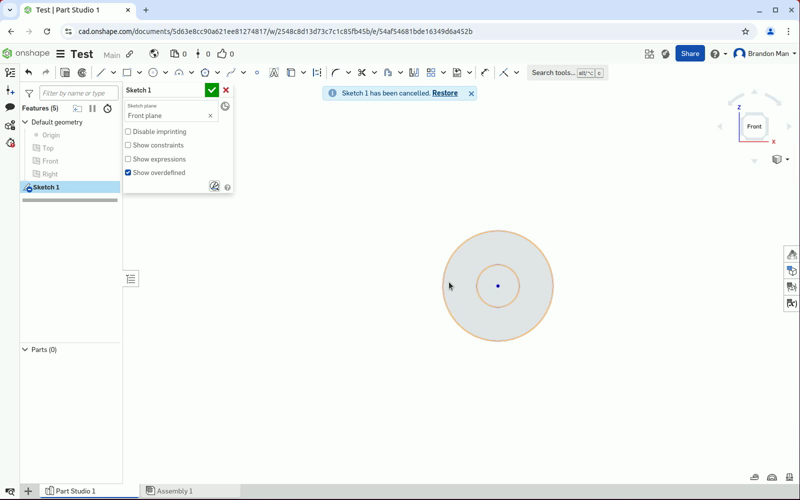
scroll(6)
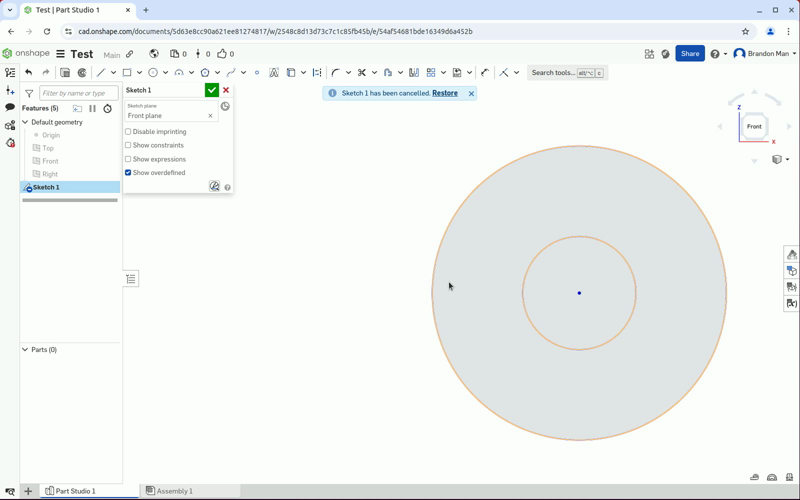
click(449, 281)
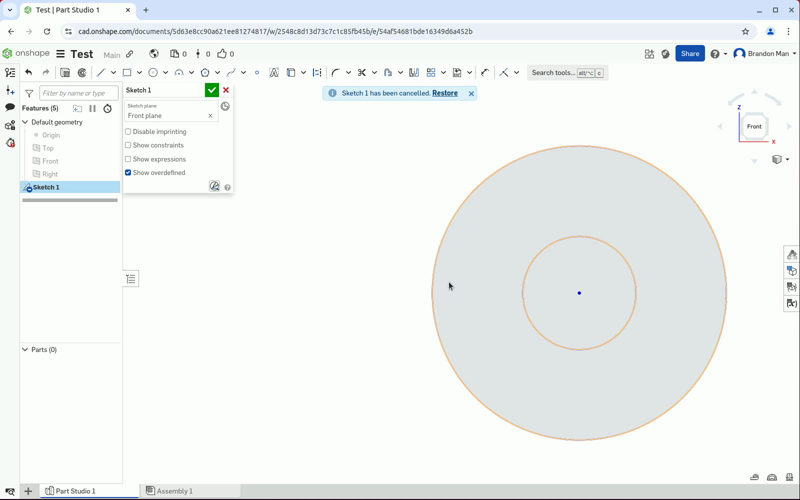
scroll(-6)
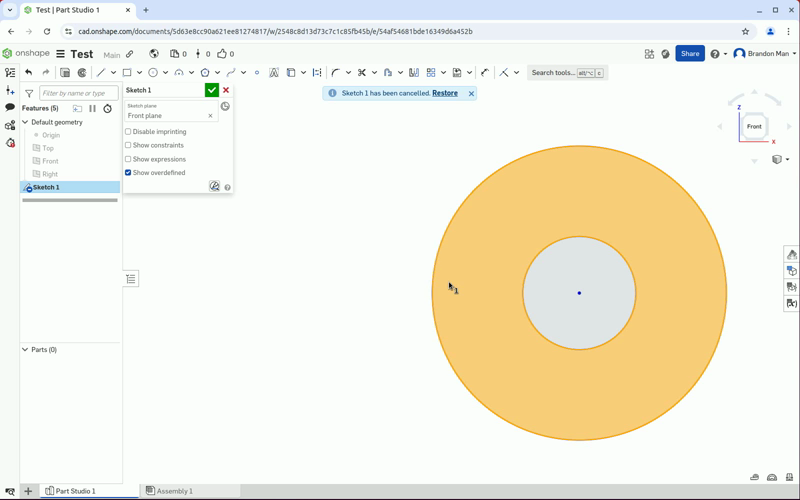
scroll(-6)
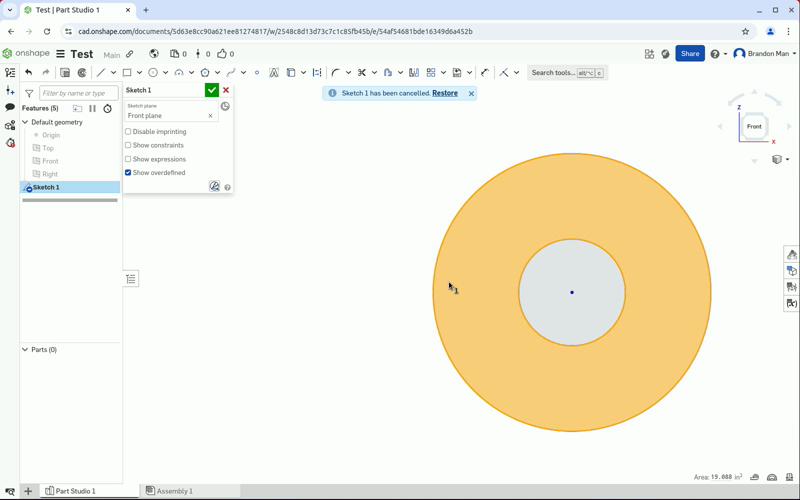
scroll(-6)
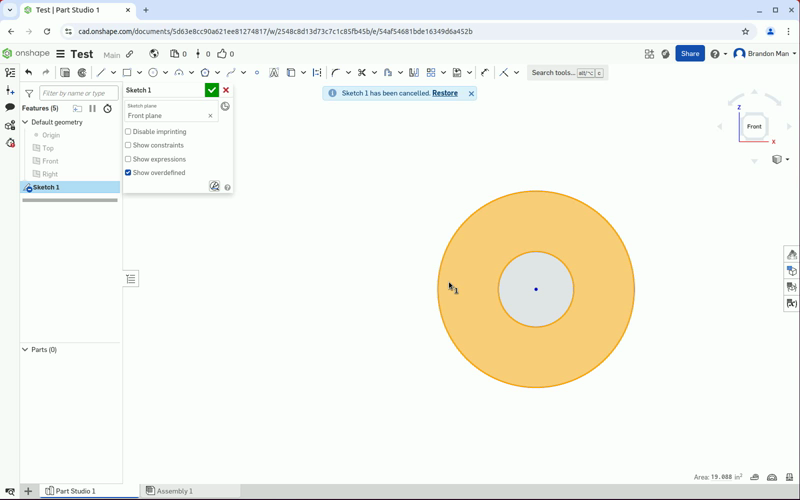
scroll(-6)
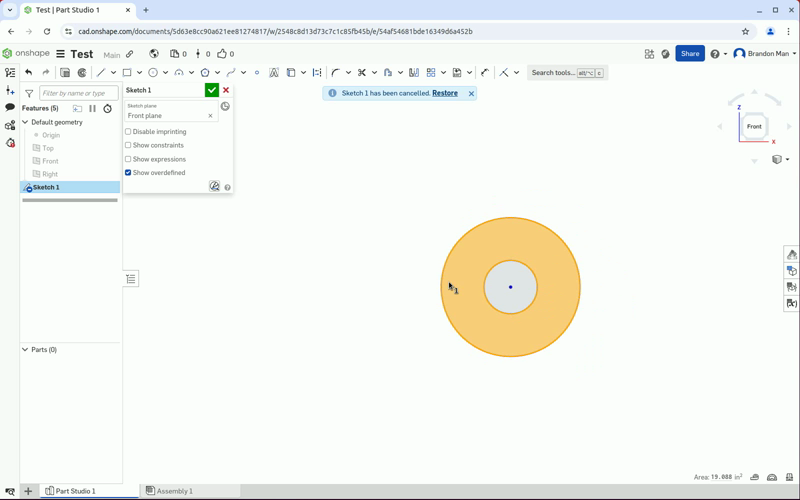
scroll(-6)
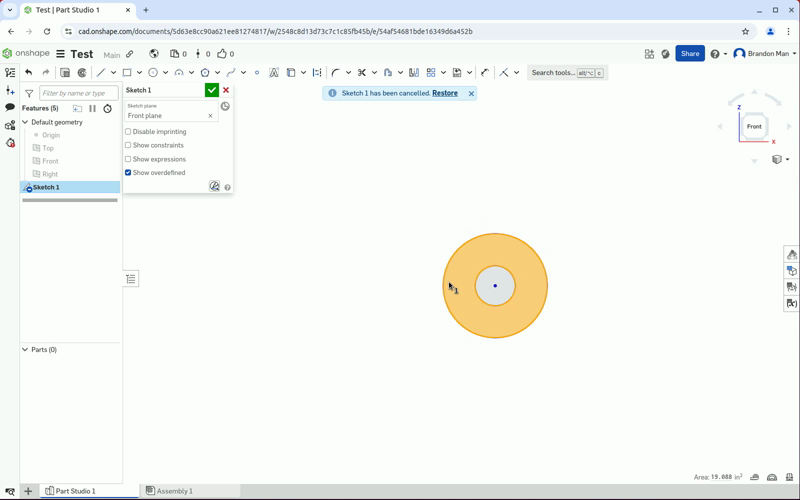
scroll(-6)
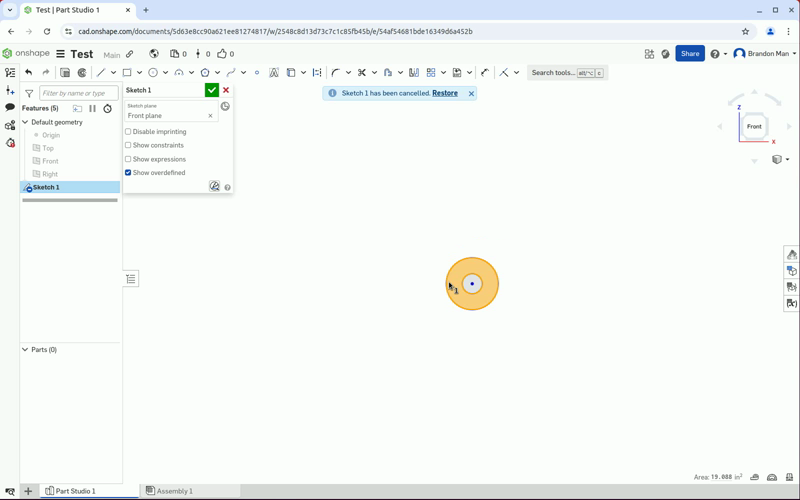
scroll(-6)
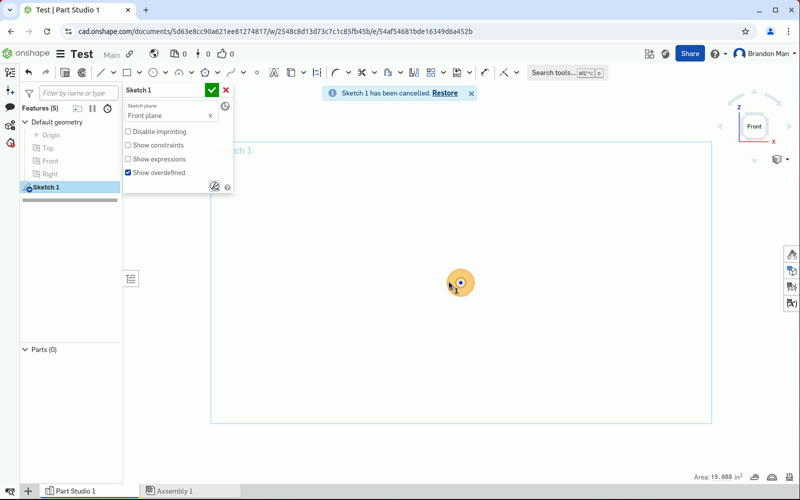
mouse_move(73, 352)
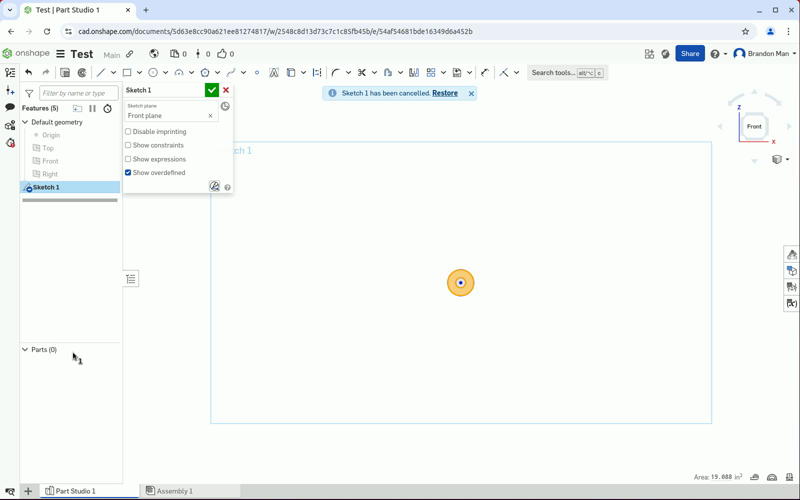
key(shift+y)
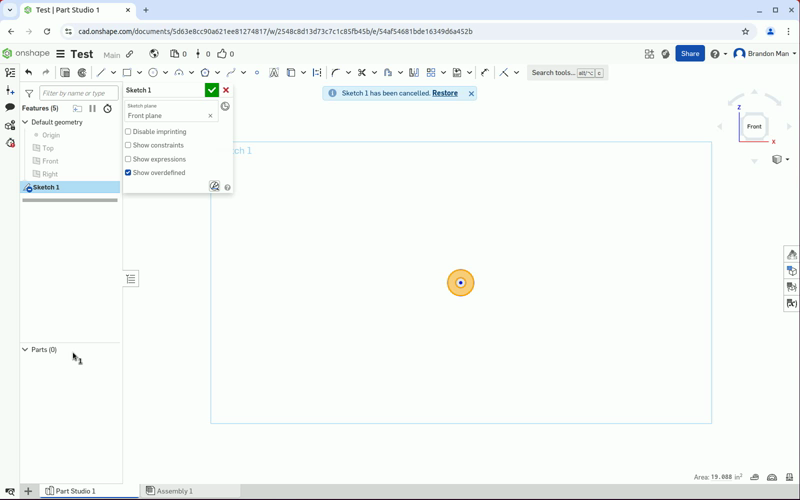
key(shift+e)
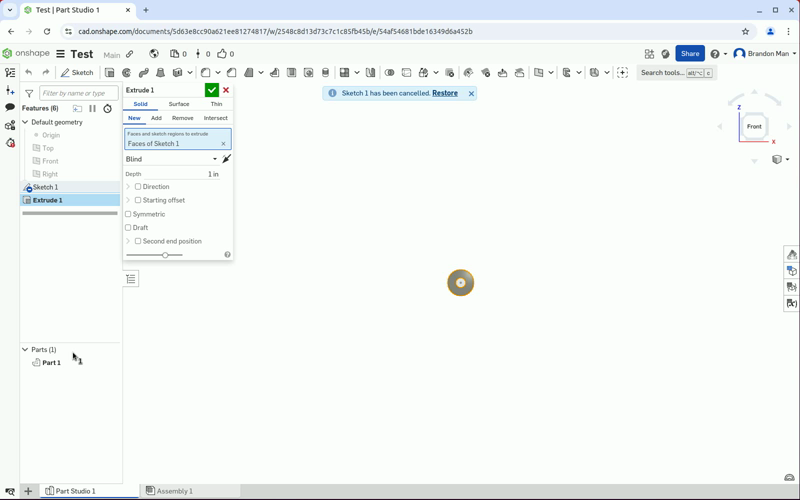
mouse_move(143, 106)
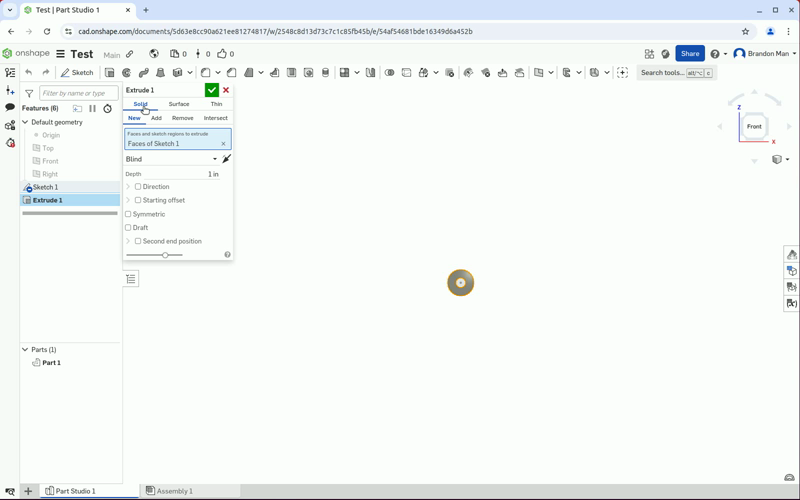
click(143, 106)
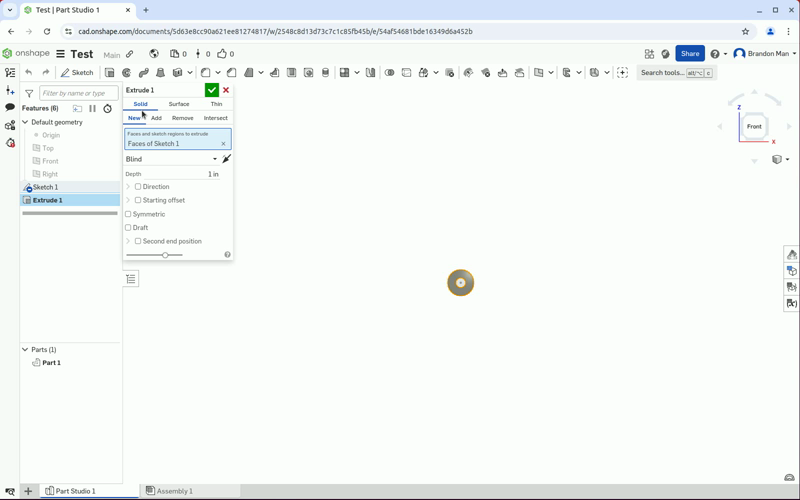
mouse_move(137, 120)
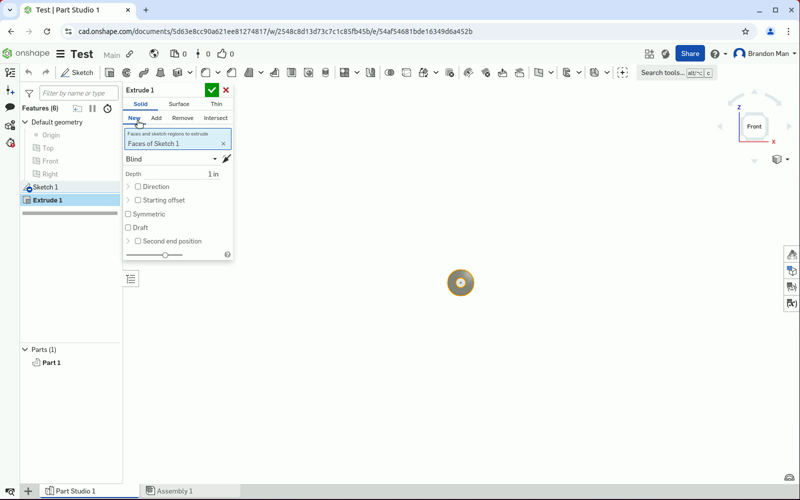
click(137, 120)
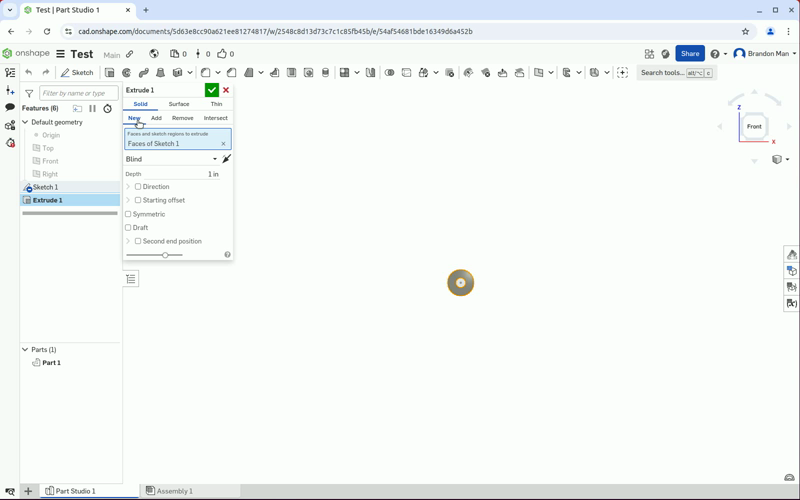
key(tab, 4)
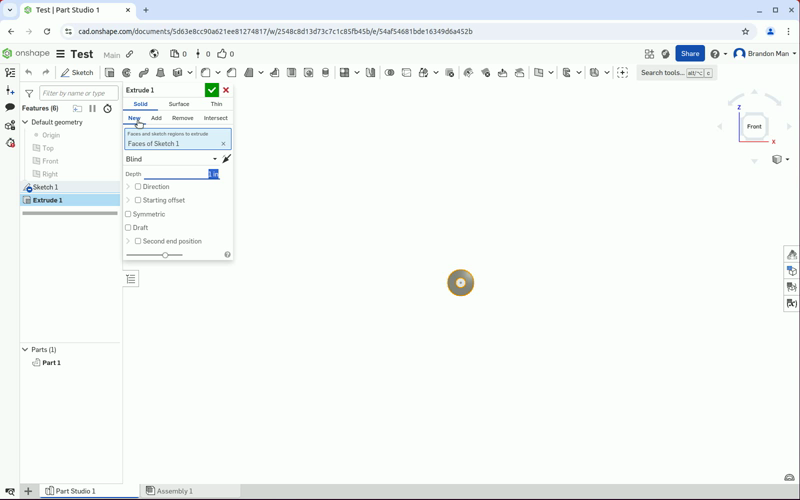
text(1.926)
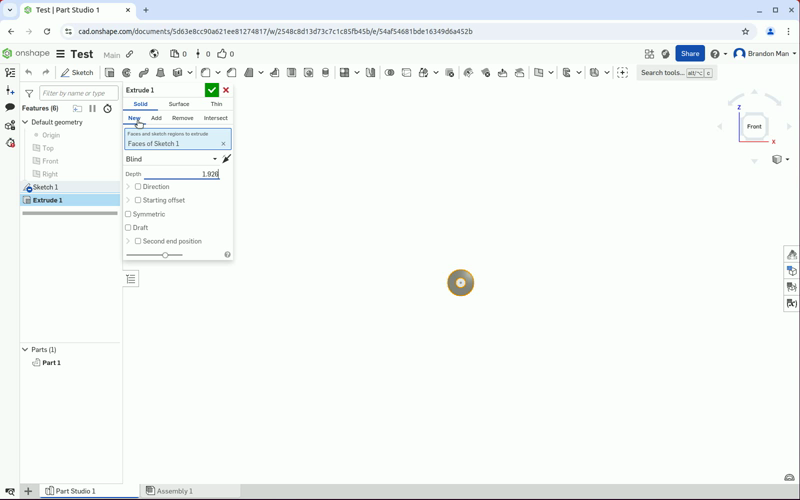
key(enter)
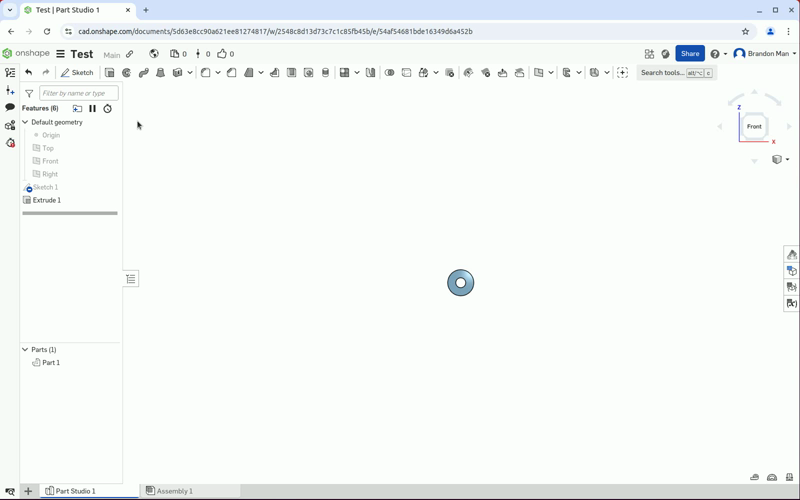
key(shift+h)
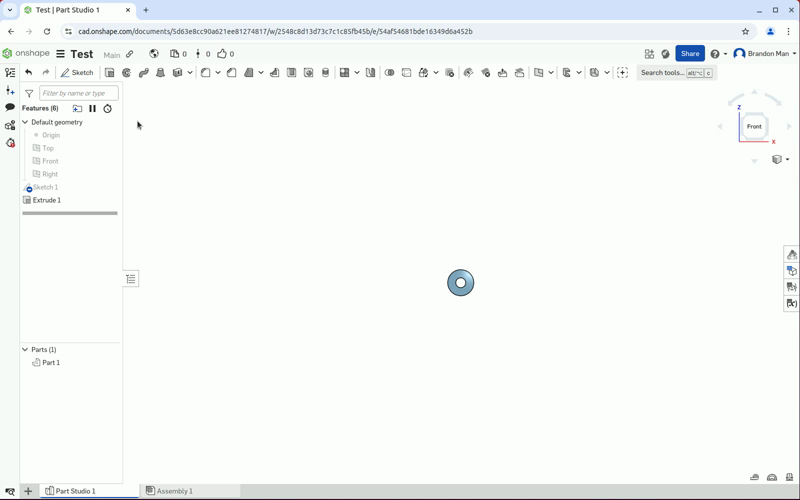
key(shift+h)
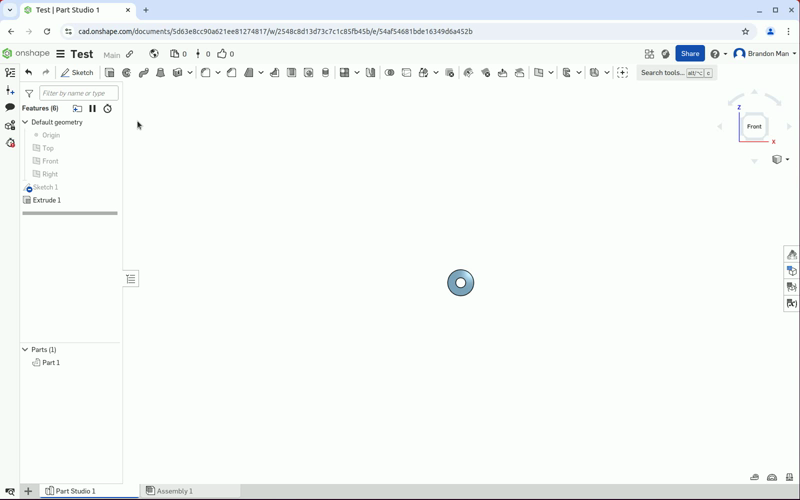
mouse_move(73, 189)
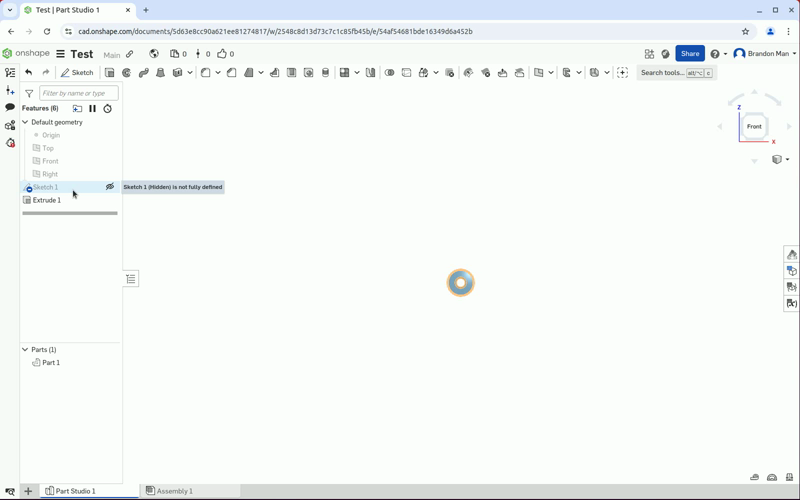
click(73, 189)
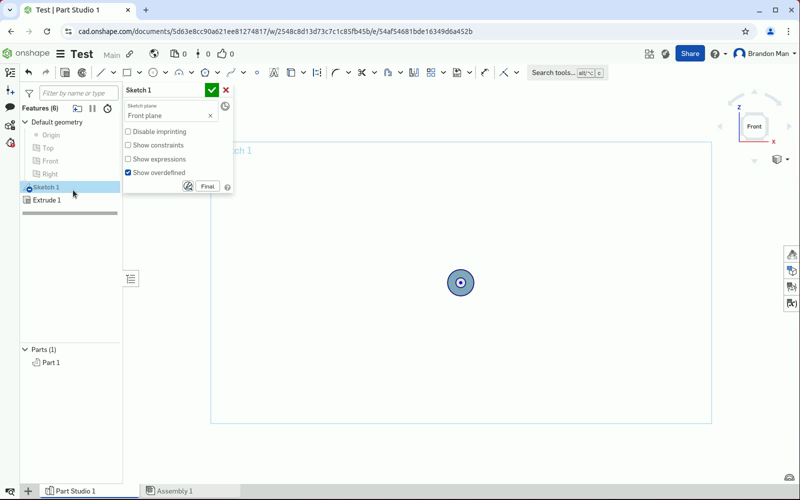
mouse_move(229, 92)
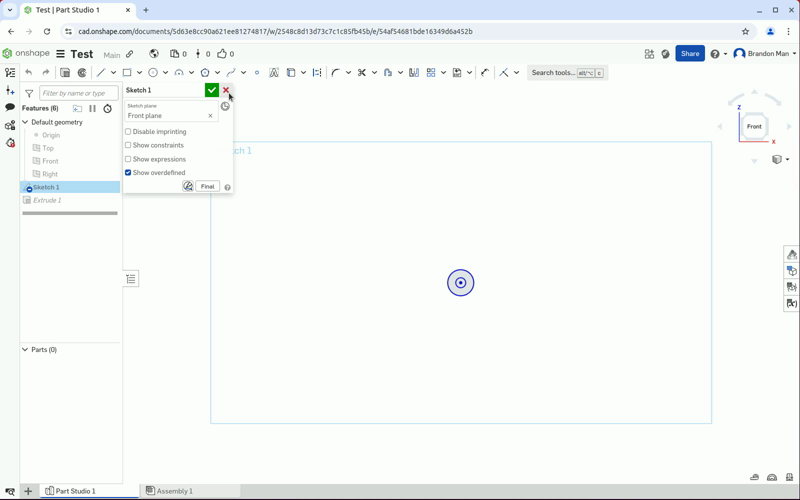
click(229, 92)
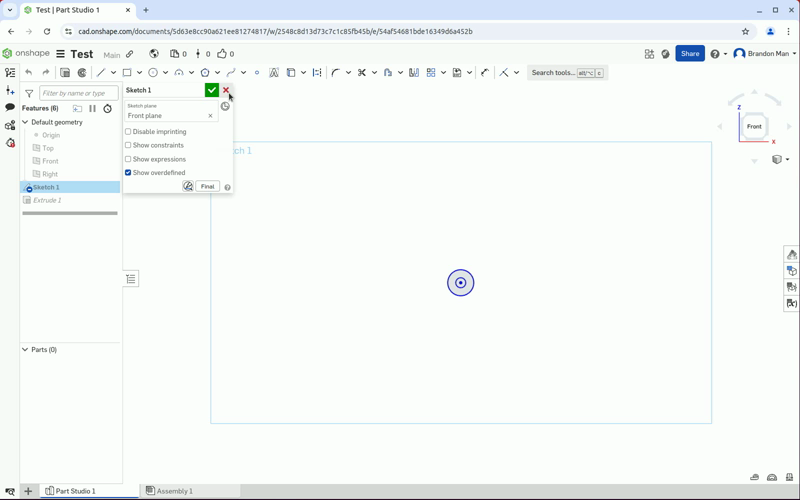
key(shift+s)
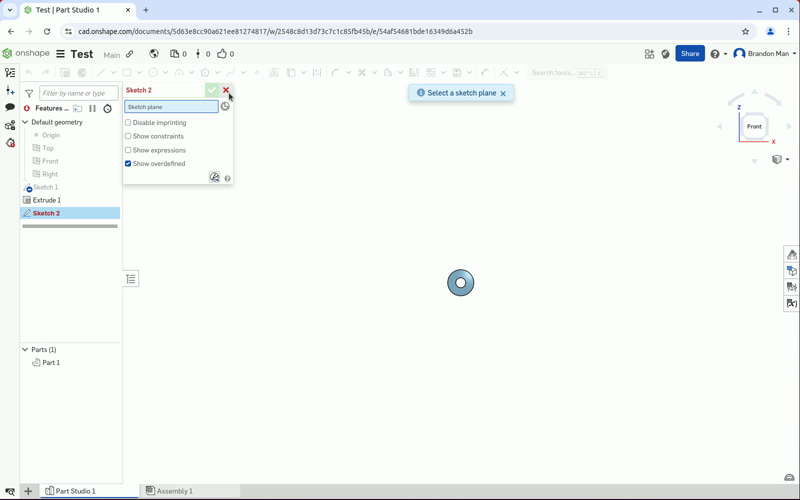
mouse_move(73, 163)
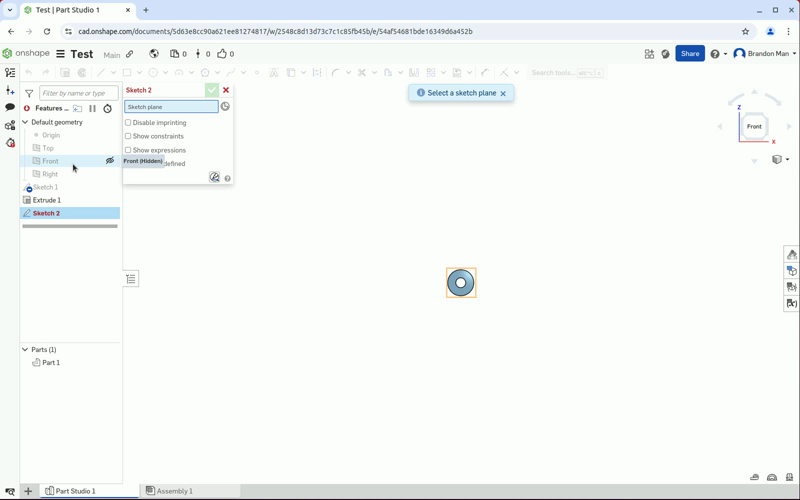
click(73, 163)
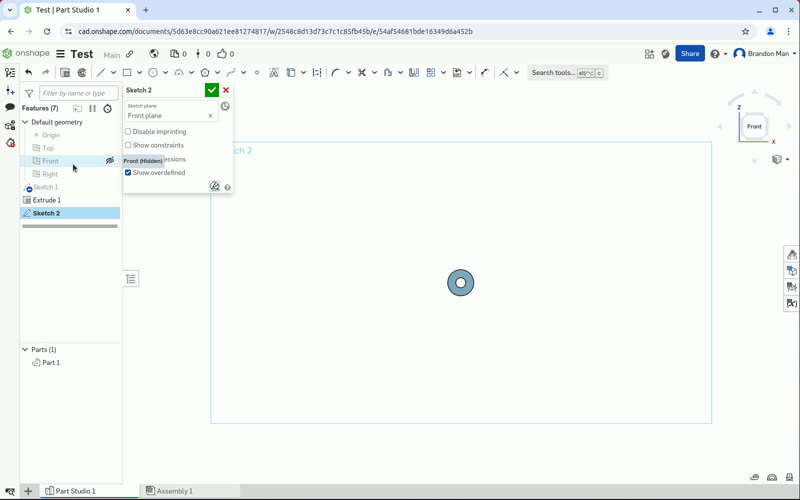
mouse_move(73, 352)
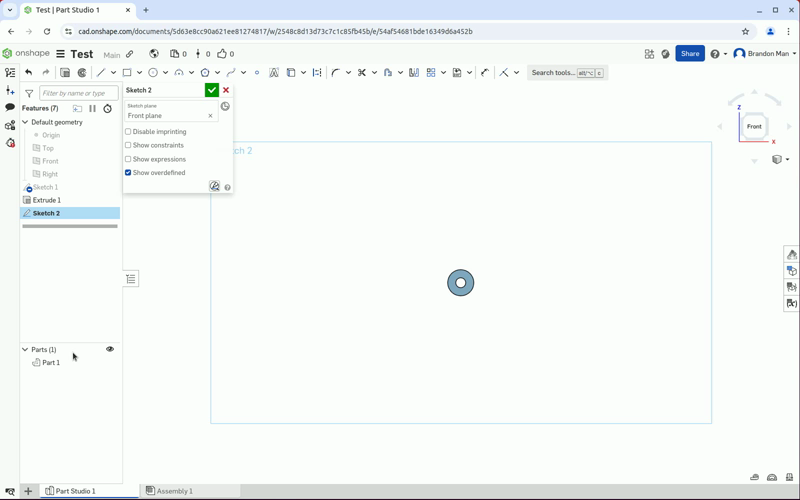
key(y)
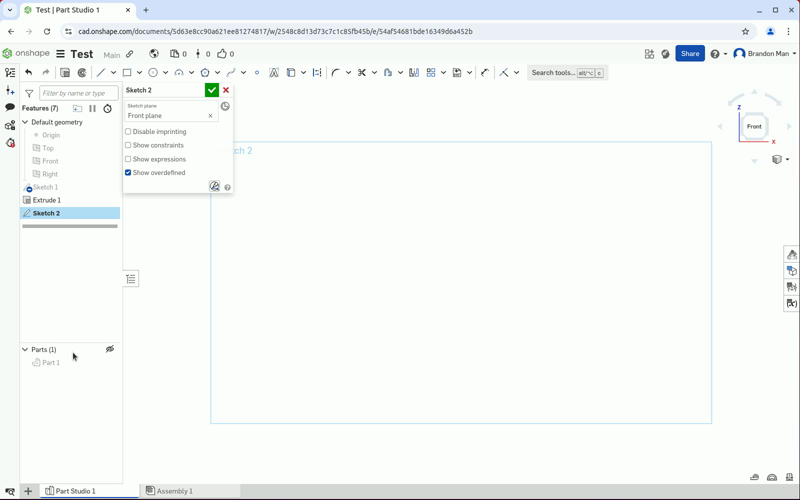
key(c)
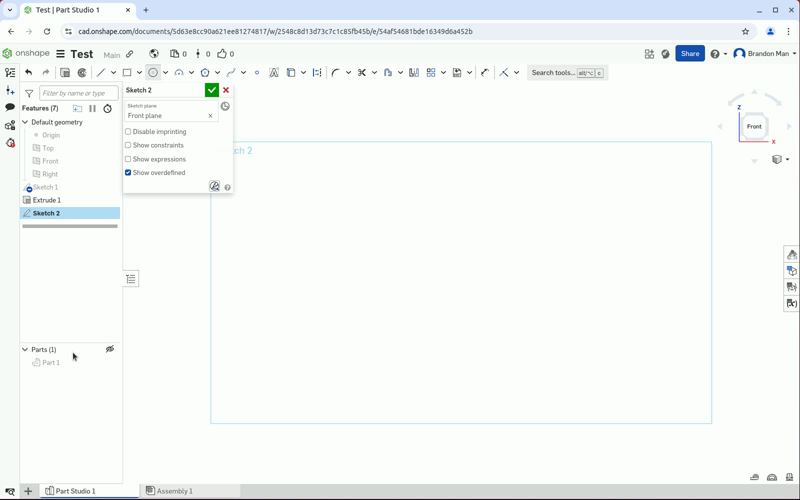
key_down(shift)
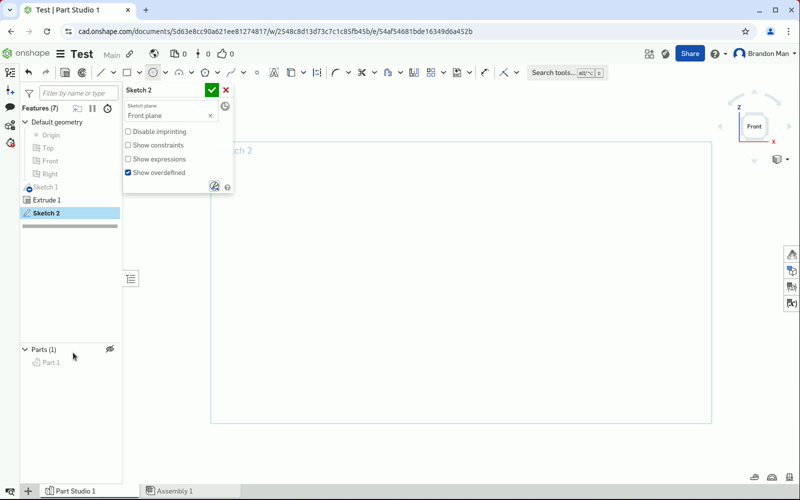
mouse_move(516, 240)
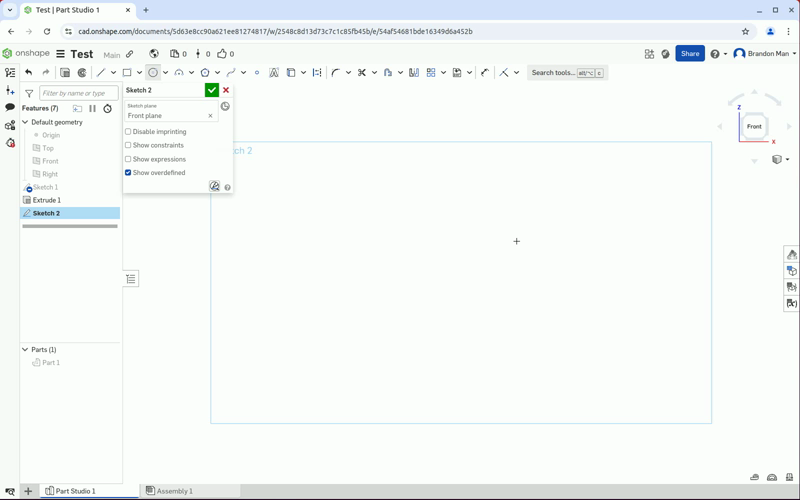
click(516, 240)
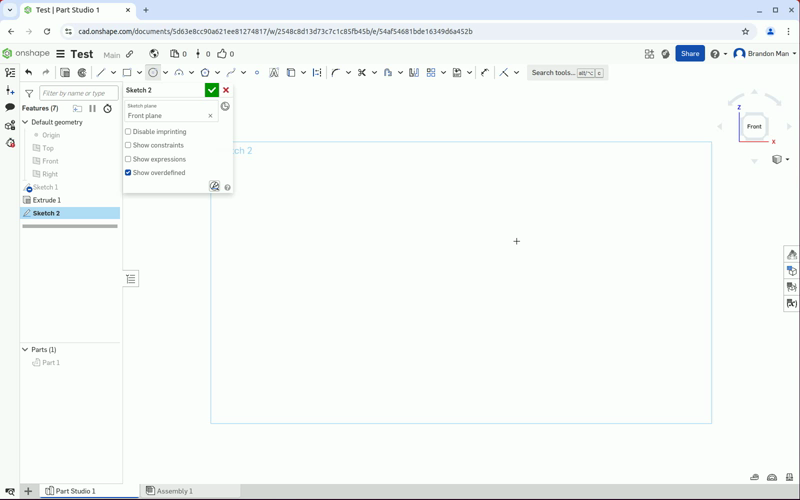
key_up(shift)
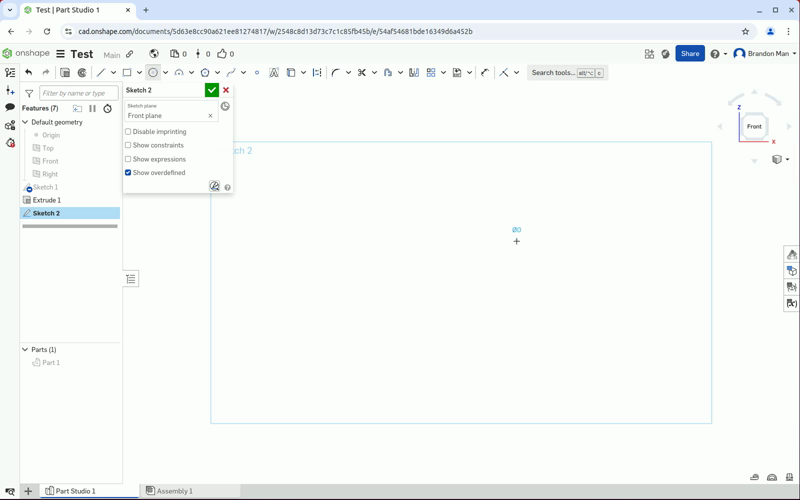
mouse_move(522, 240)
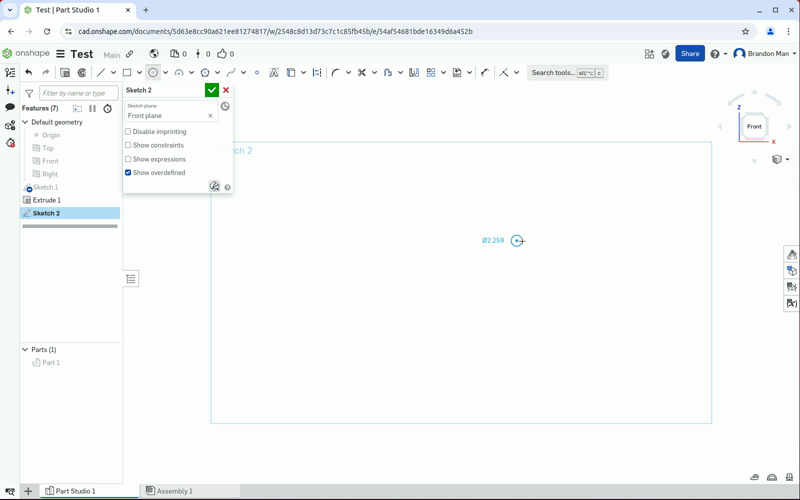
click(522, 240)
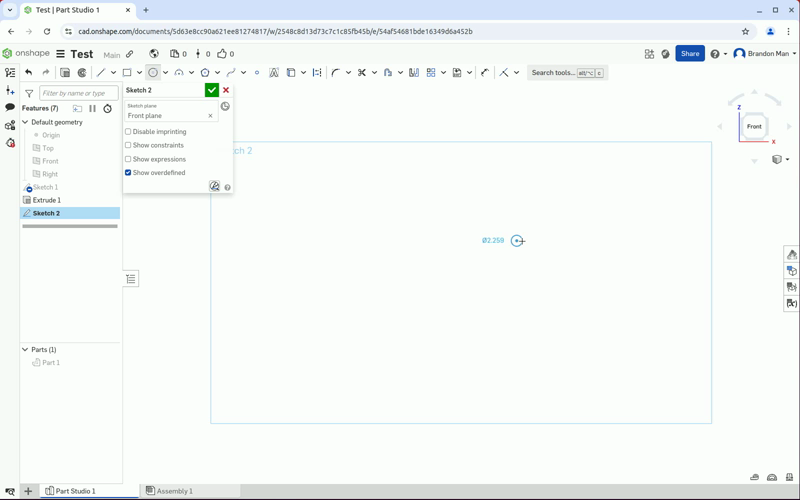
key(esc)
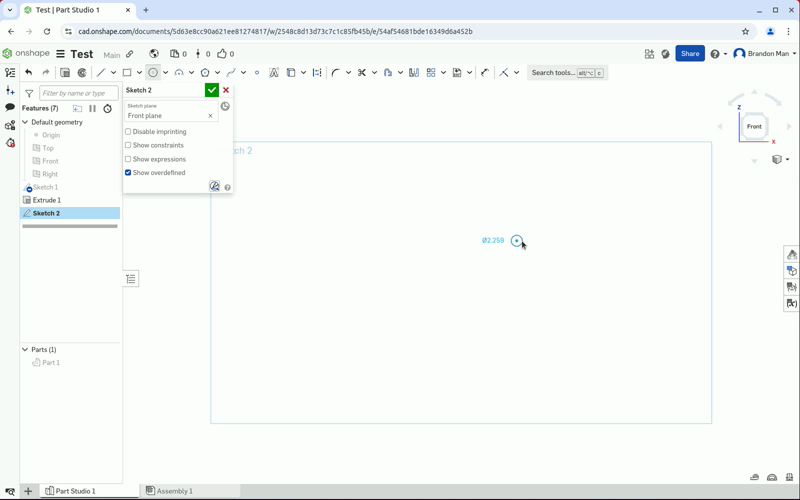
mouse_move(518, 242)
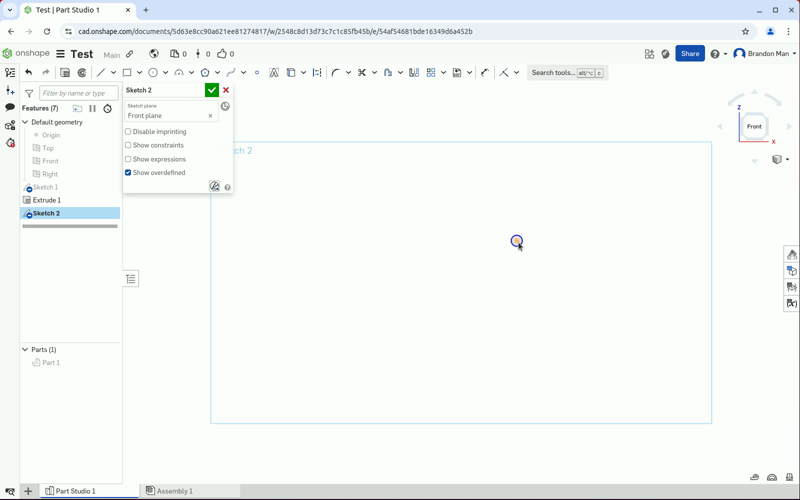
scroll(6)
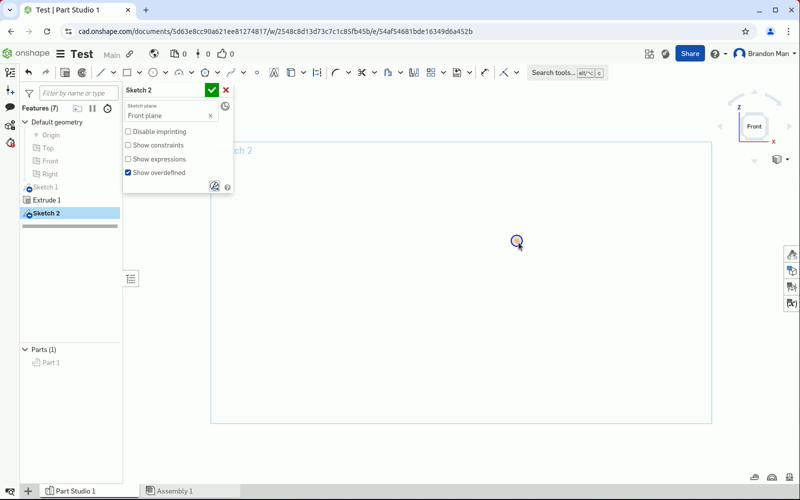
scroll(6)
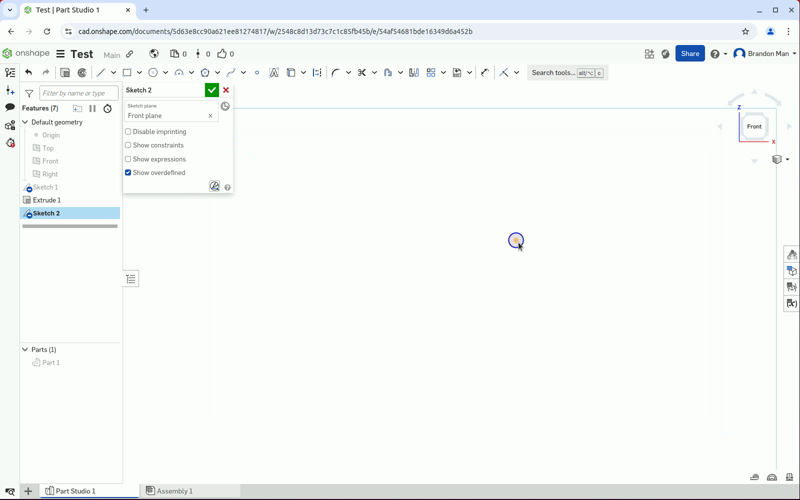
scroll(6)
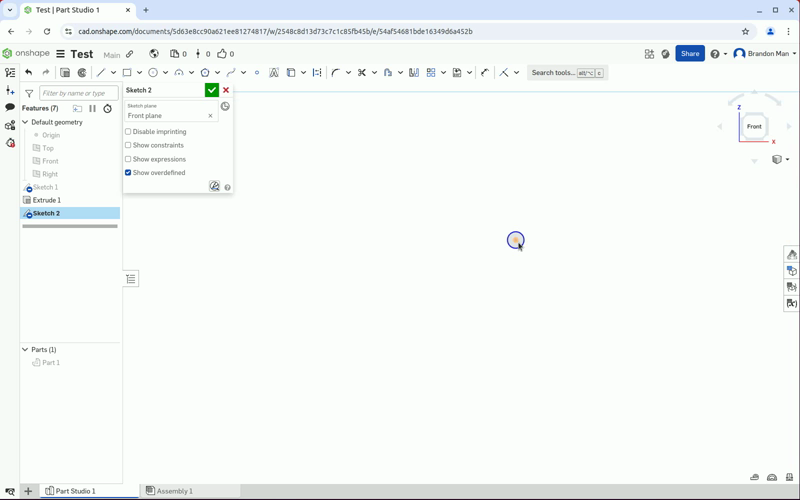
scroll(6)
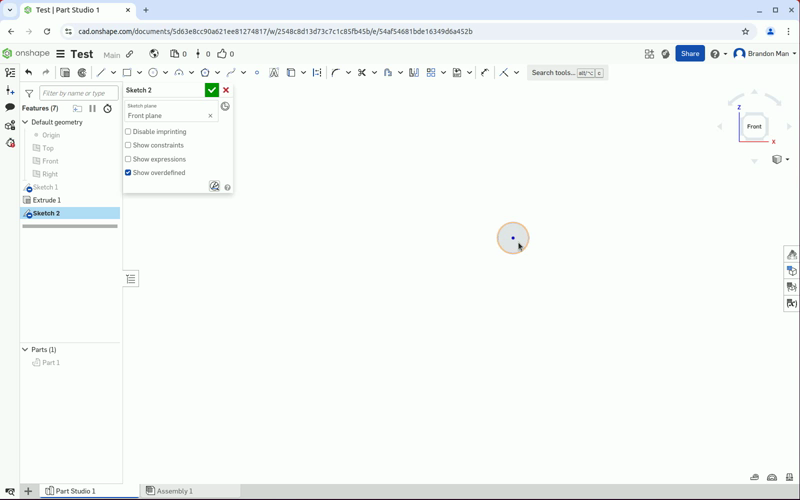
scroll(6)
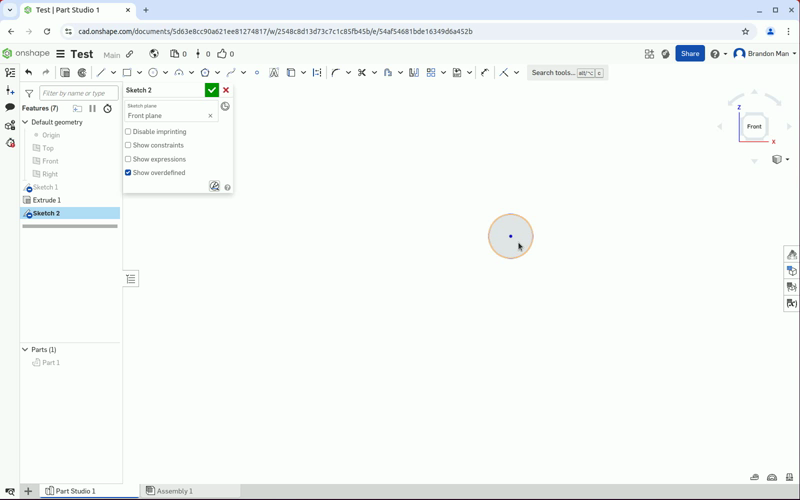
scroll(6)
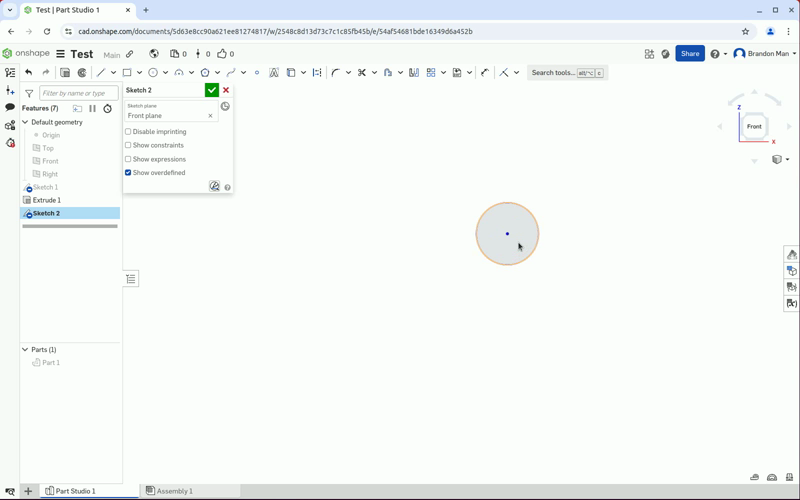
scroll(6)
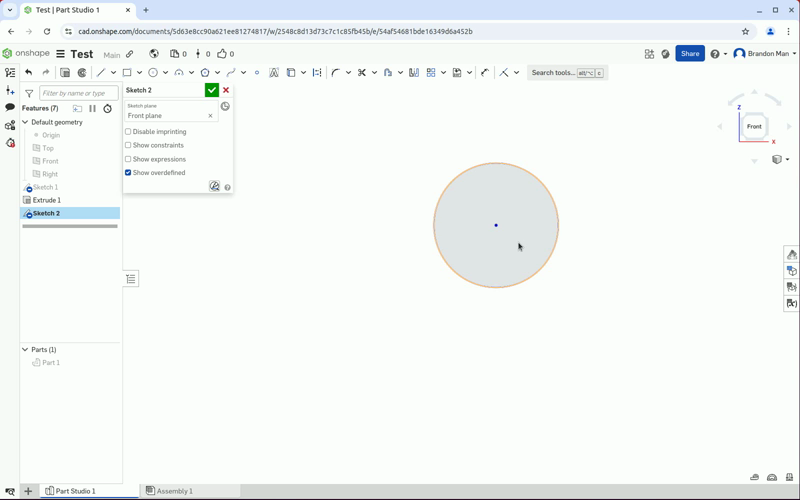
click(518, 242)
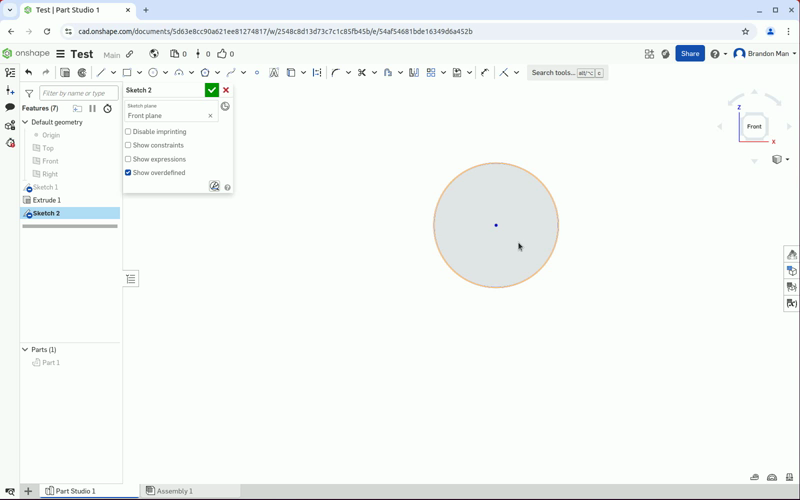
scroll(-6)
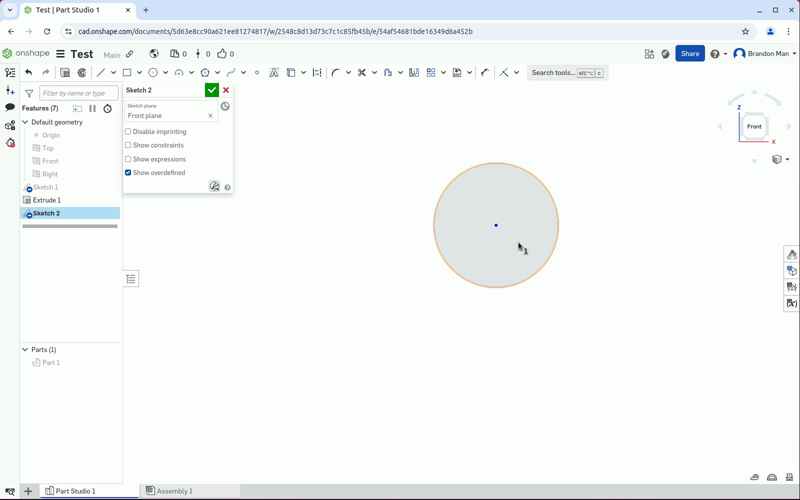
scroll(-6)
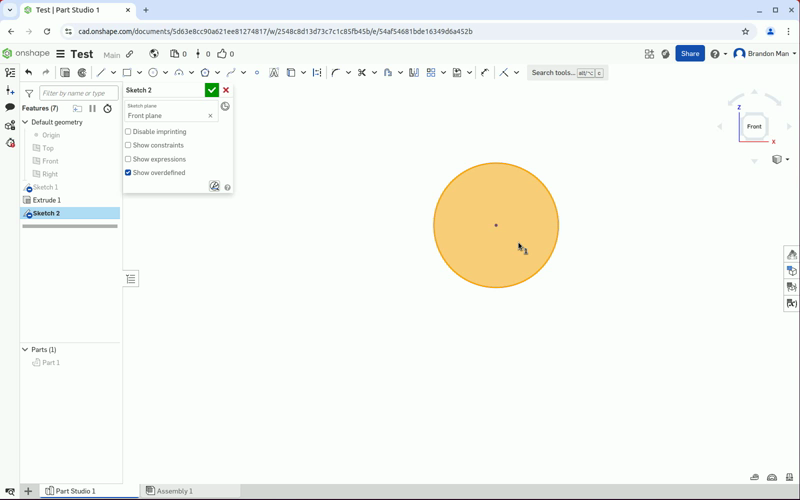
scroll(-6)
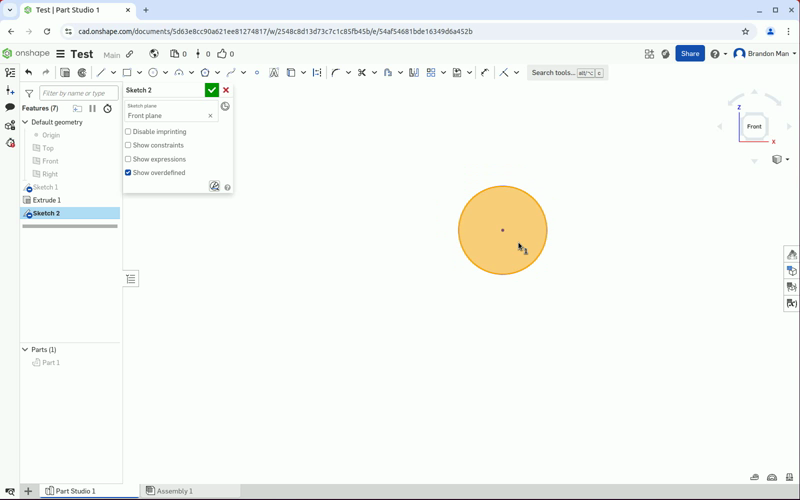
scroll(-6)
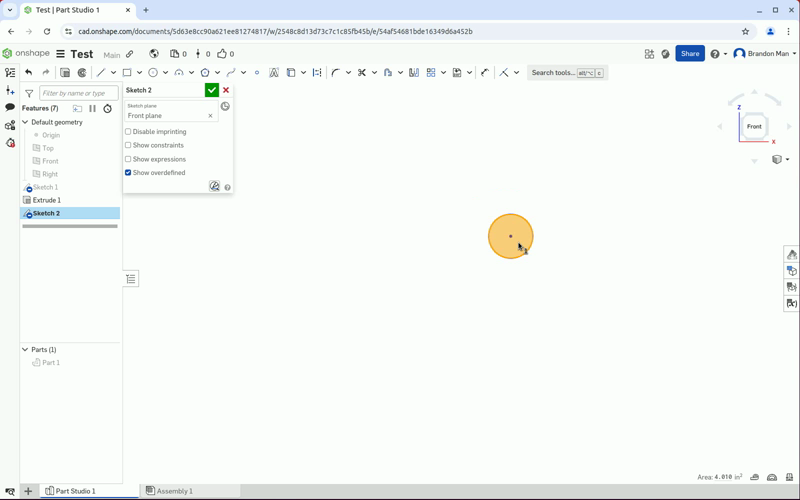
scroll(-6)
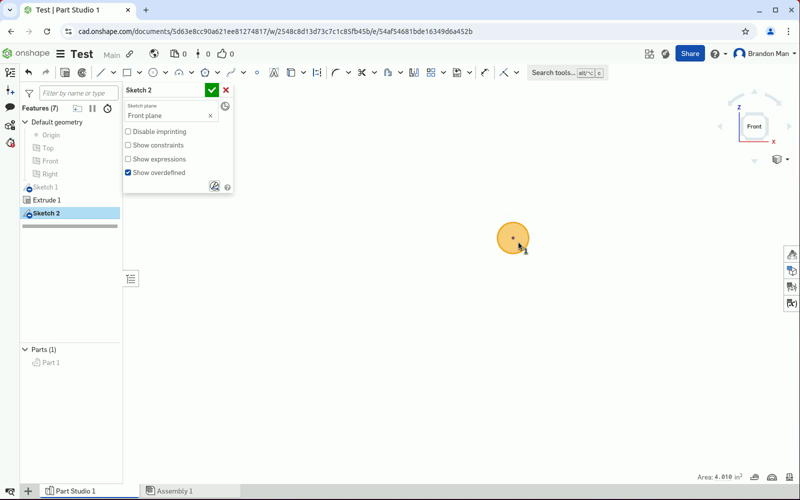
scroll(-6)
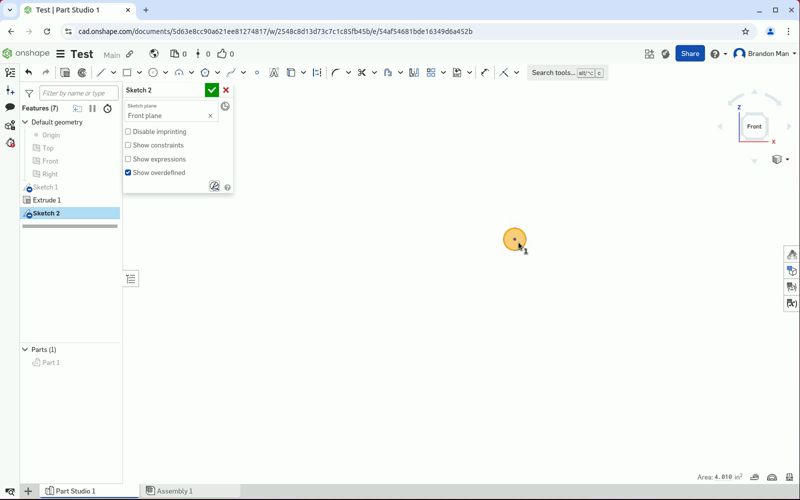
scroll(-6)
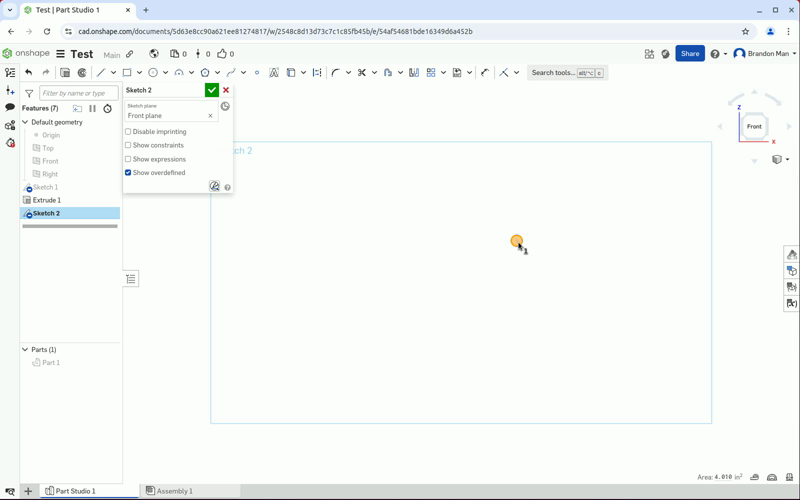
mouse_move(73, 352)
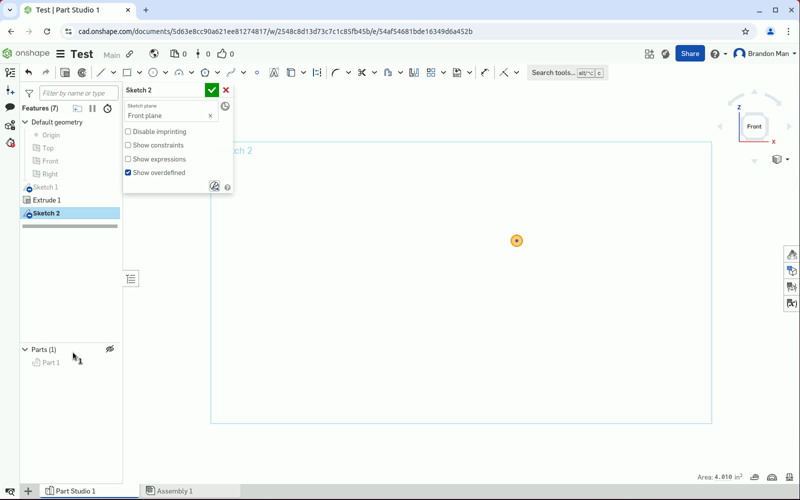
key(shift+y)
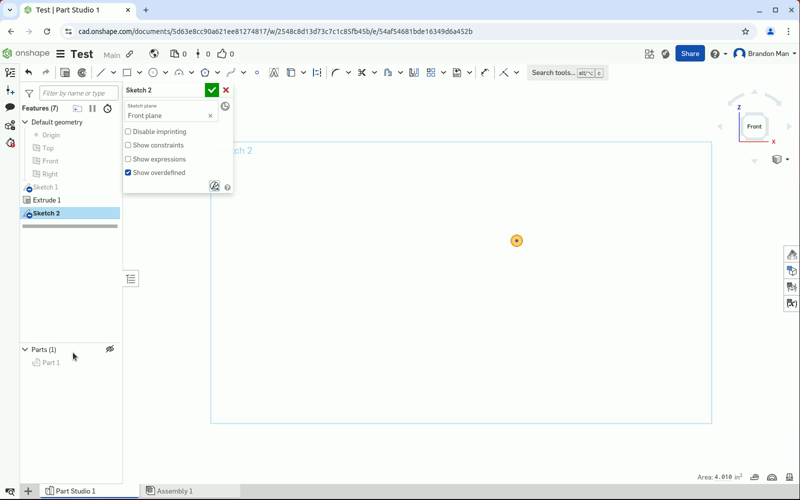
key(shift+e)
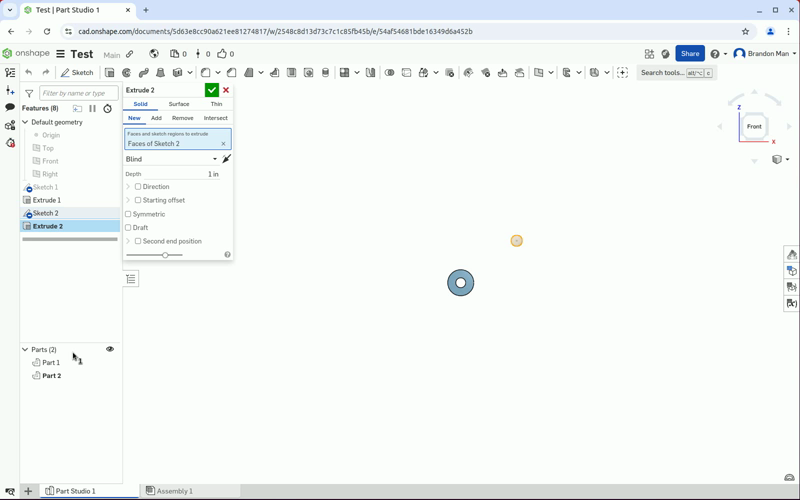
mouse_move(143, 106)
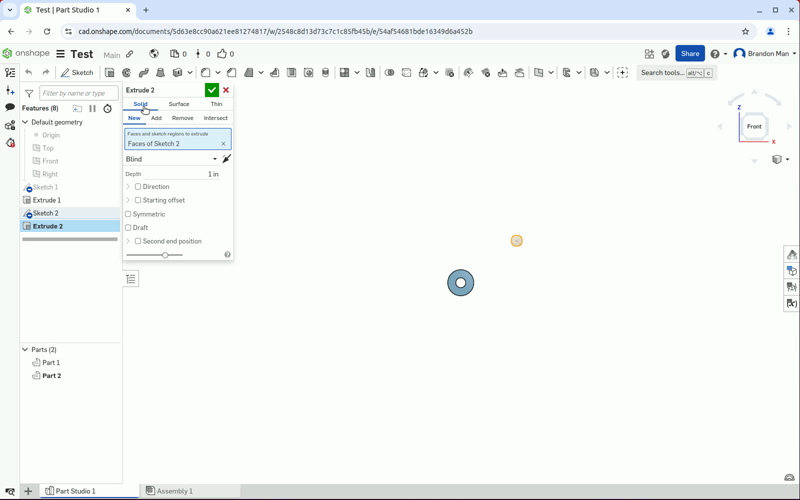
click(143, 106)
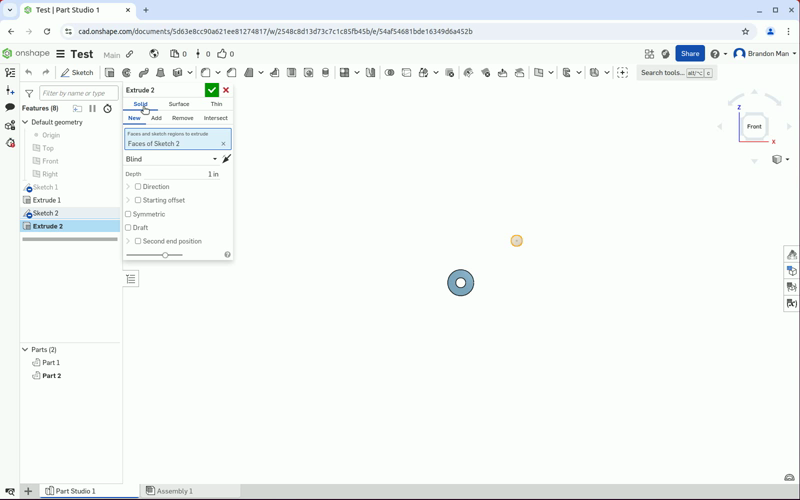
mouse_move(137, 120)
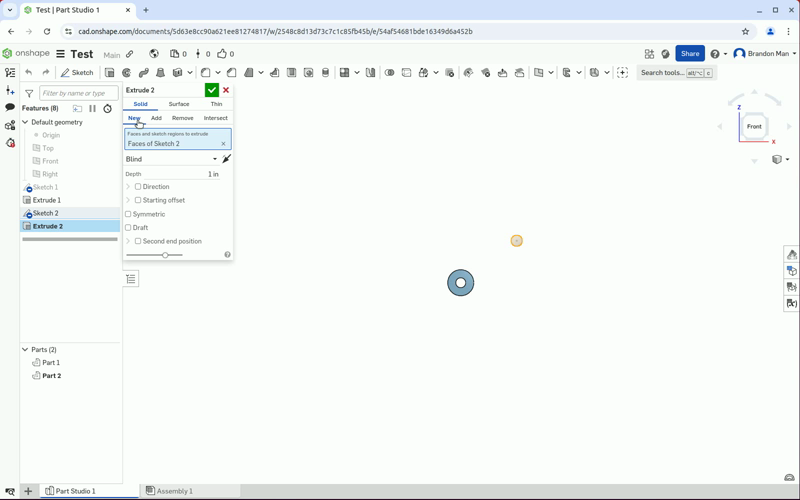
click(137, 120)
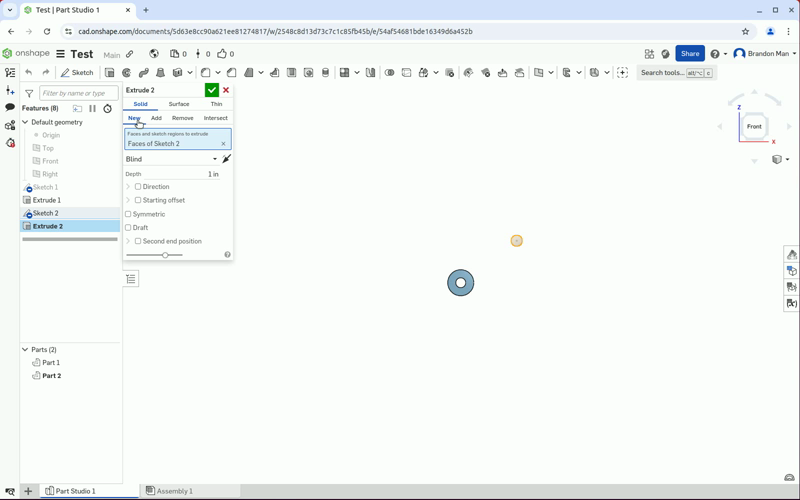
key(tab, 4)
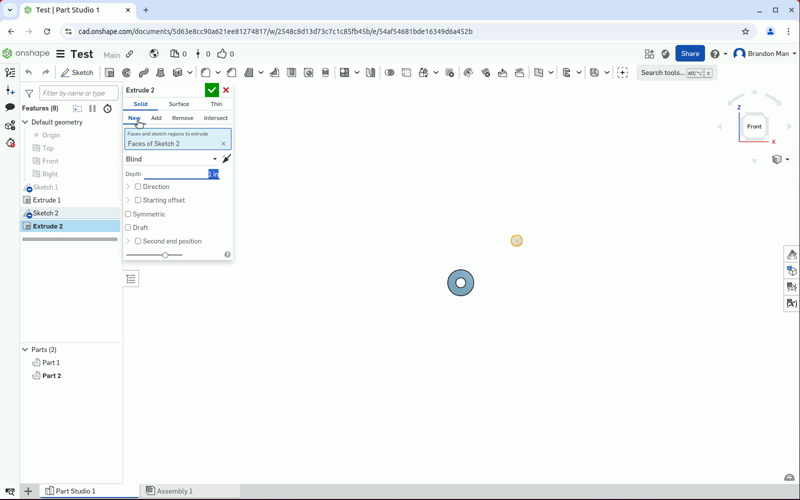
text(23.108)
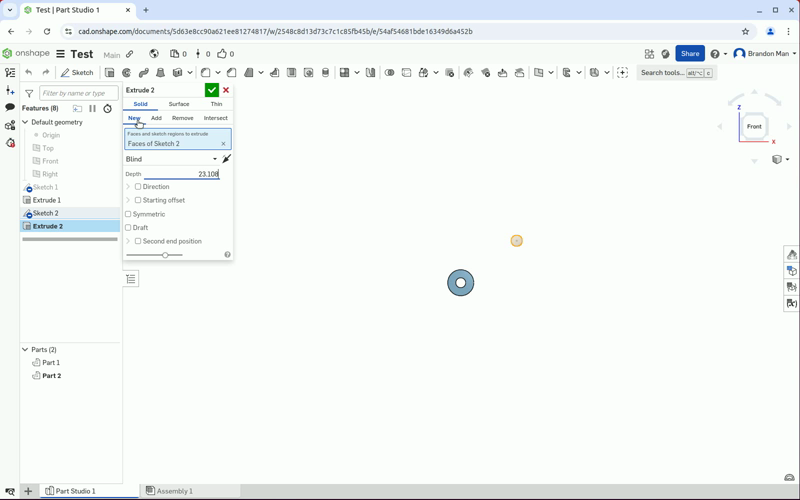
key(enter)
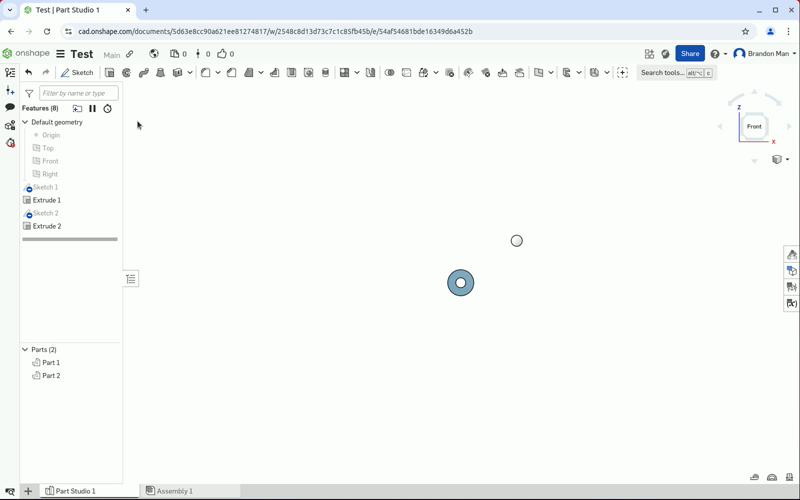
key(shift+h)
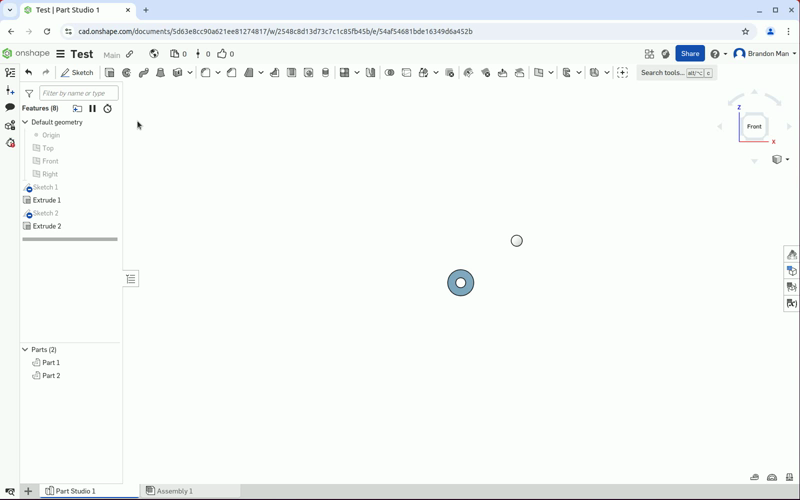
key(shift+h)
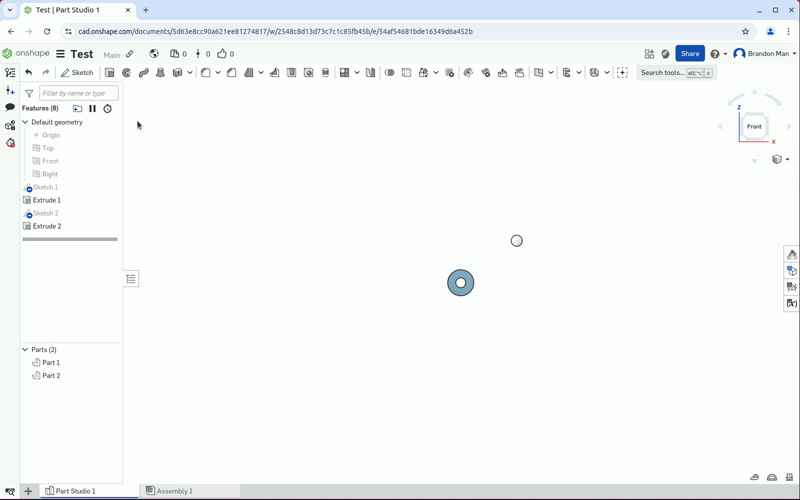
mouse_move(73, 189)
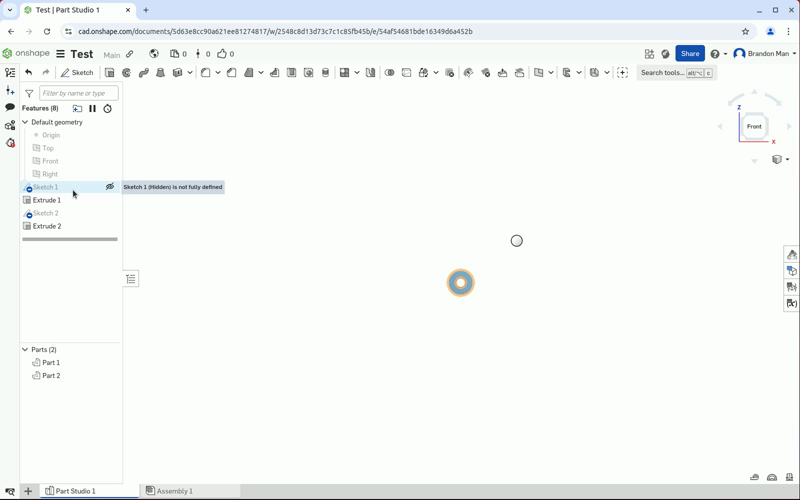
click(73, 189)
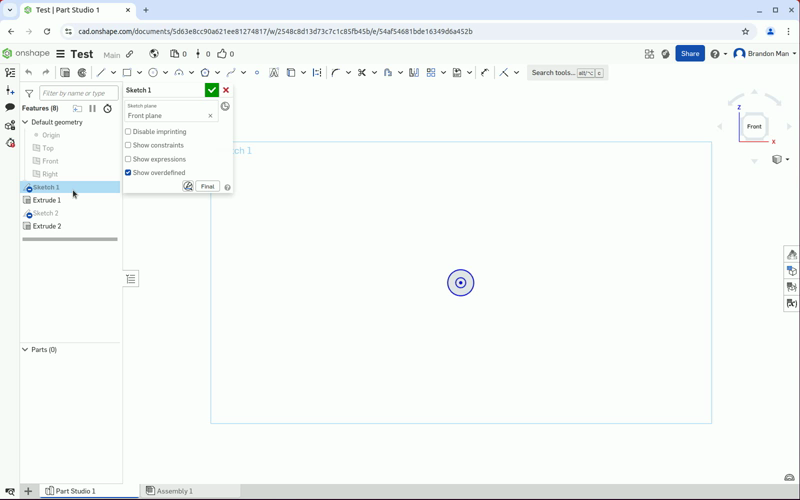
mouse_move(229, 92)
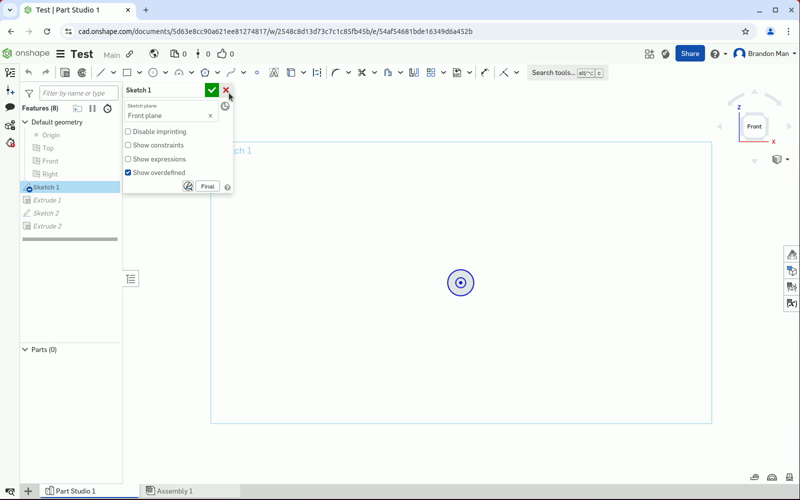
click(229, 92)
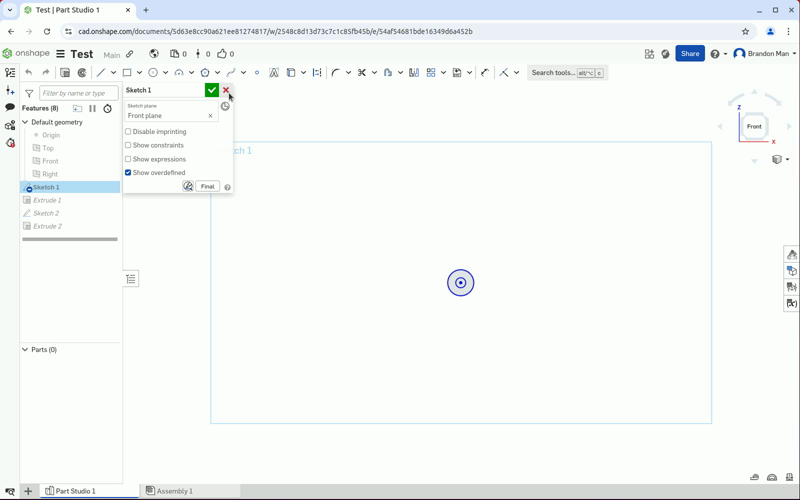
key(shift+s)
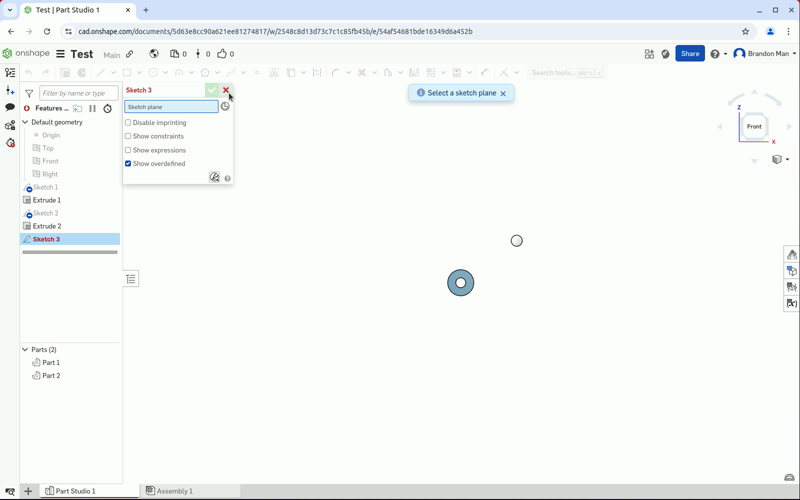
mouse_move(73, 163)
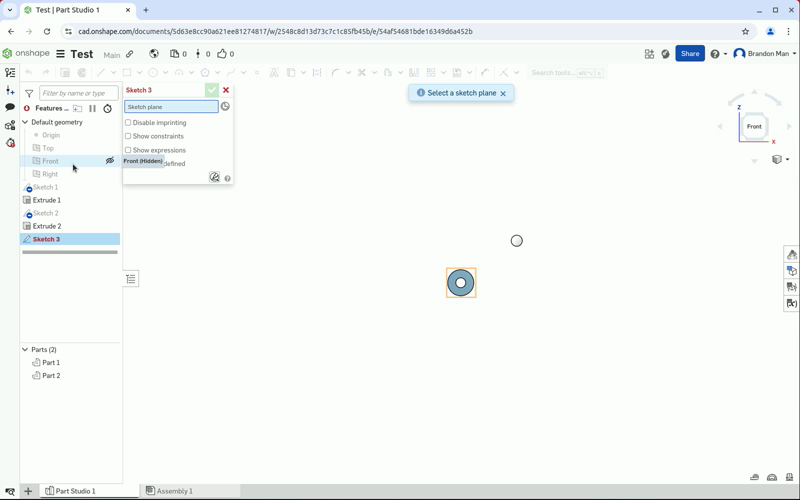
click(73, 163)
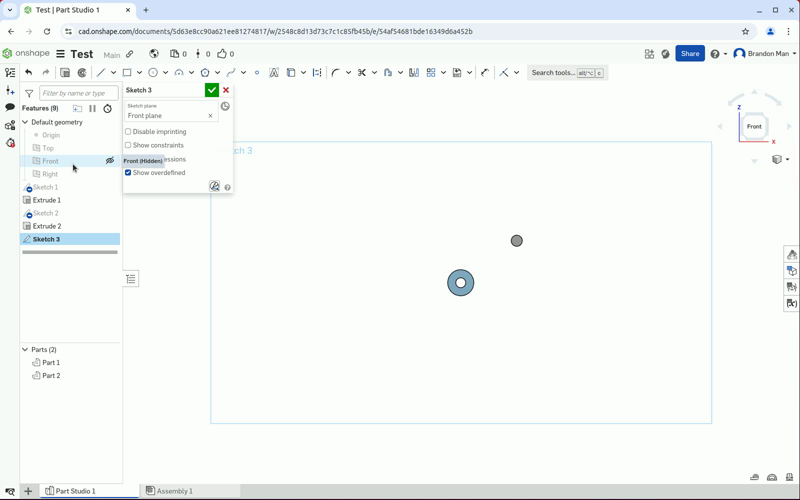
mouse_move(73, 352)
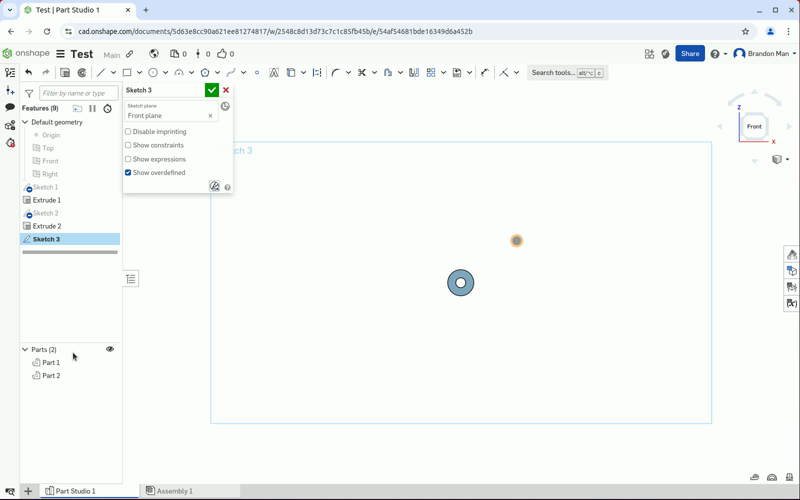
key(y)
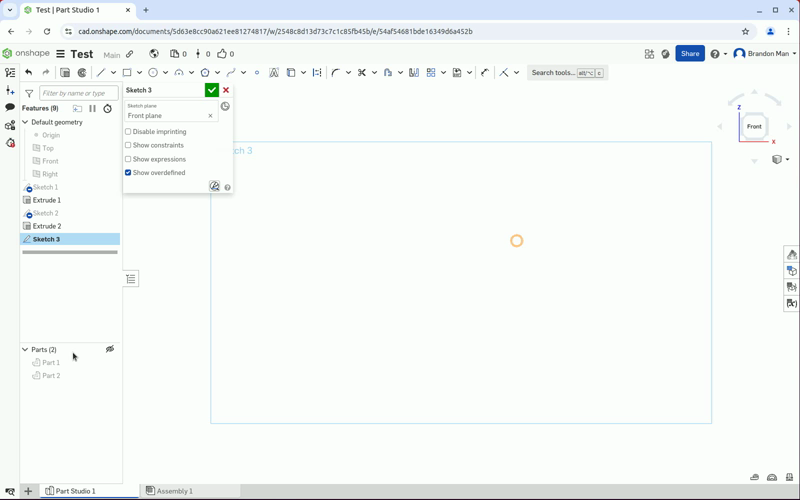
key(c)
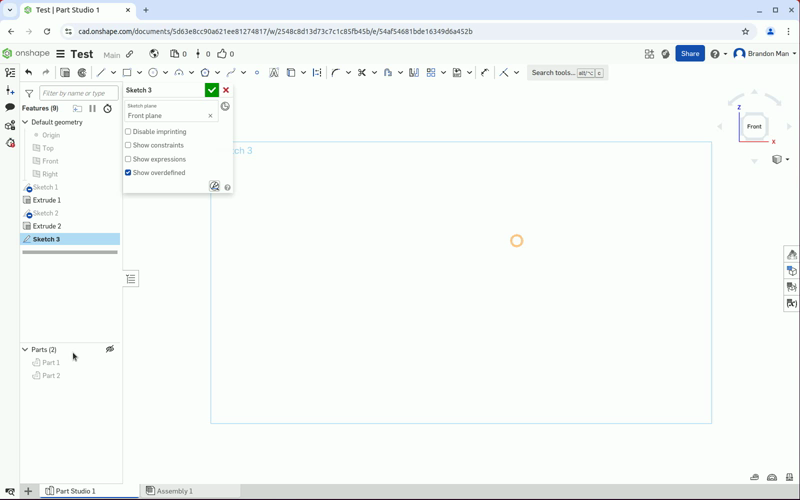
key_down(shift)
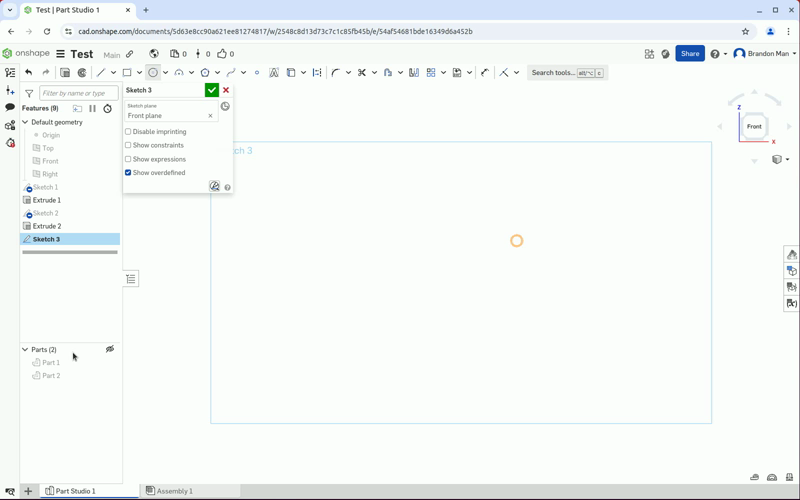
mouse_move(380, 282)
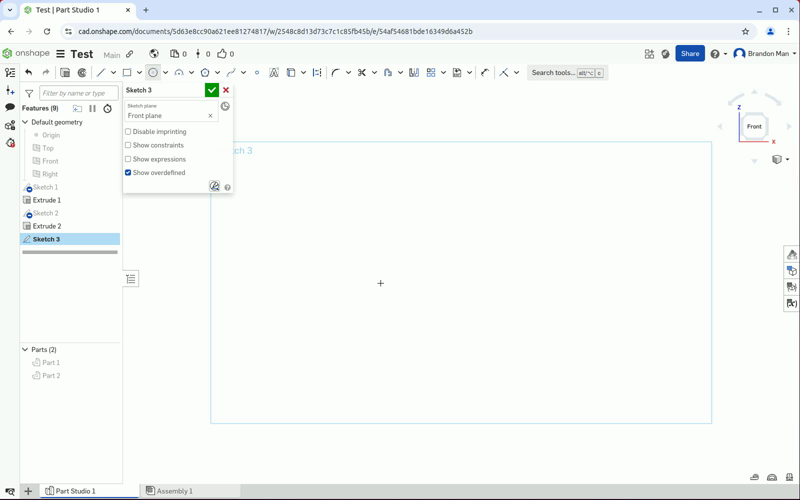
click(380, 282)
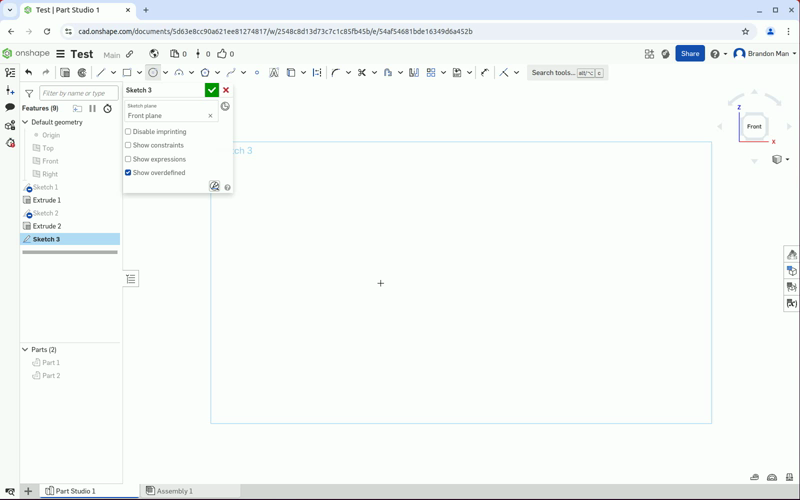
key_up(shift)
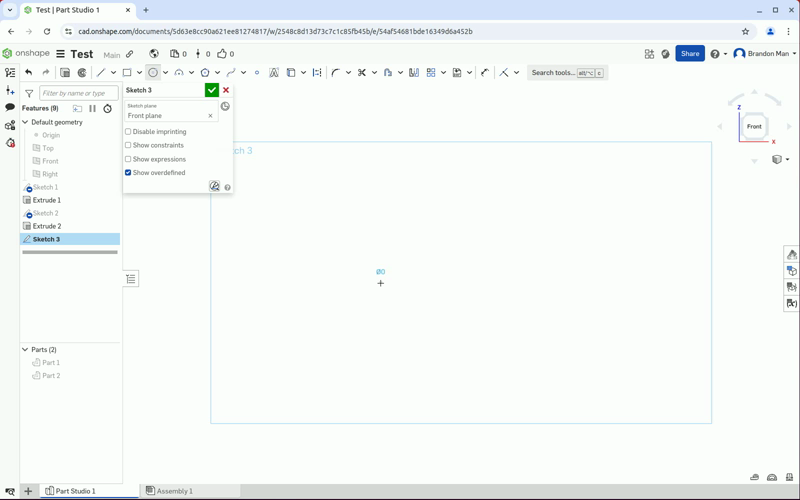
mouse_move(391, 282)
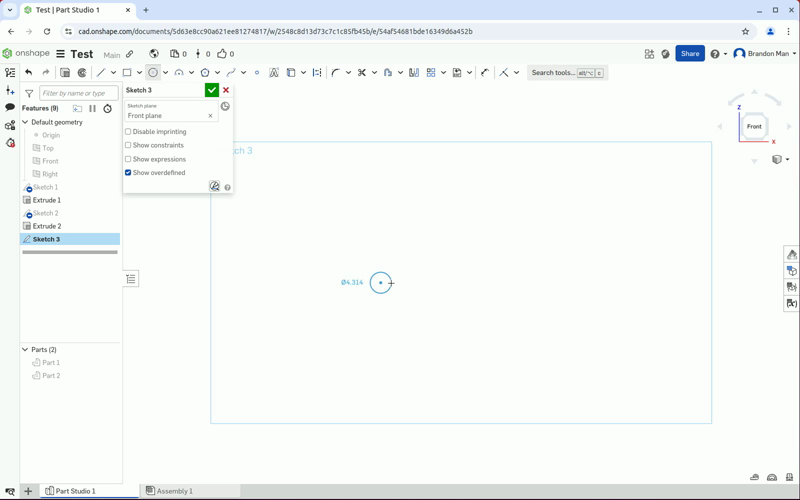
click(391, 282)
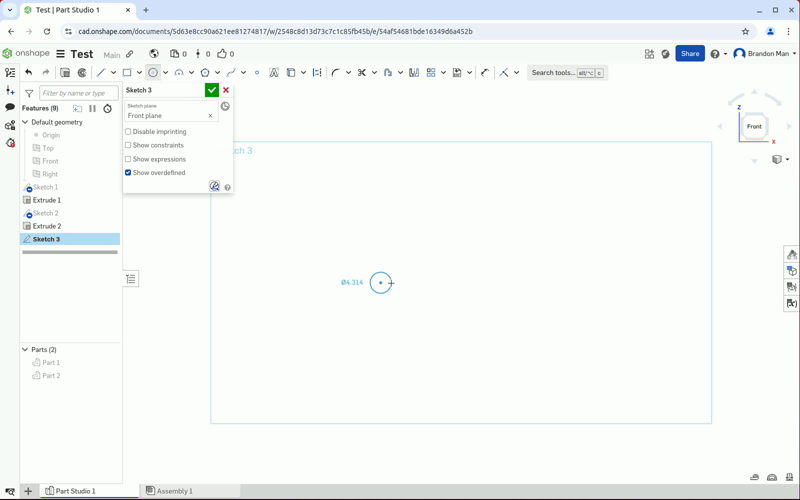
key(esc)
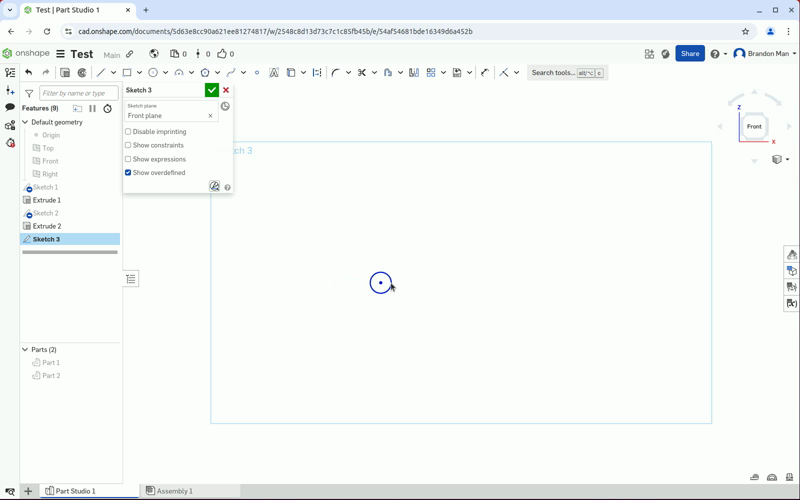
key(c)
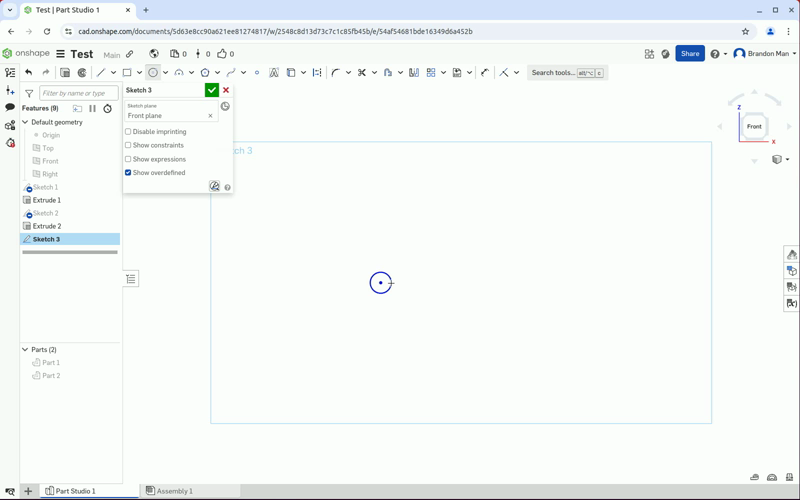
key_down(shift)
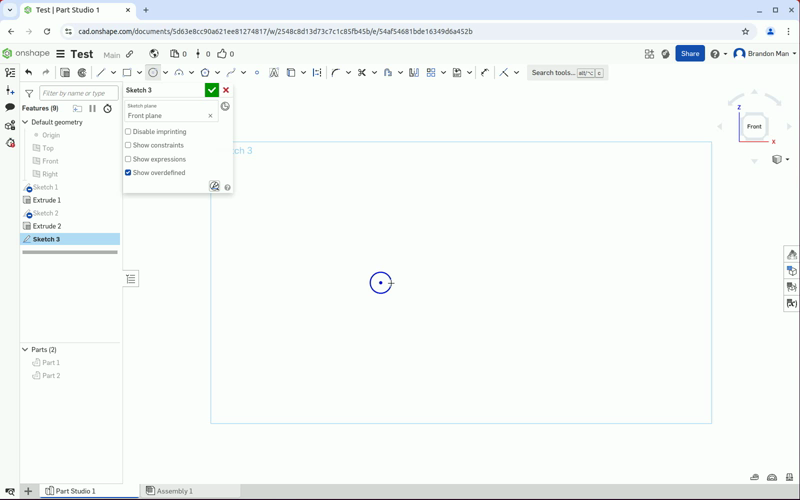
mouse_move(380, 282)
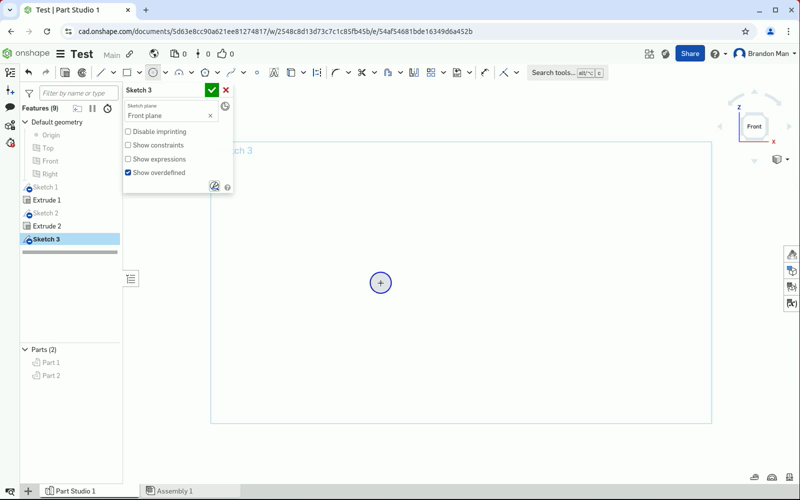
click(380, 282)
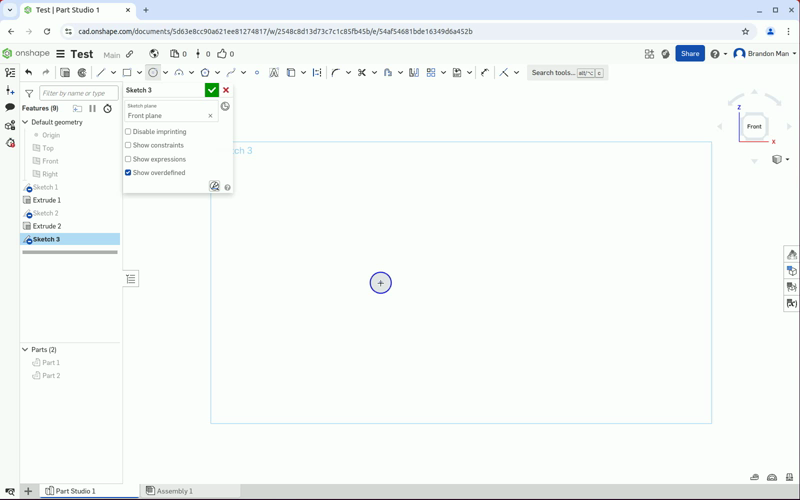
key_up(shift)
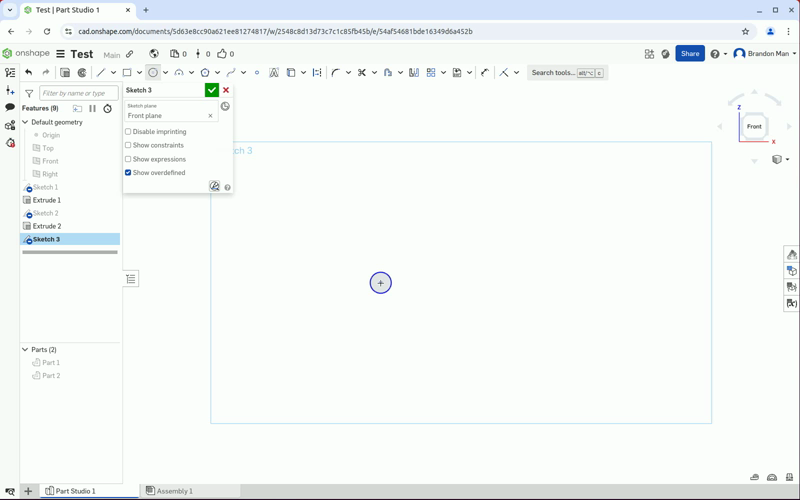
mouse_move(383, 282)
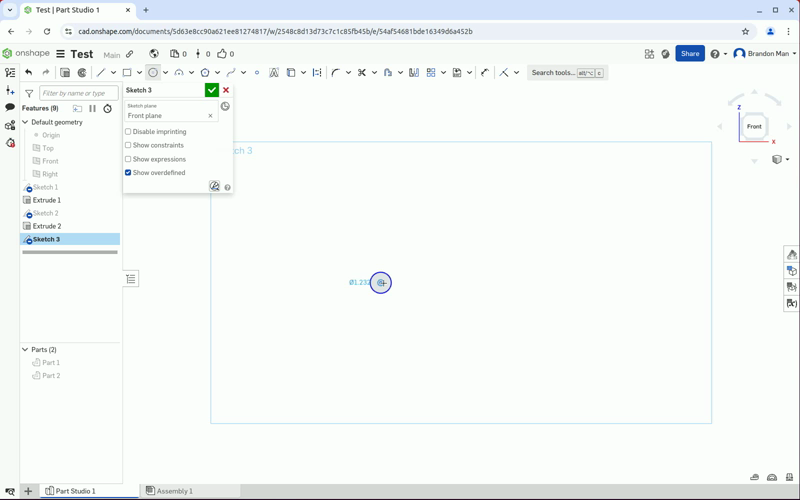
scroll(6)
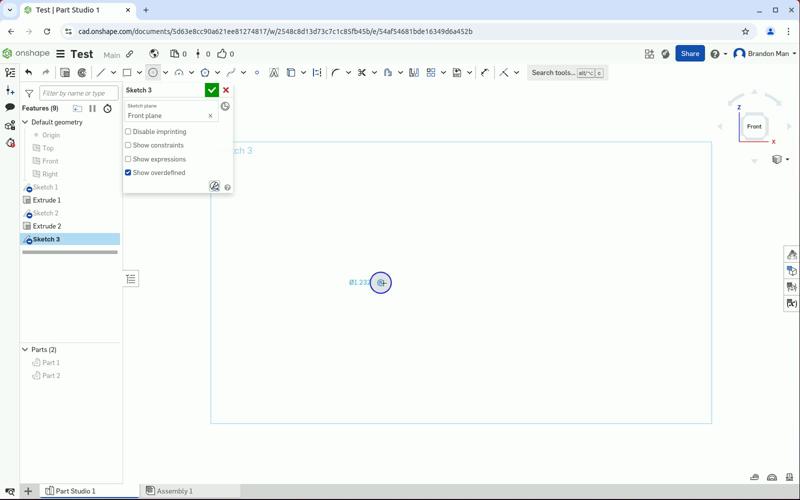
scroll(6)
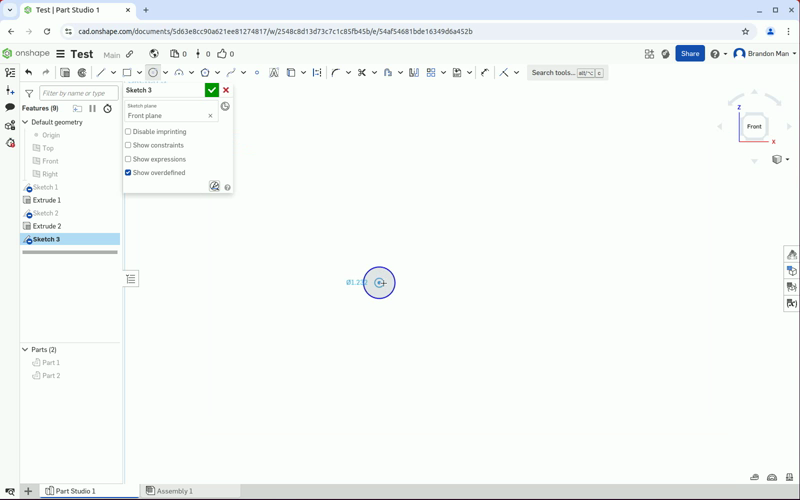
scroll(6)
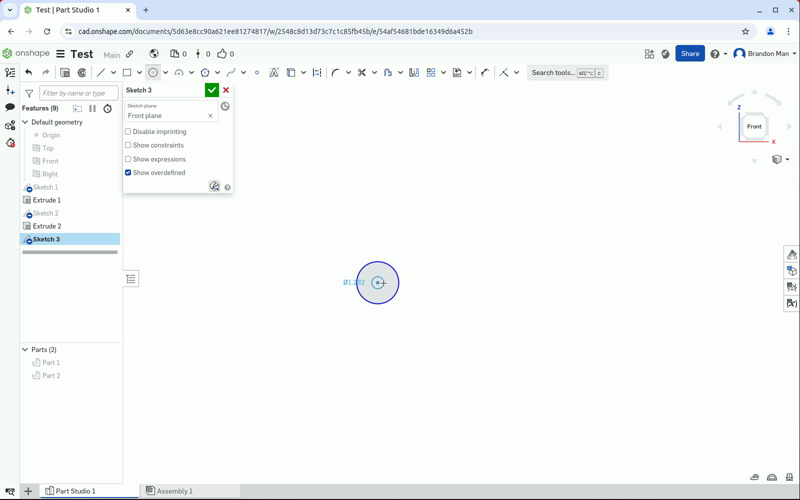
scroll(6)
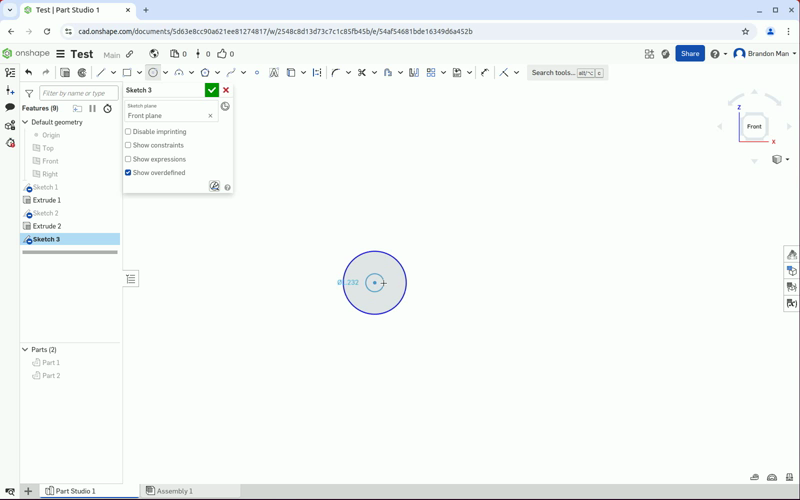
scroll(6)
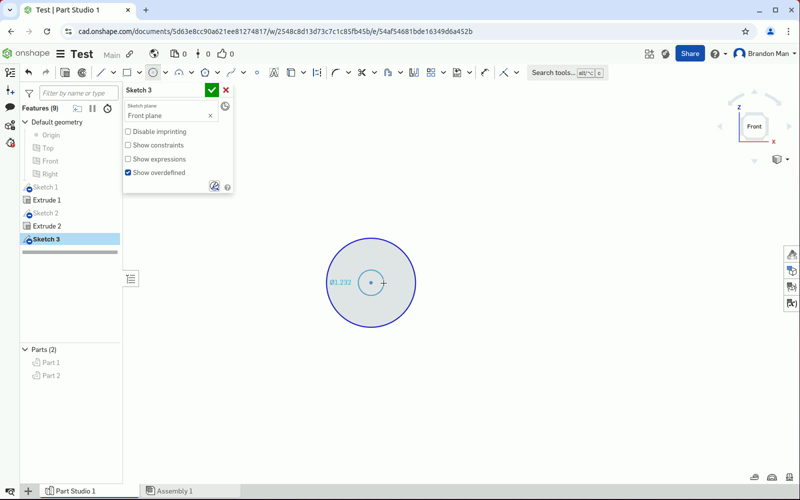
scroll(6)
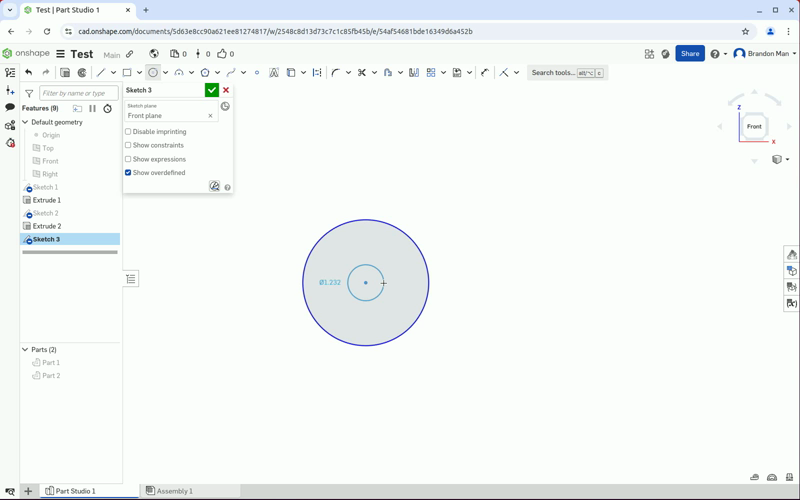
scroll(6)
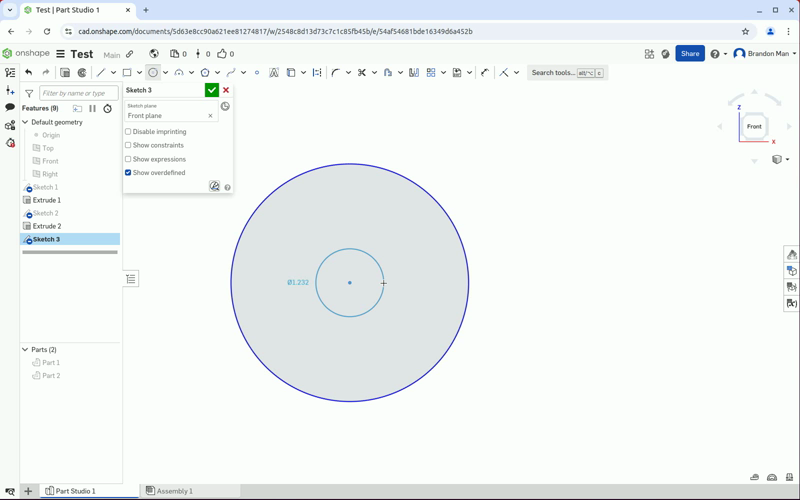
click(383, 282)
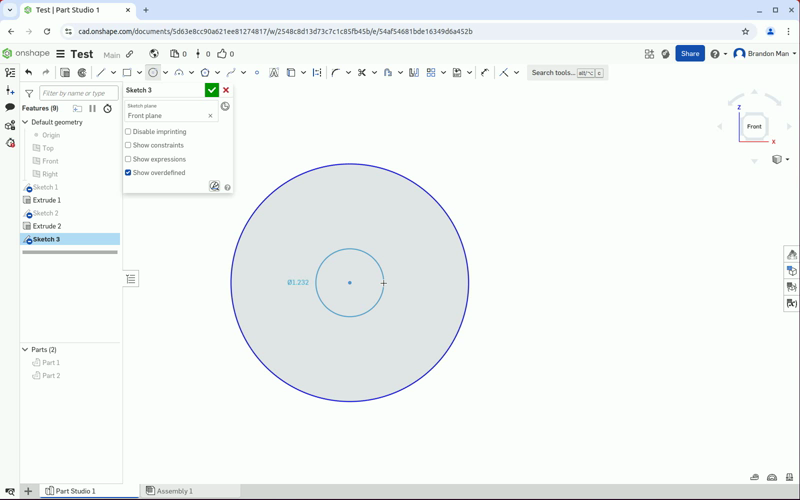
scroll(-6)
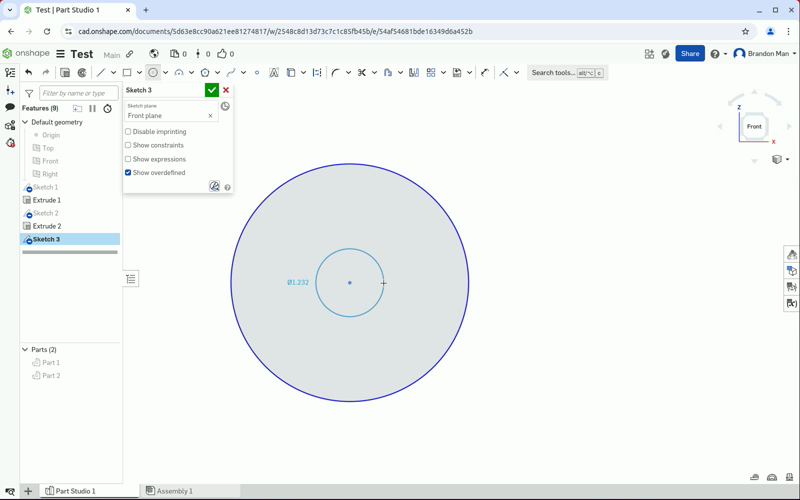
scroll(-6)
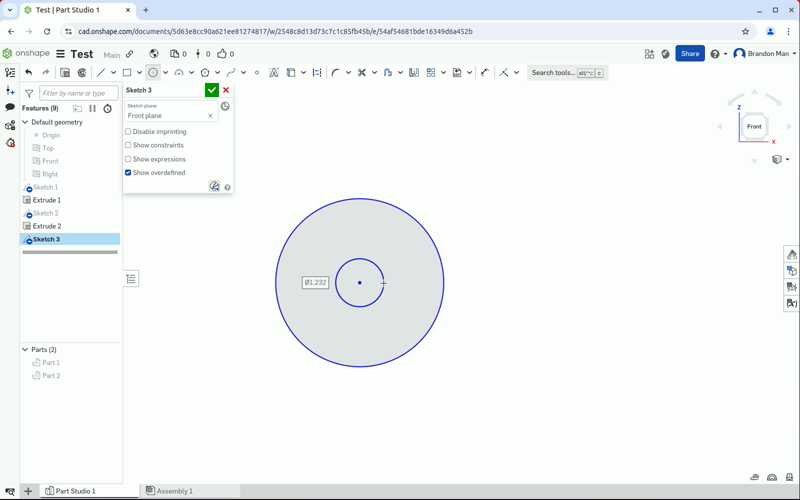
scroll(-6)
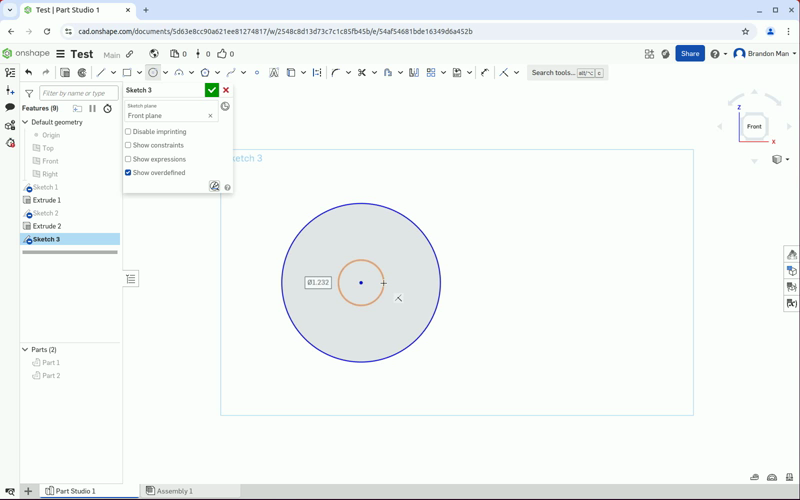
scroll(-6)
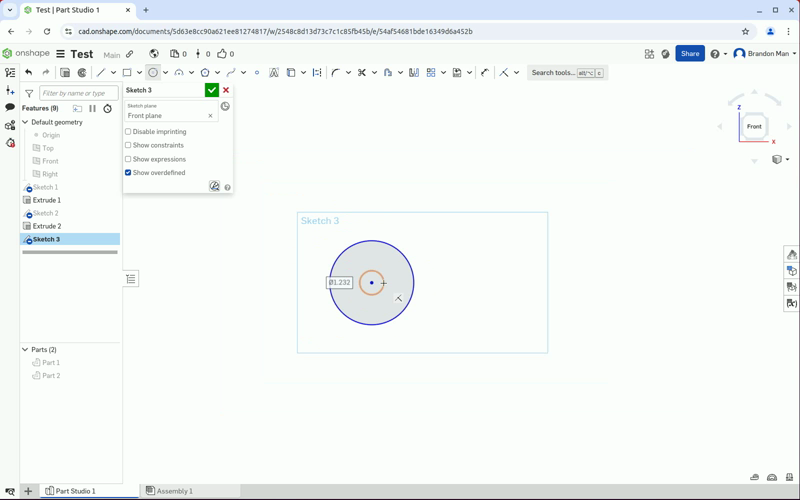
scroll(-6)
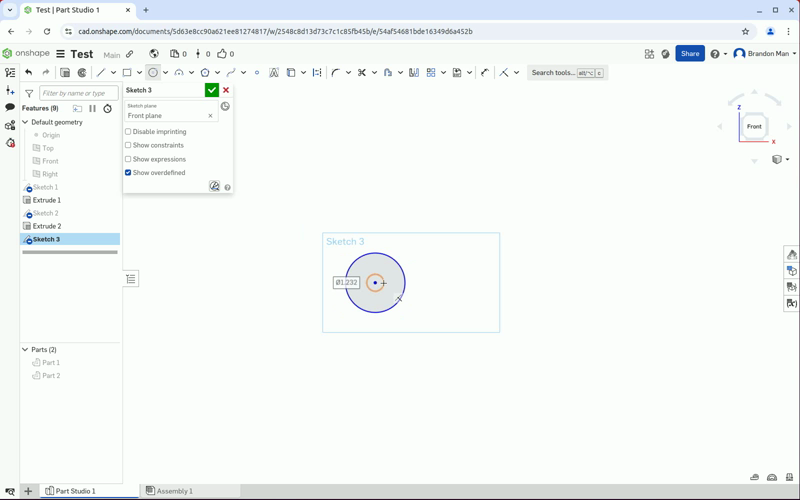
scroll(-6)
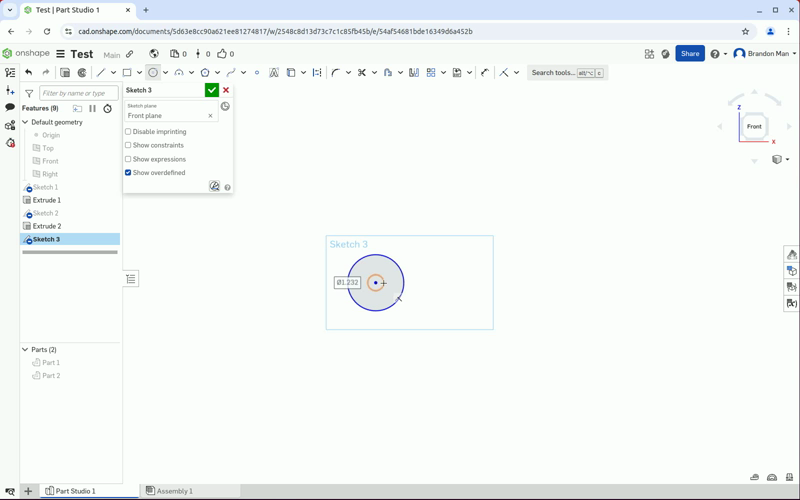
scroll(-6)
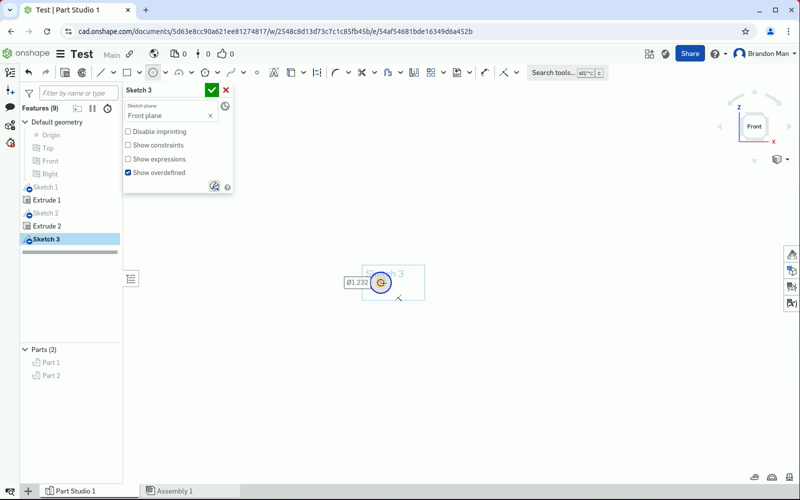
key(esc)
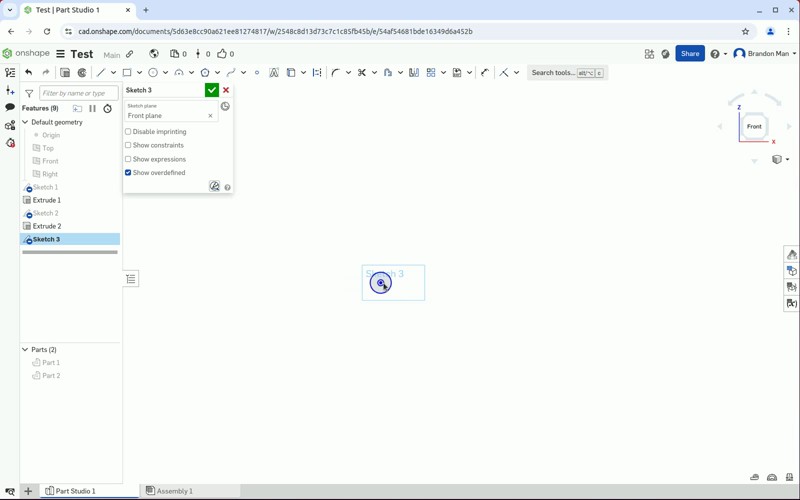
mouse_move(376, 288)
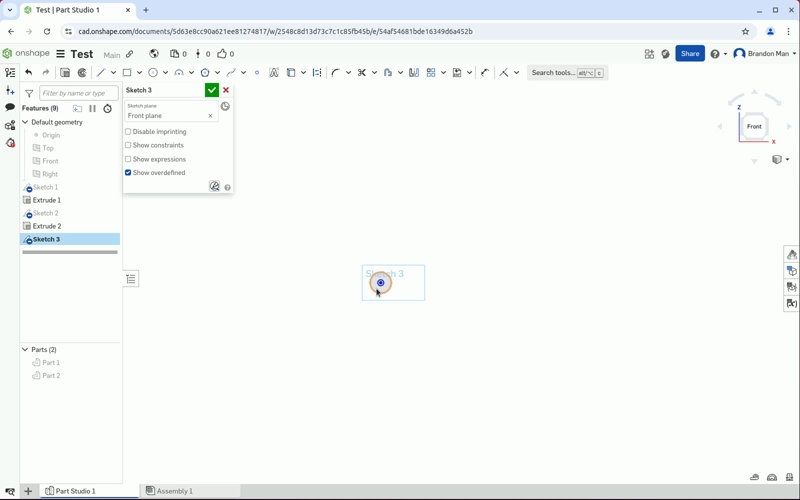
scroll(6)
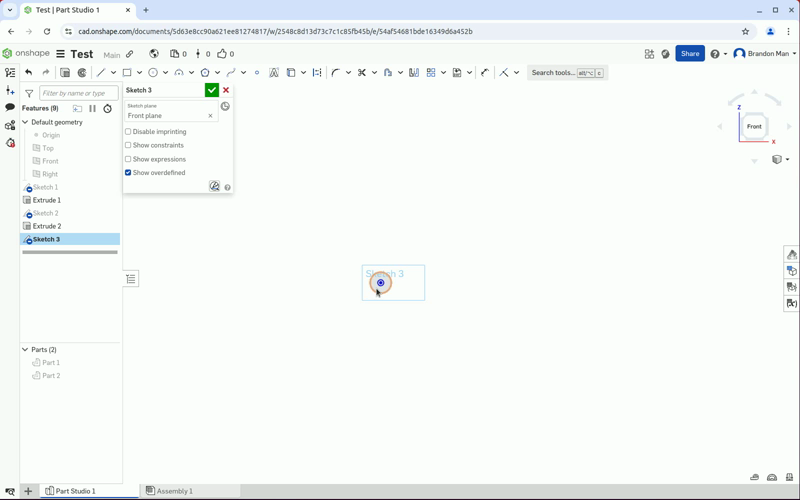
scroll(6)
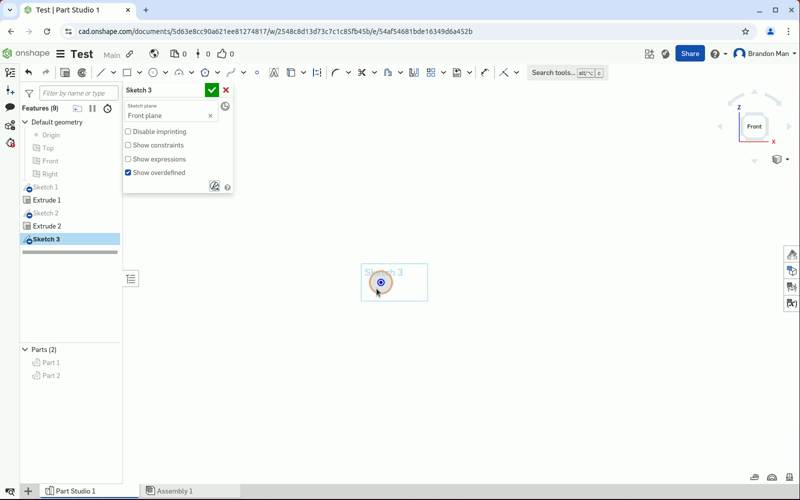
scroll(6)
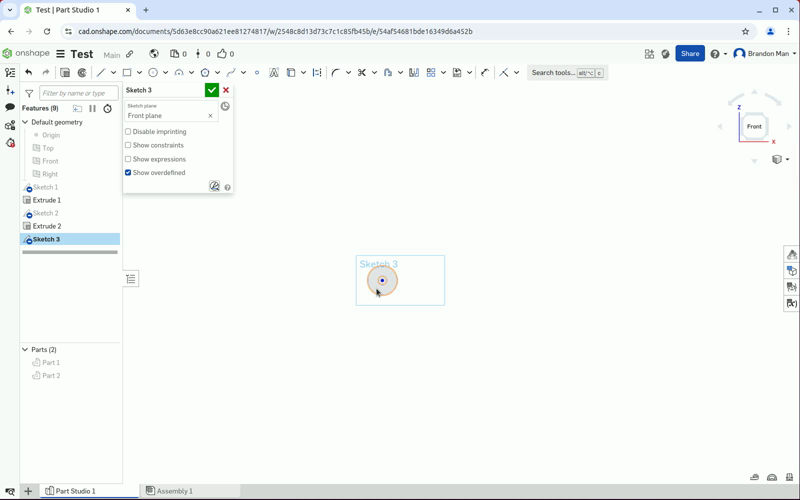
scroll(6)
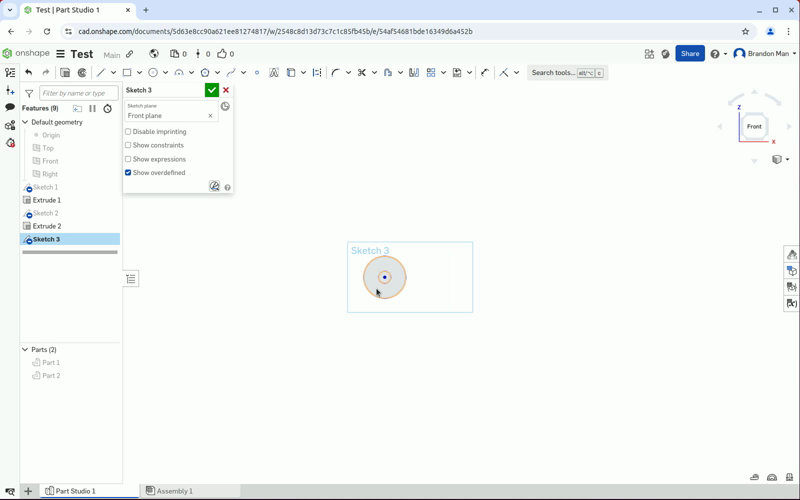
scroll(6)
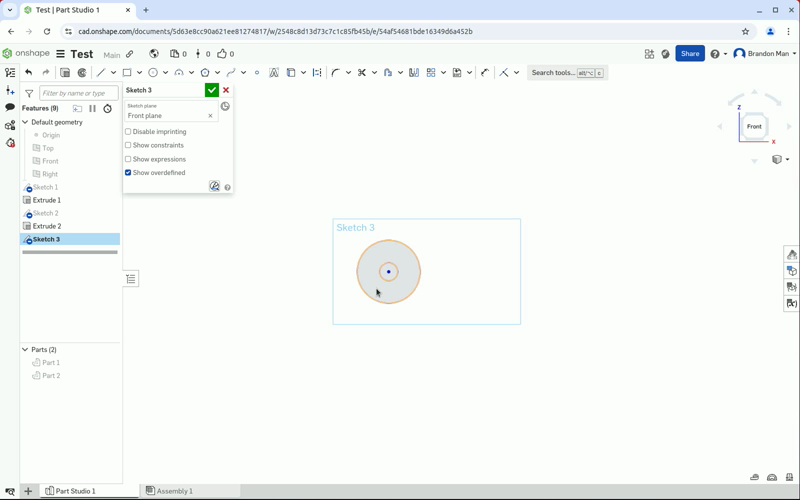
scroll(6)
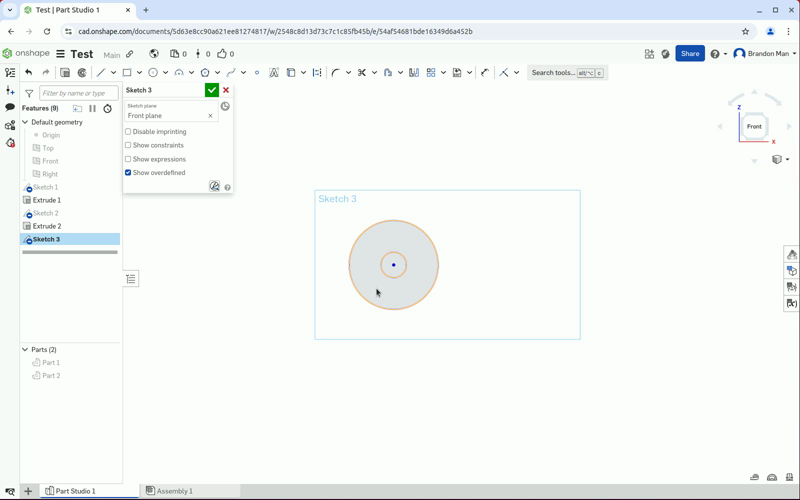
scroll(6)
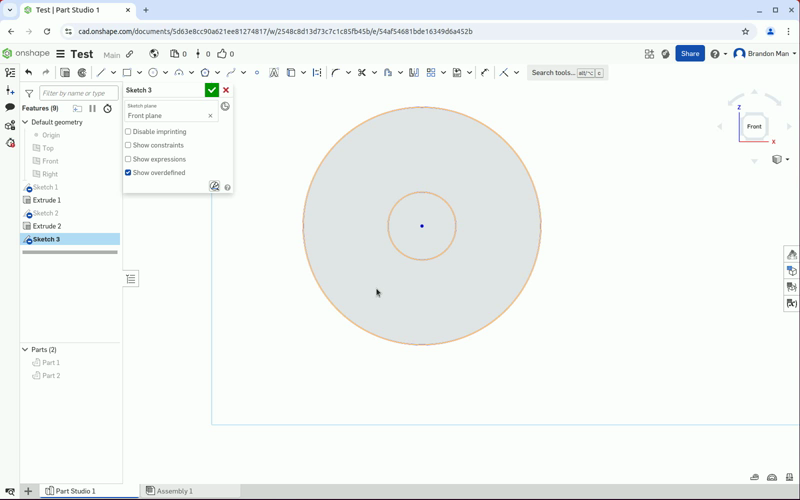
click(376, 288)
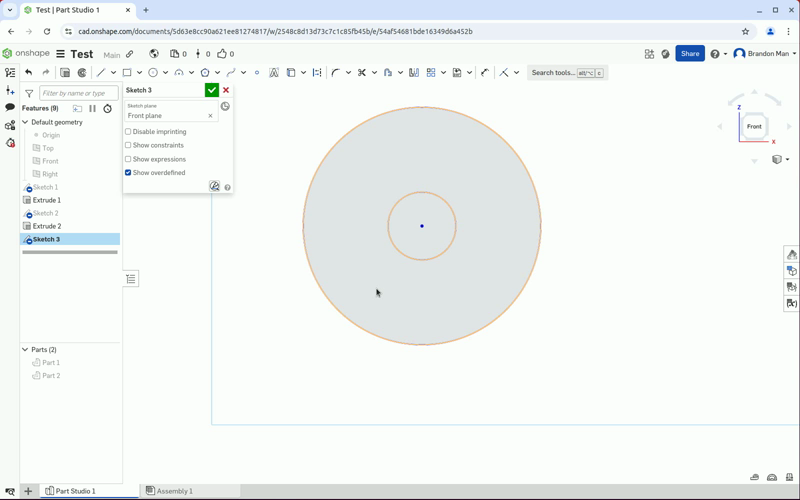
scroll(-6)
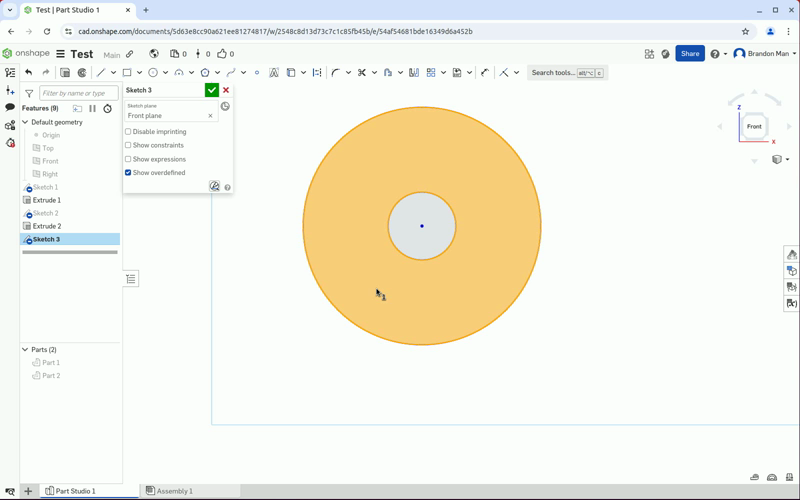
scroll(-6)
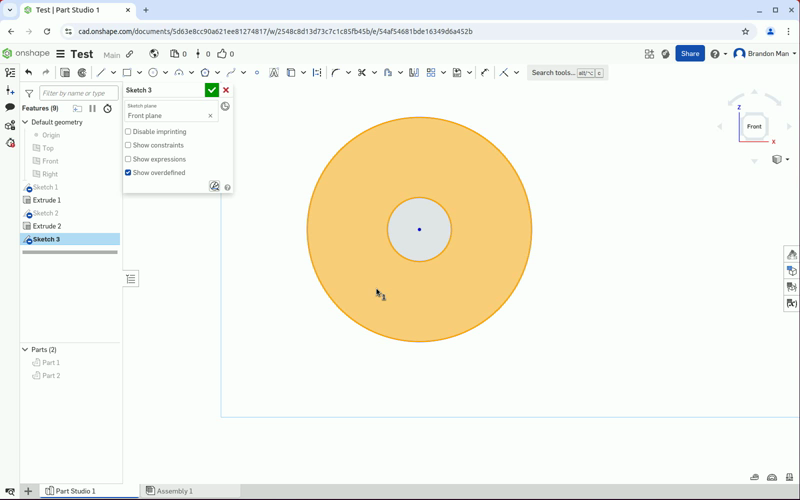
scroll(-6)
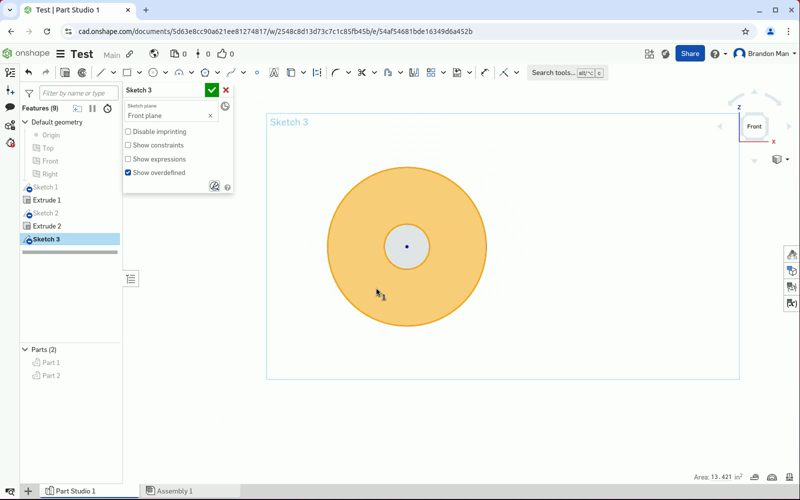
scroll(-6)
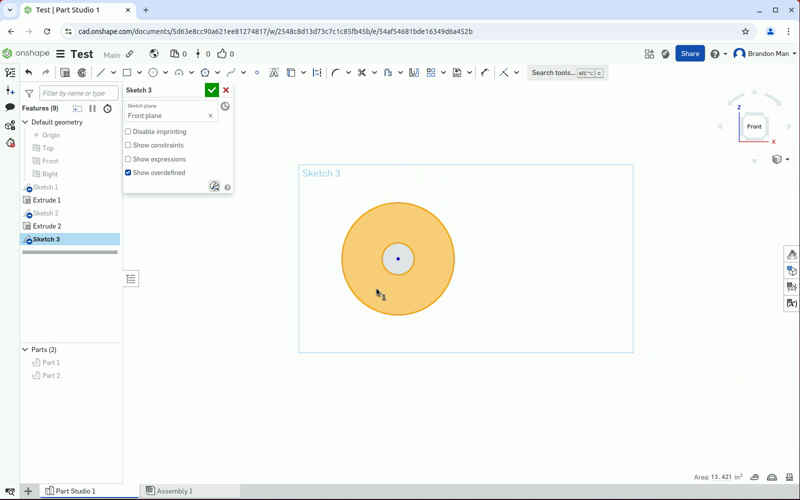
scroll(-6)
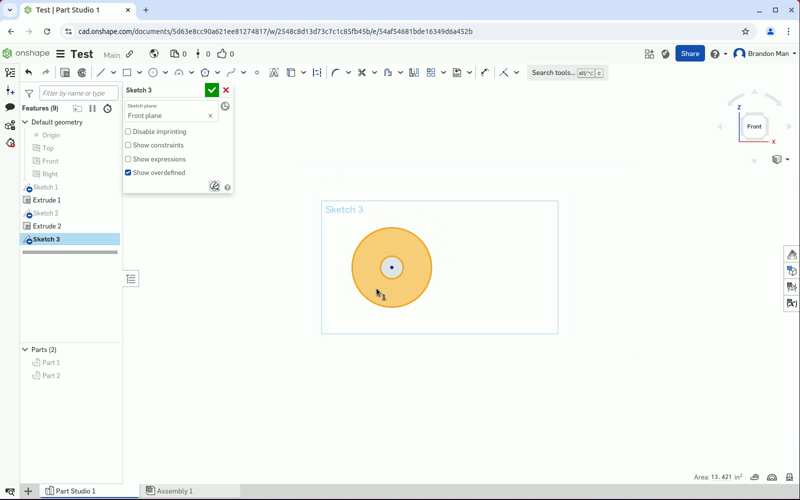
scroll(-6)
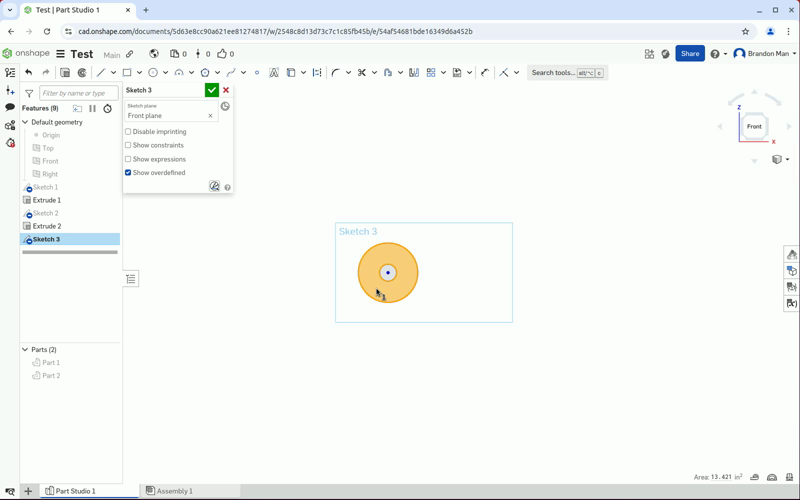
scroll(-6)
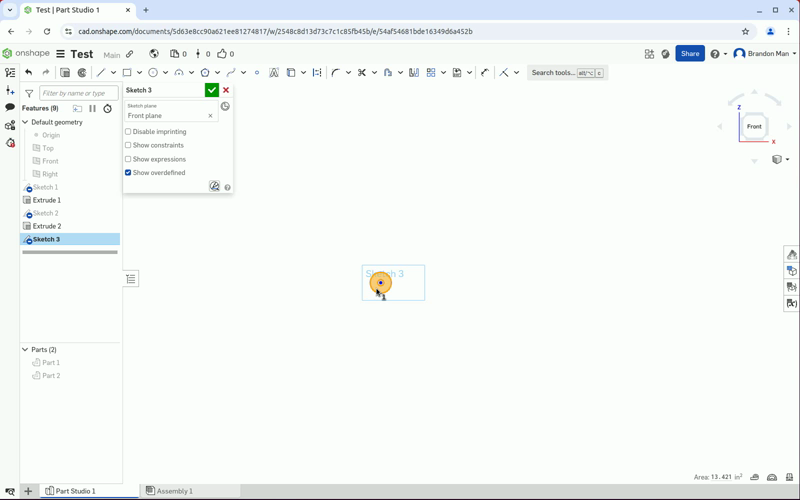
mouse_move(73, 352)
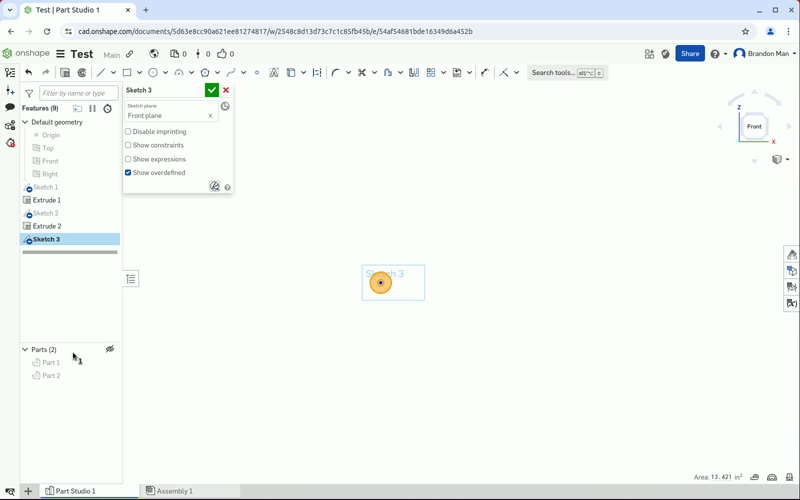
key(shift+y)
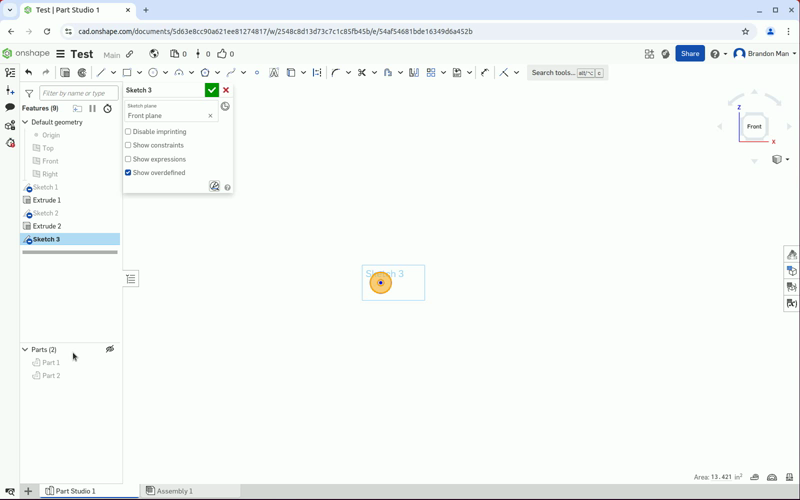
key(shift+e)
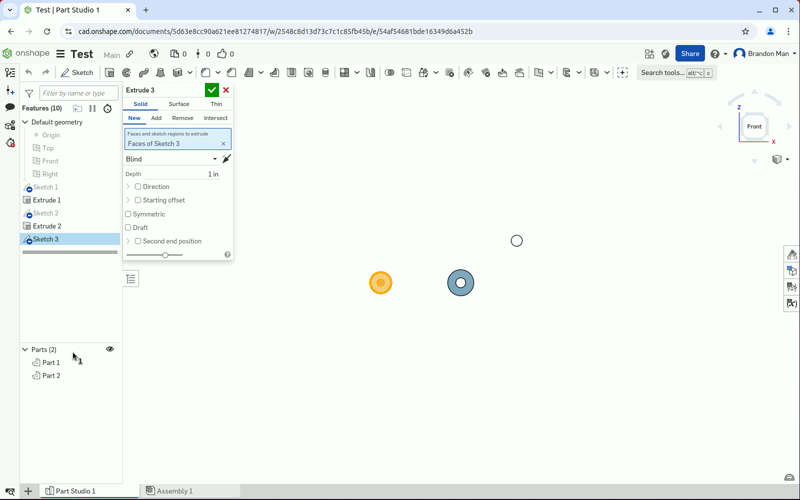
mouse_move(143, 106)
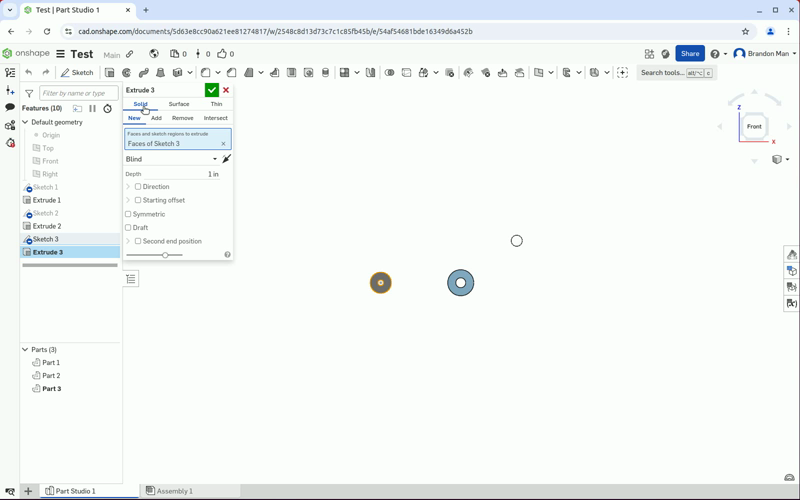
click(143, 106)
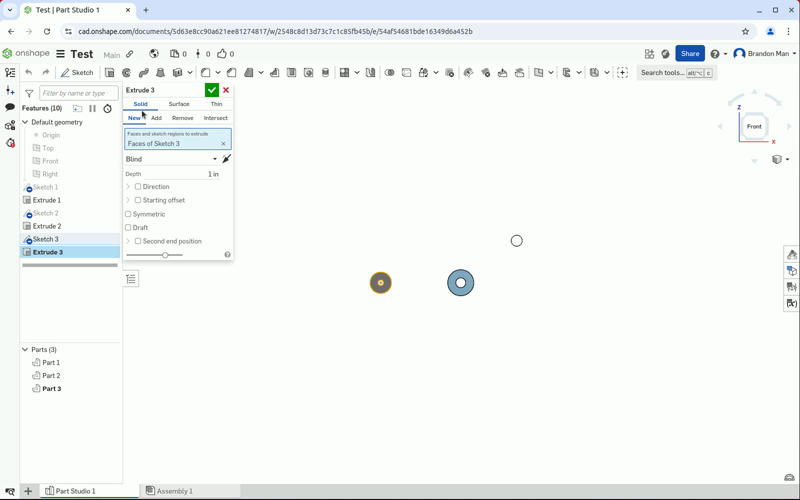
mouse_move(137, 120)
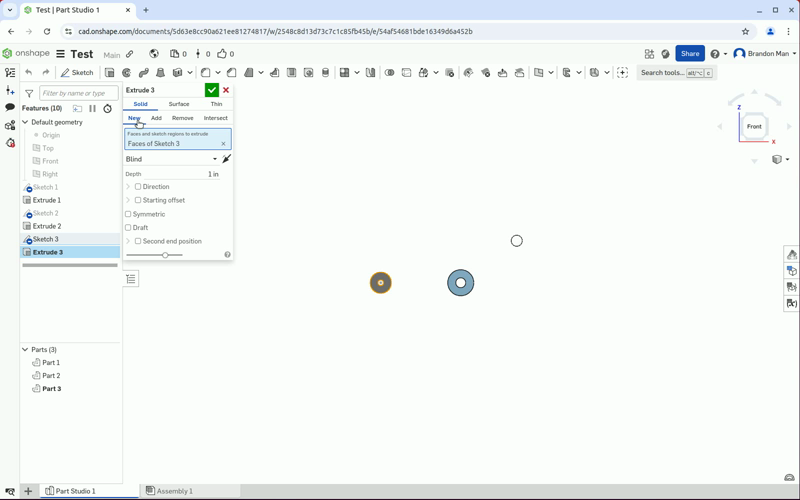
click(137, 120)
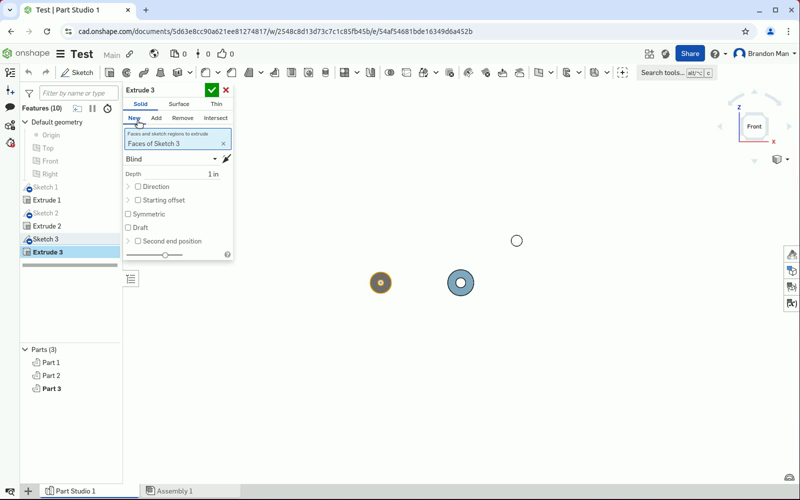
key(tab, 4)
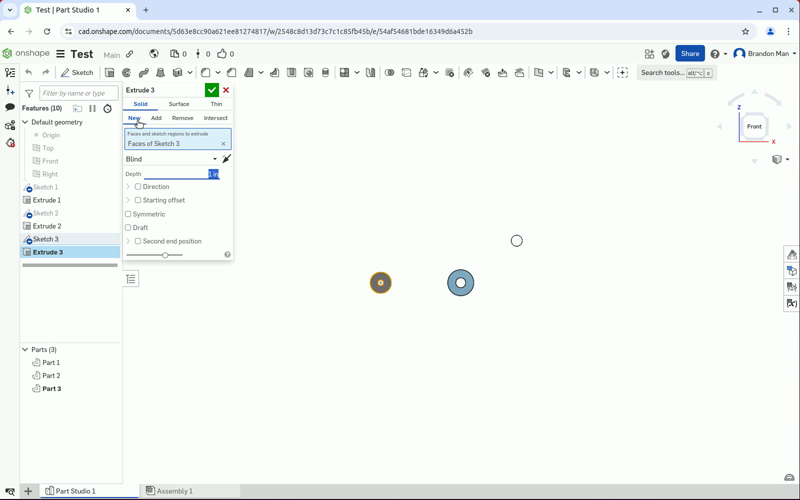
text(1.685)
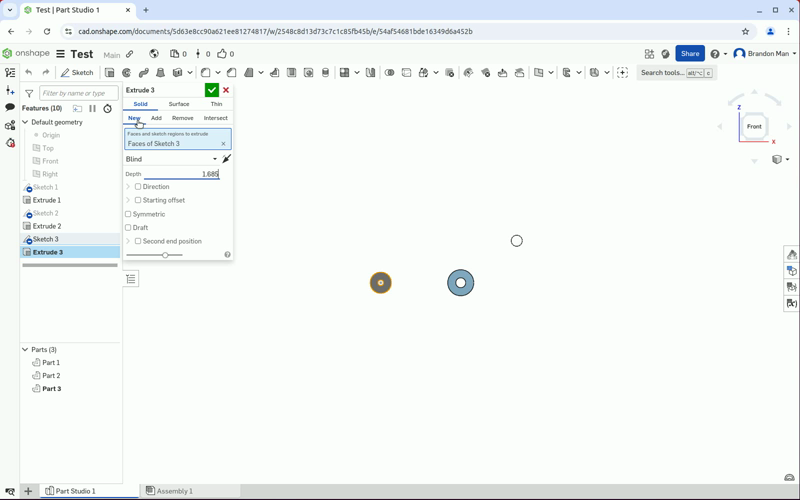
key(enter)
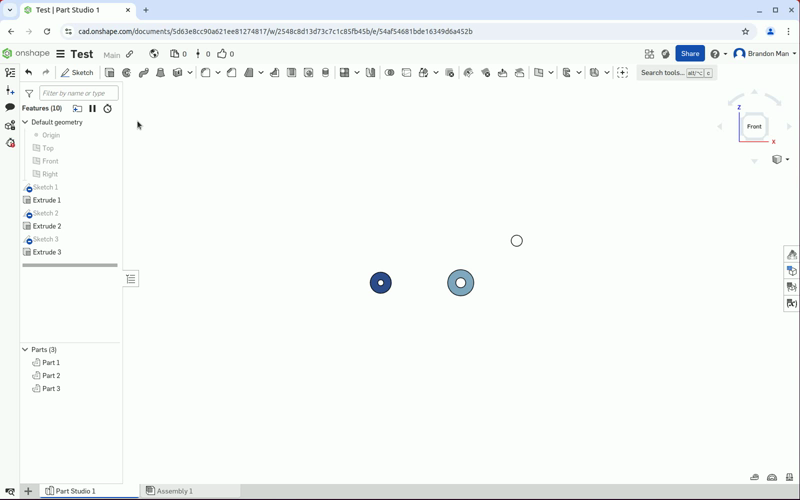
key(shift+h)
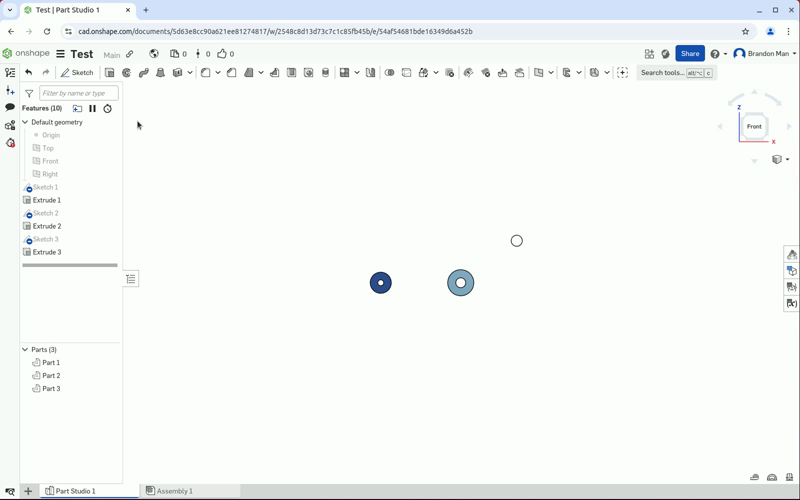
key(shift+h)
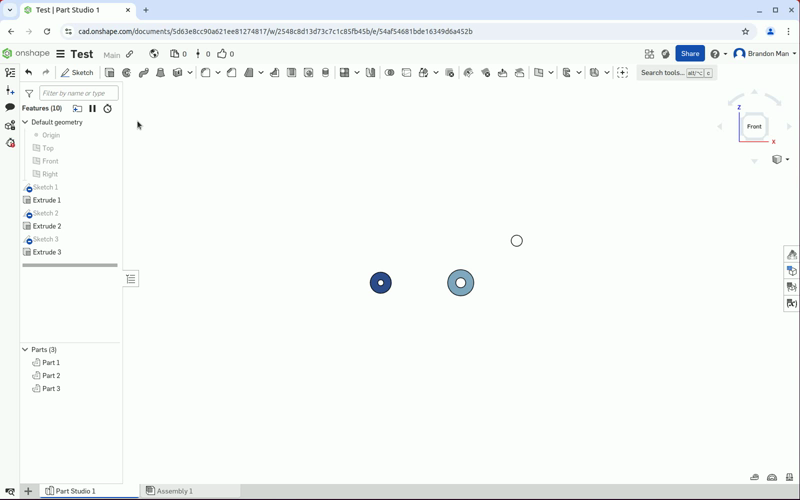
mouse_move(73, 189)
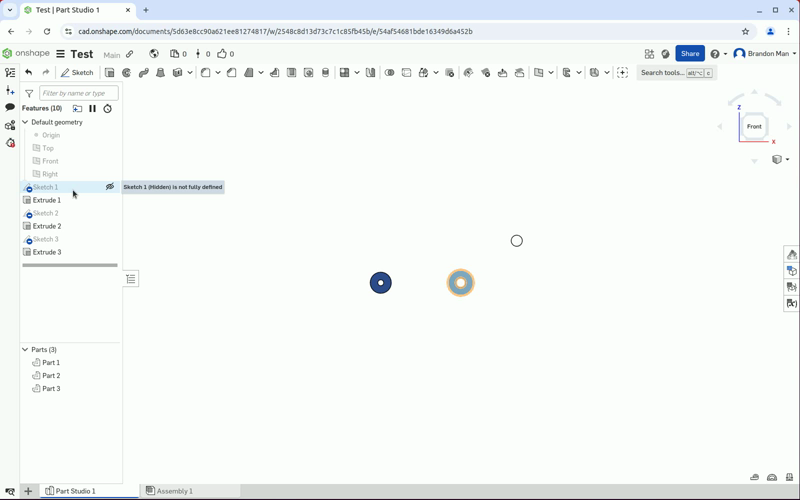
click(73, 189)
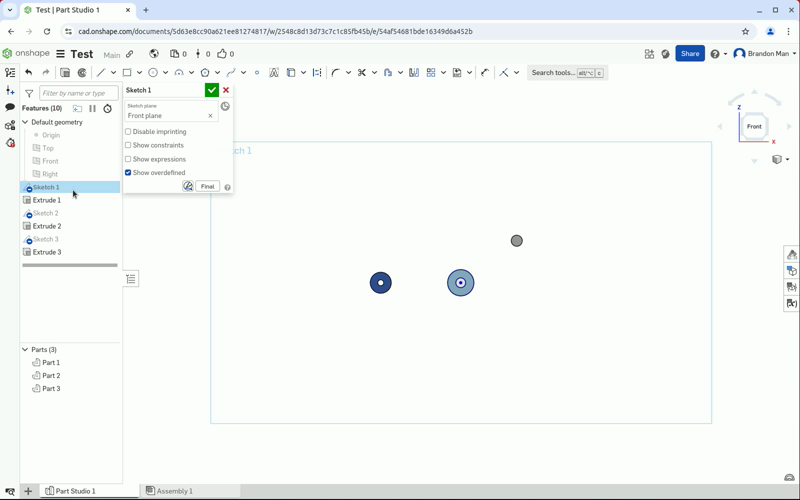
mouse_move(229, 92)
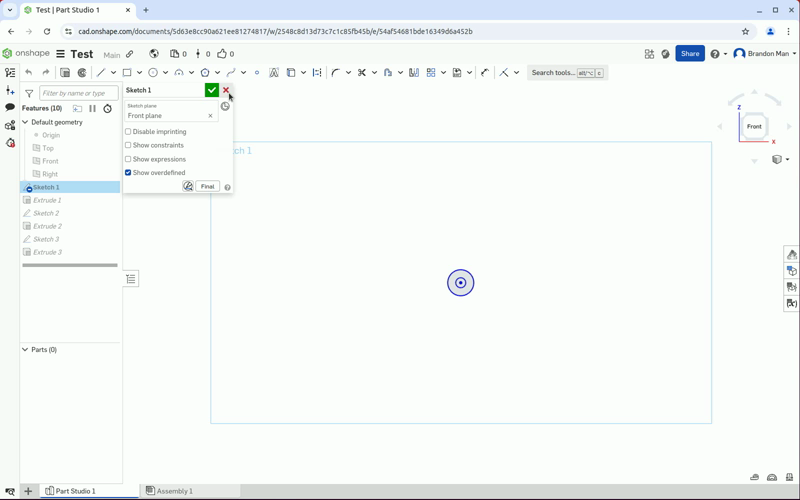
click(229, 92)
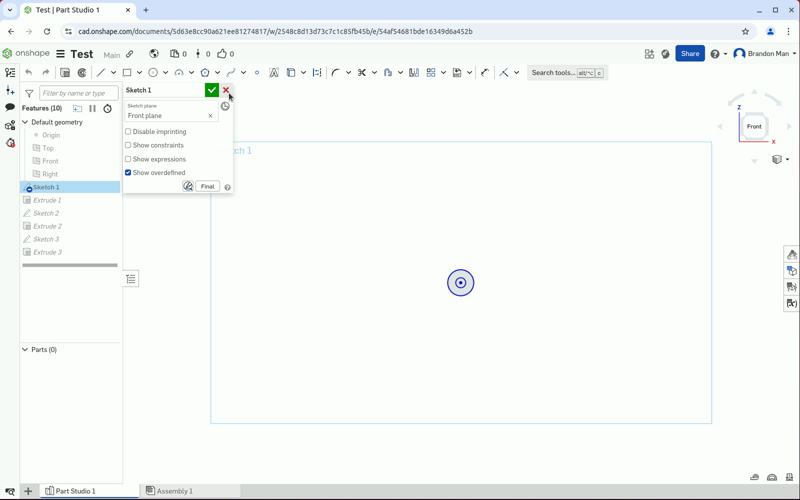
key(shift+s)
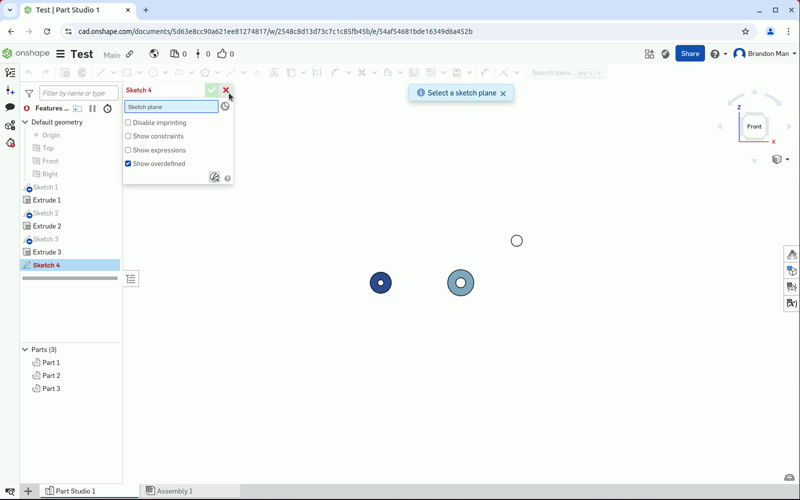
mouse_move(73, 163)
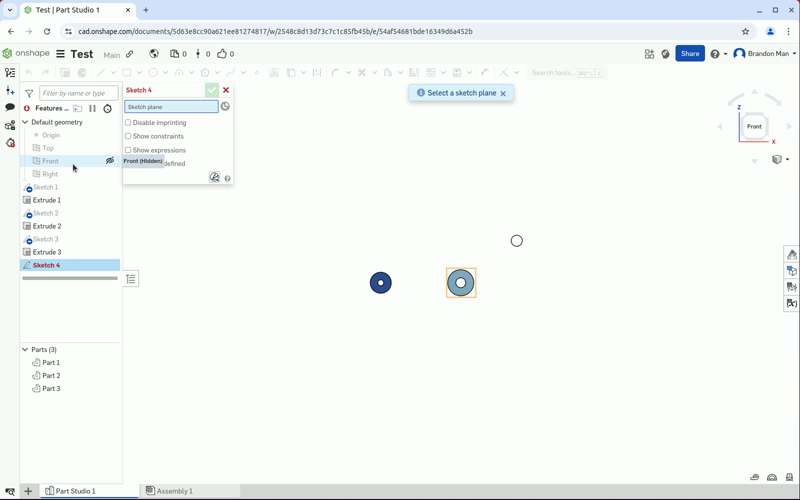
click(73, 163)
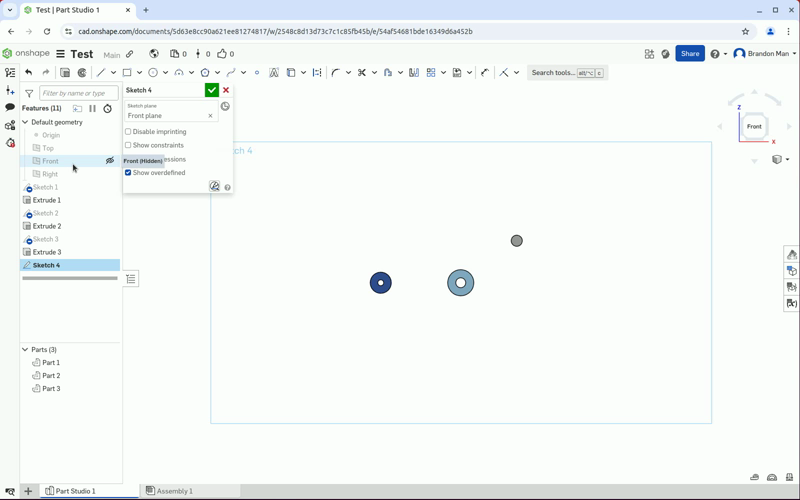
mouse_move(73, 352)
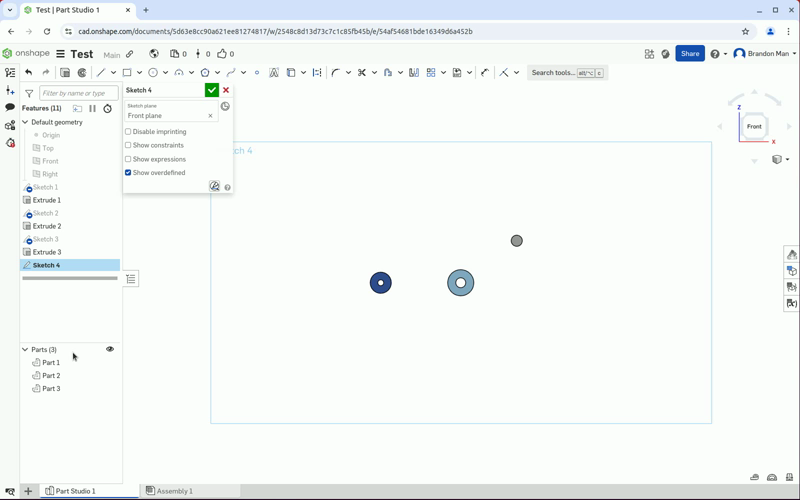
key(y)
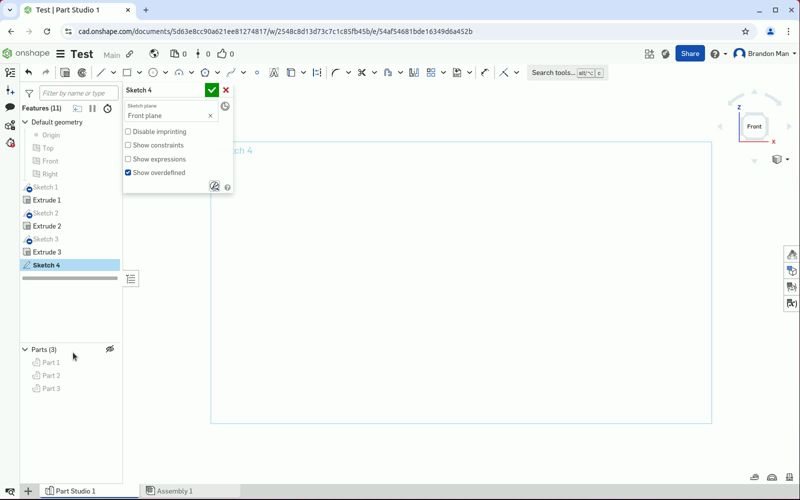
key(c)
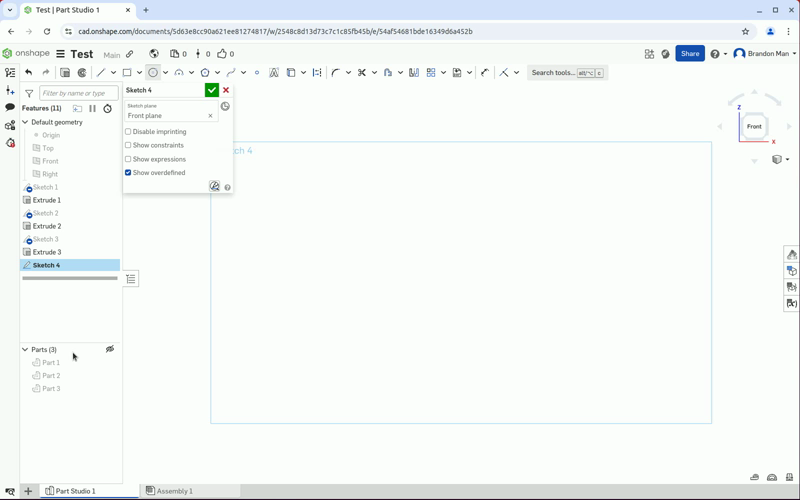
key_down(shift)
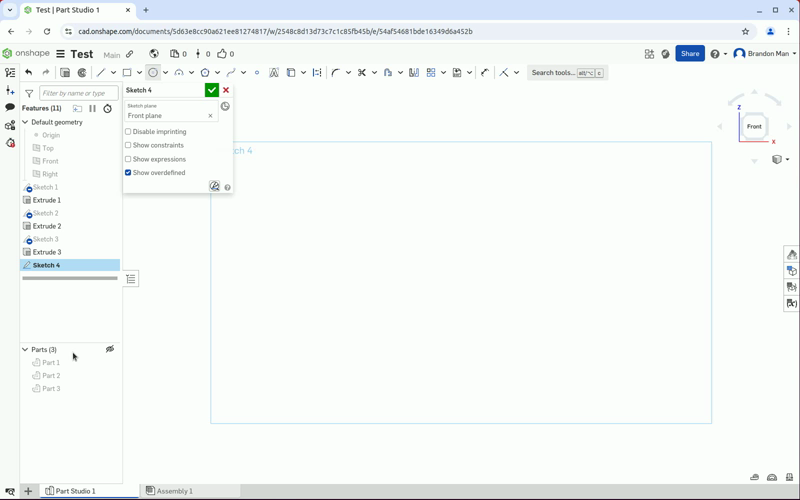
mouse_move(426, 282)
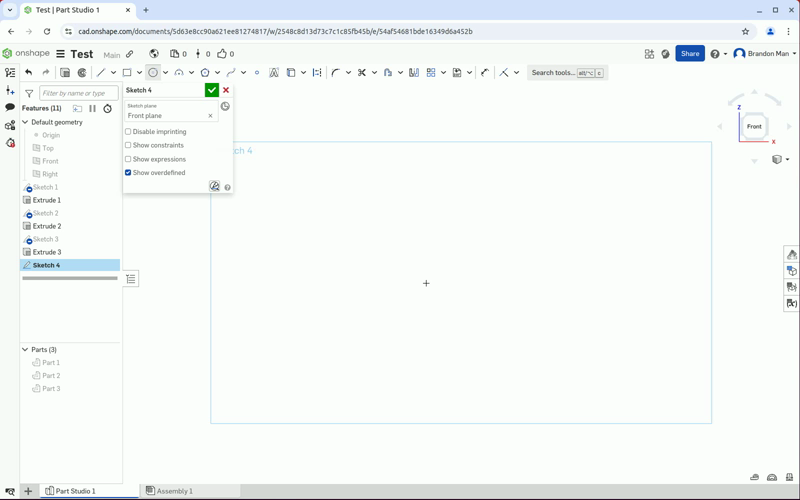
click(426, 282)
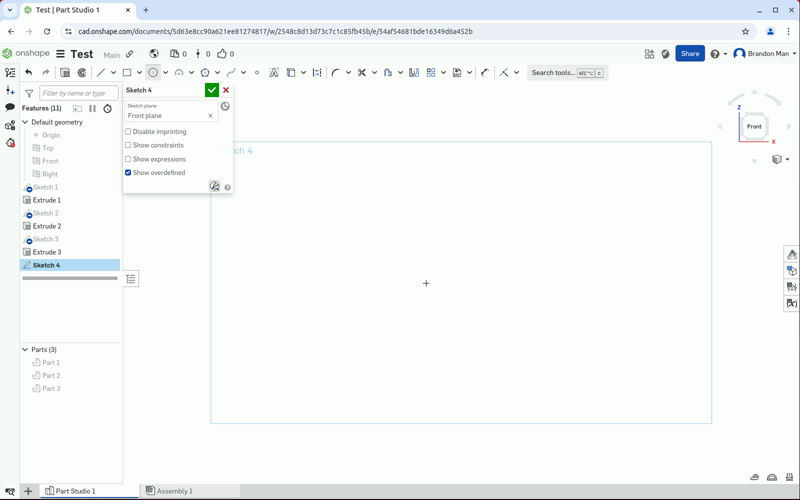
key_up(shift)
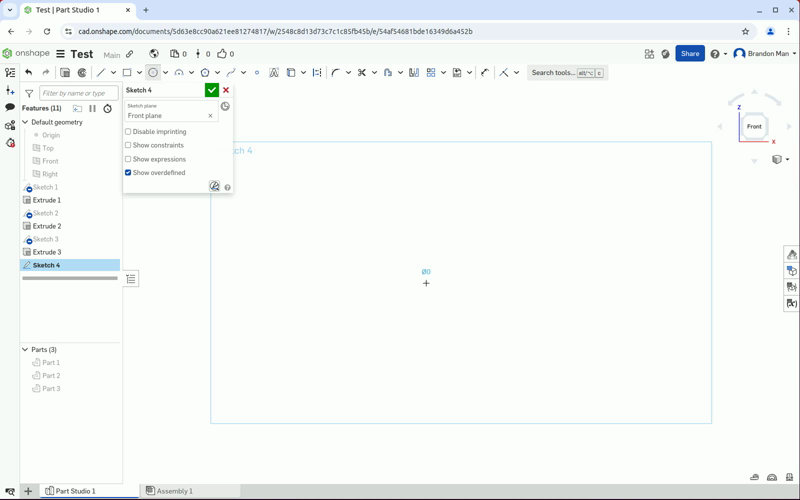
mouse_move(438, 282)
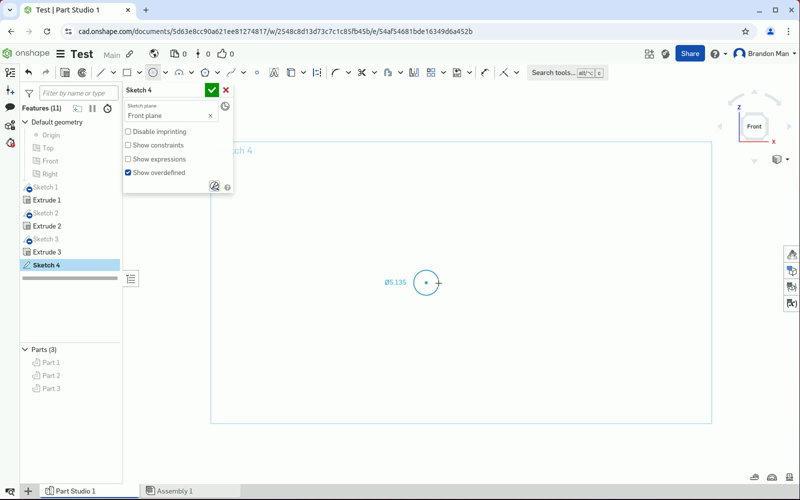
click(438, 282)
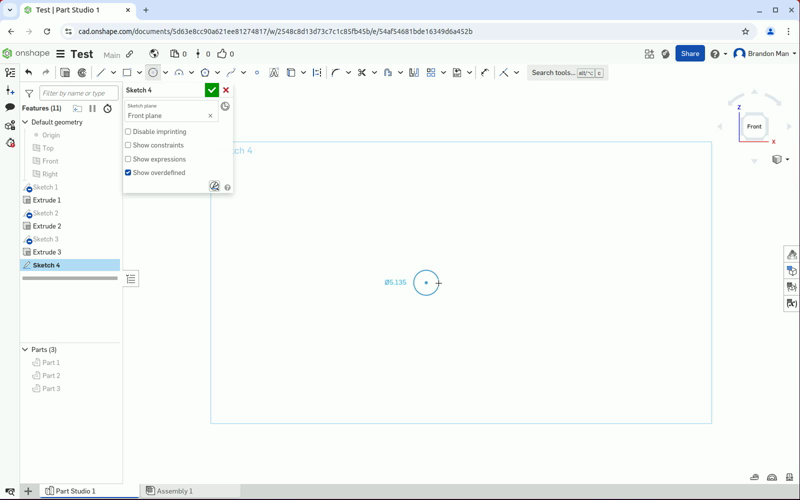
key(esc)
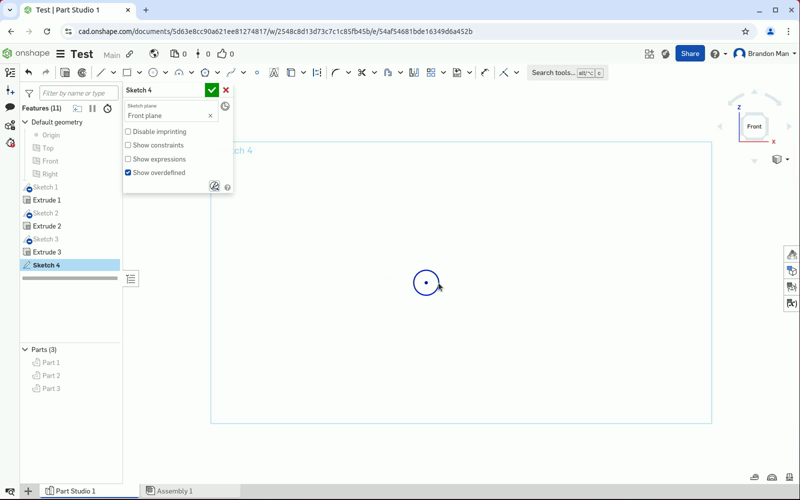
key(c)
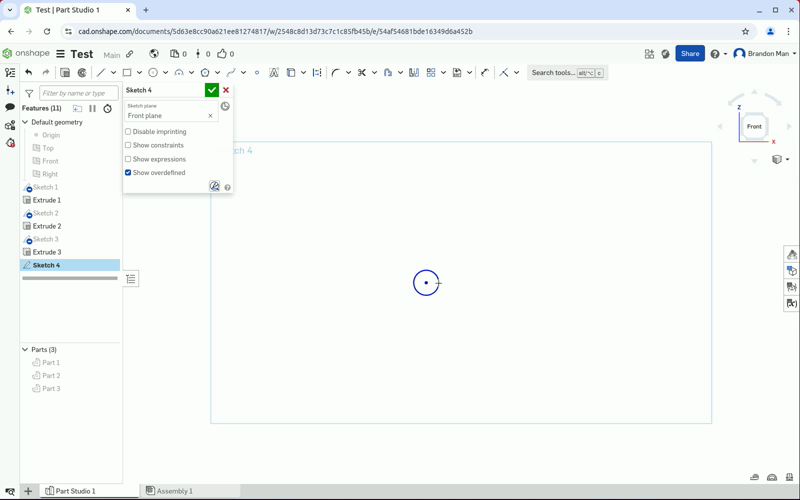
key_down(shift)
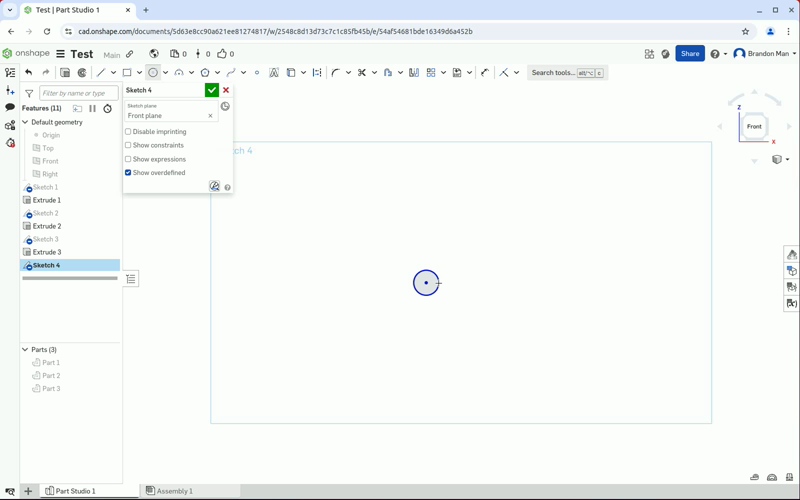
mouse_move(426, 282)
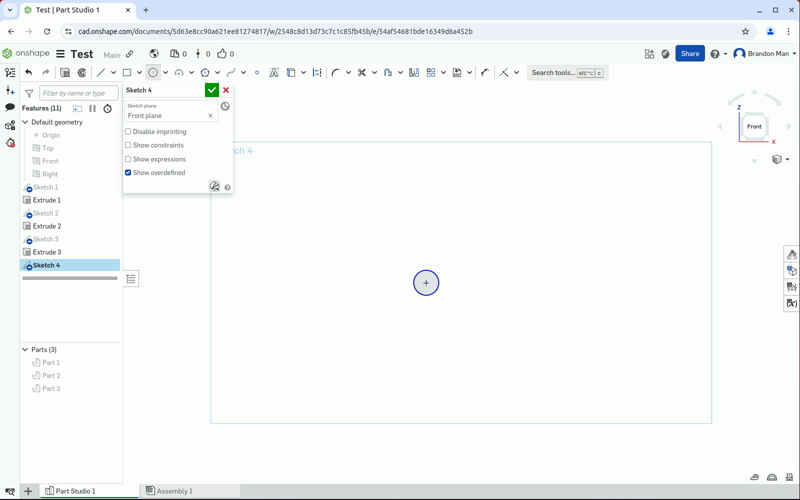
click(426, 282)
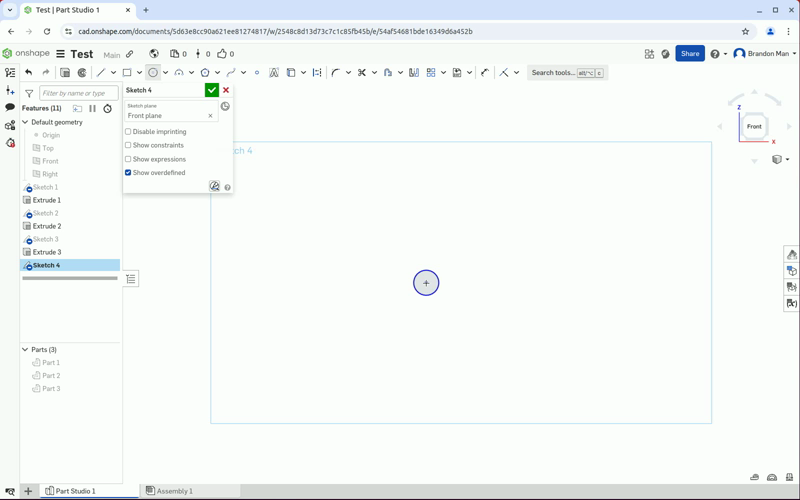
key_up(shift)
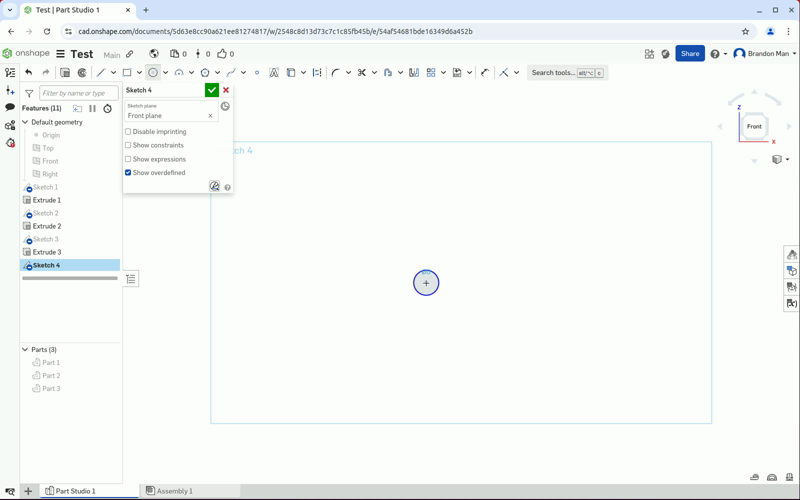
mouse_move(432, 282)
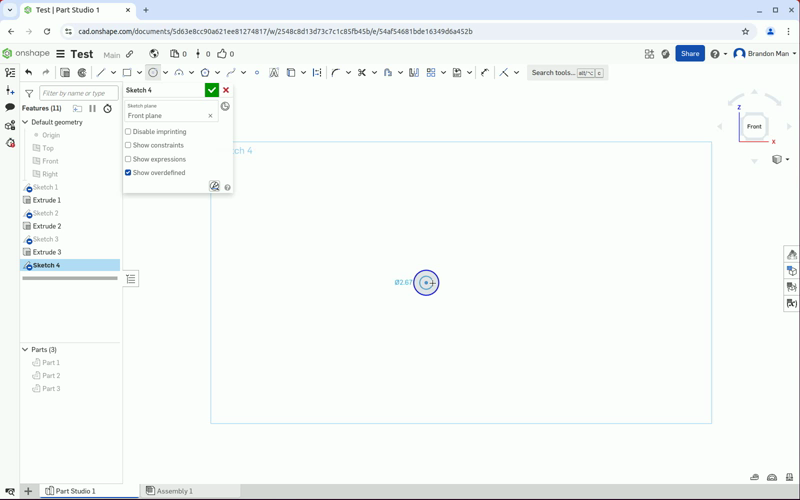
click(432, 282)
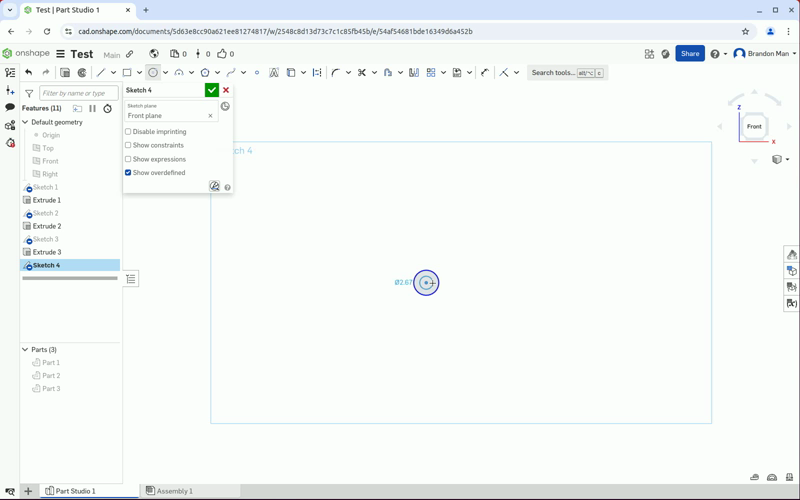
key(esc)
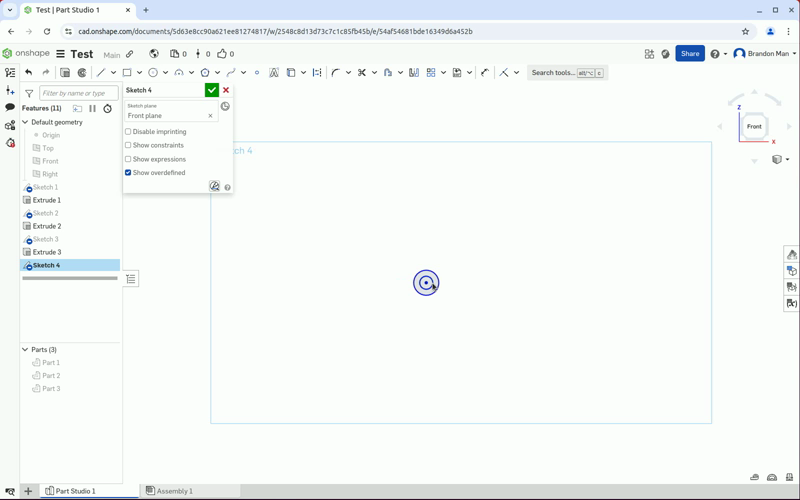
mouse_move(435, 275)
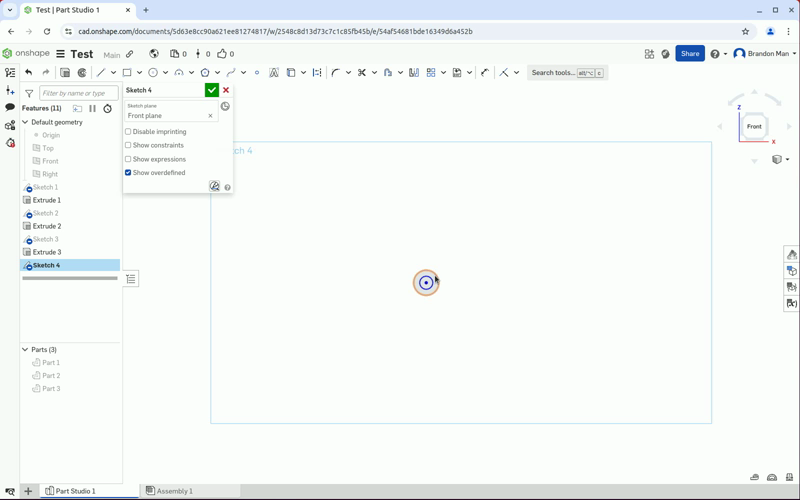
scroll(6)
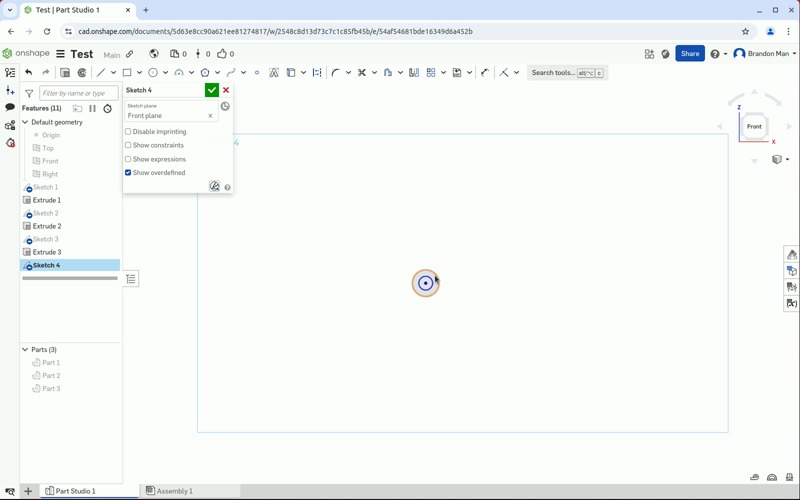
scroll(6)
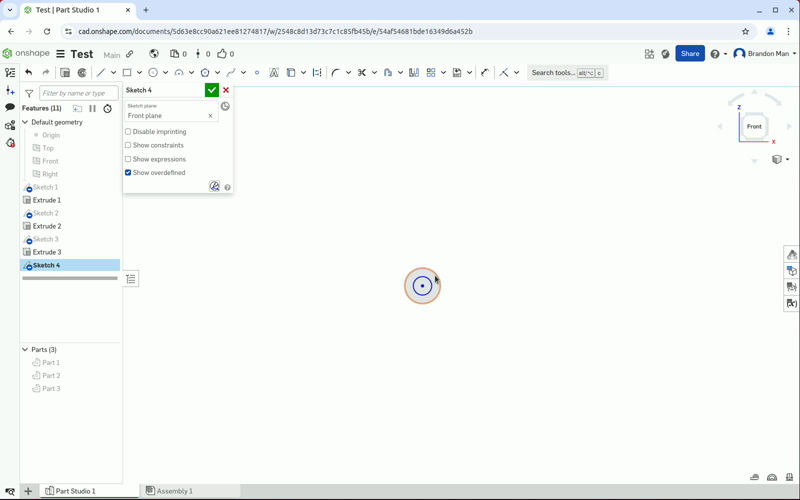
scroll(6)
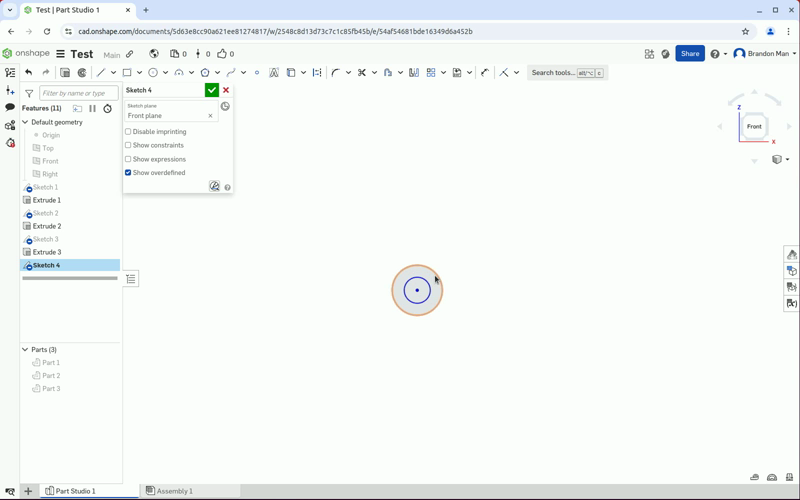
scroll(6)
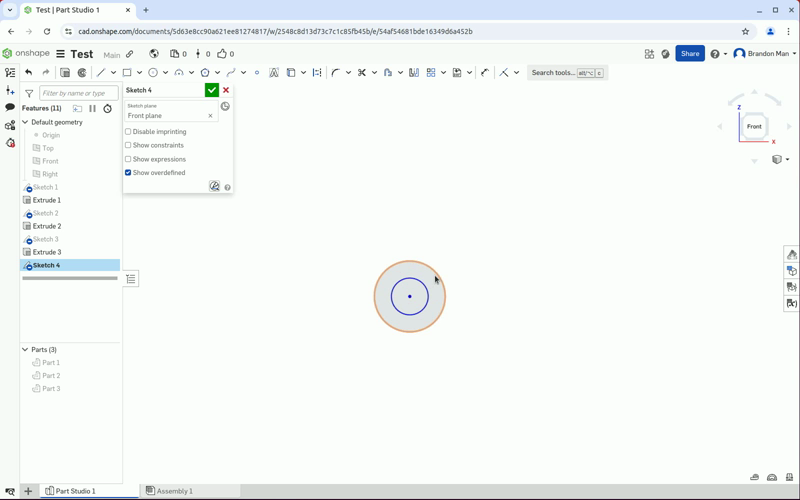
scroll(6)
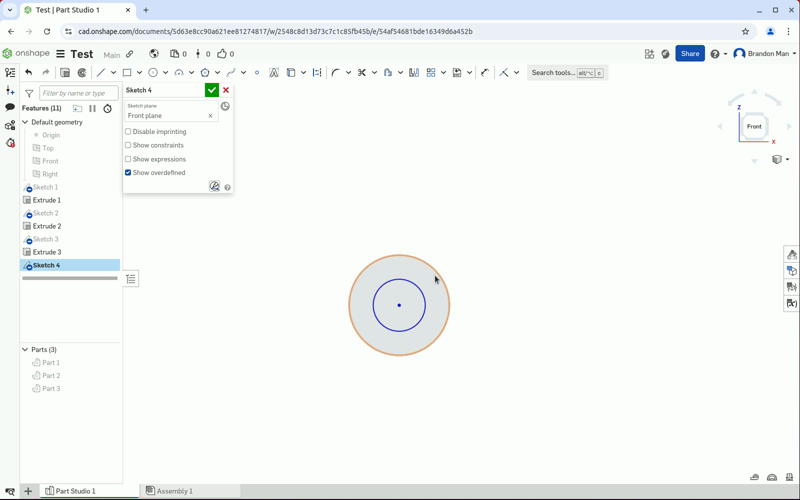
scroll(6)
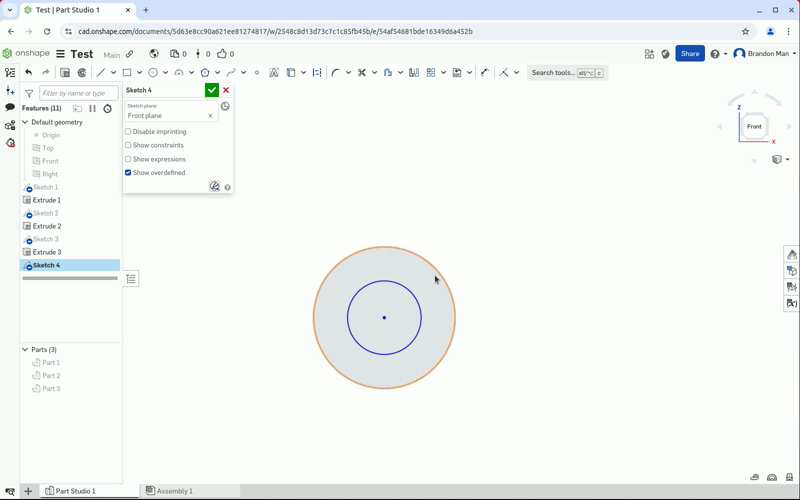
scroll(6)
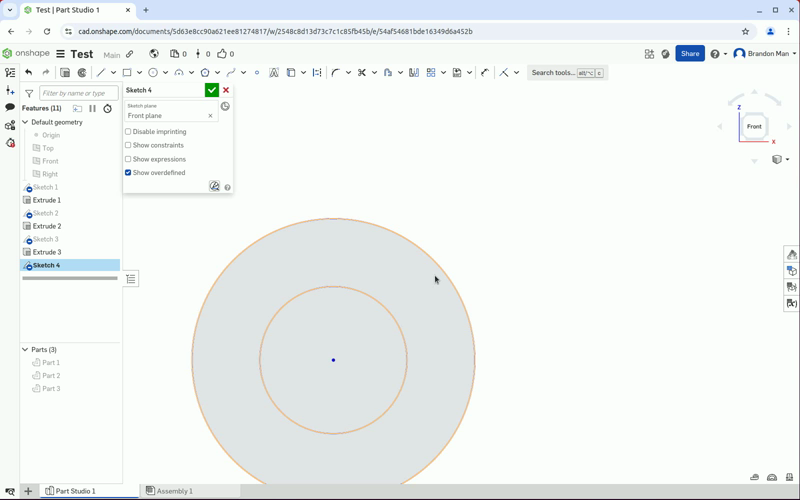
click(435, 275)
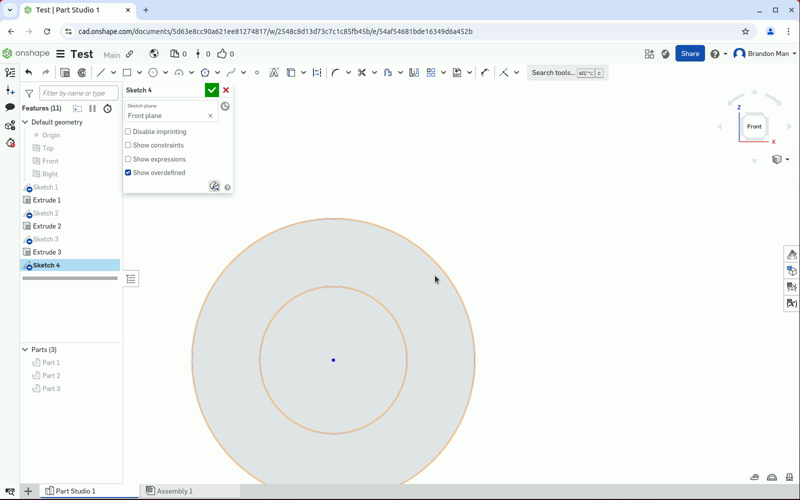
scroll(-6)
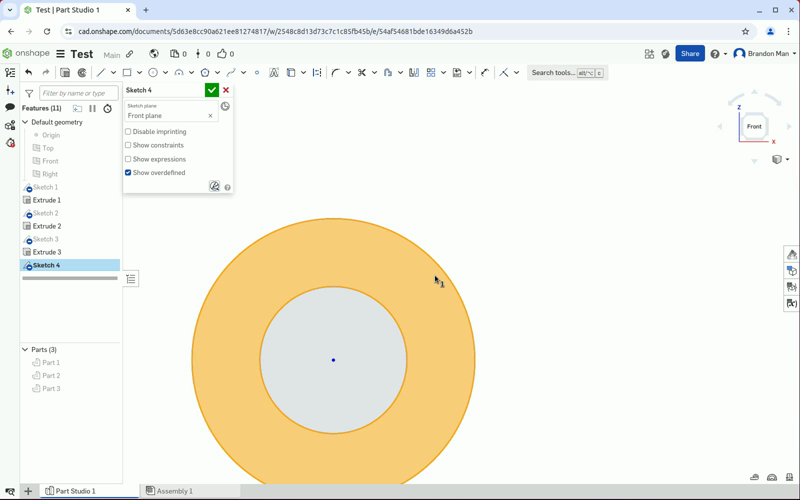
scroll(-6)
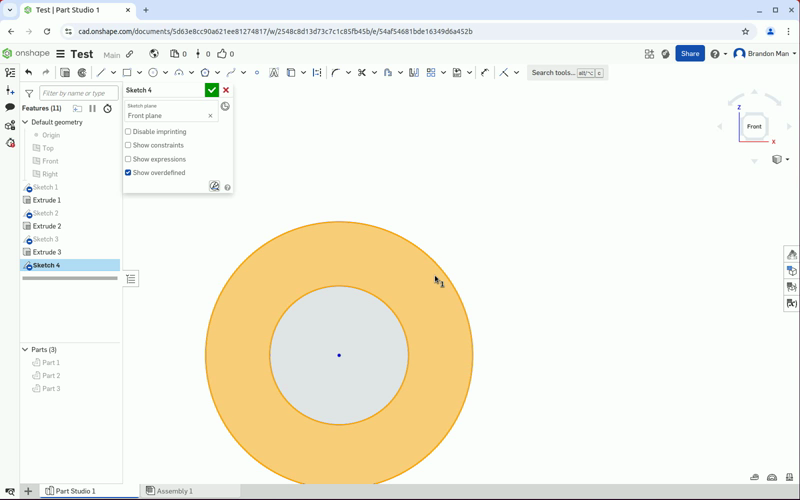
scroll(-6)
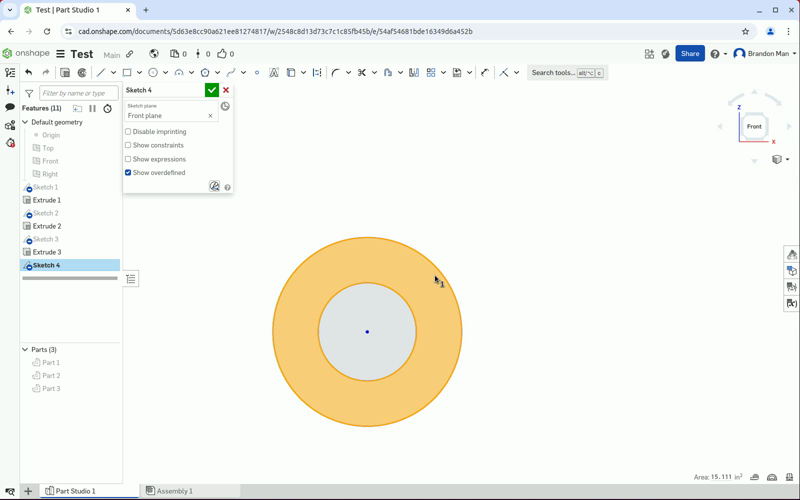
scroll(-6)
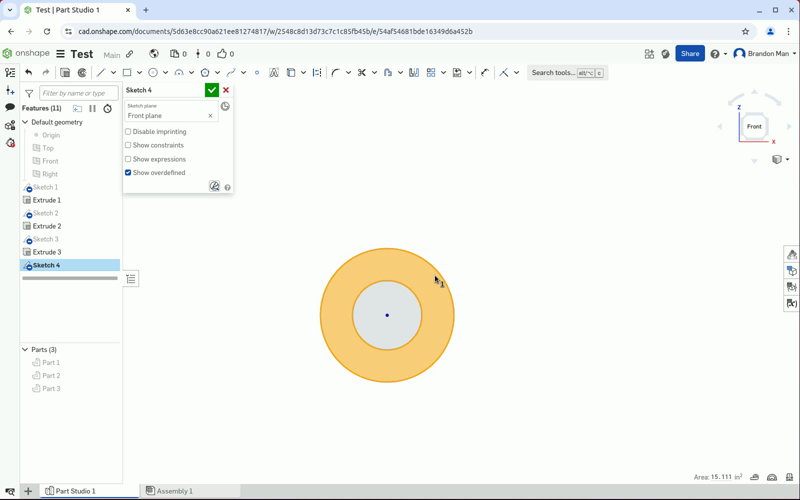
scroll(-6)
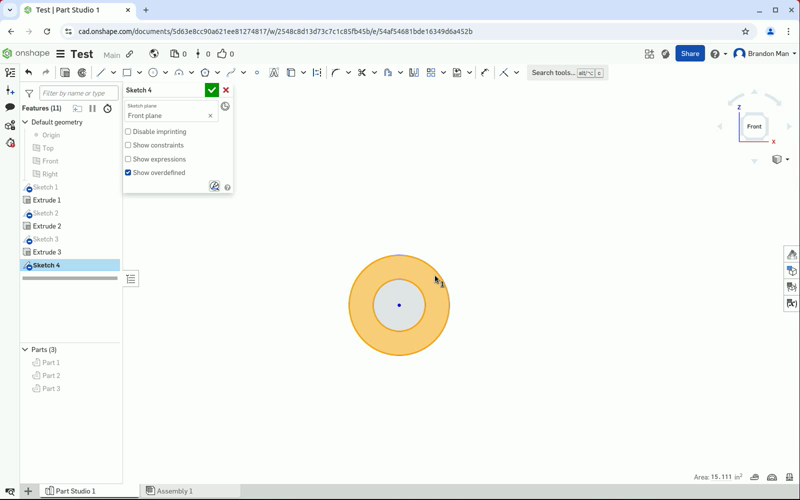
scroll(-6)
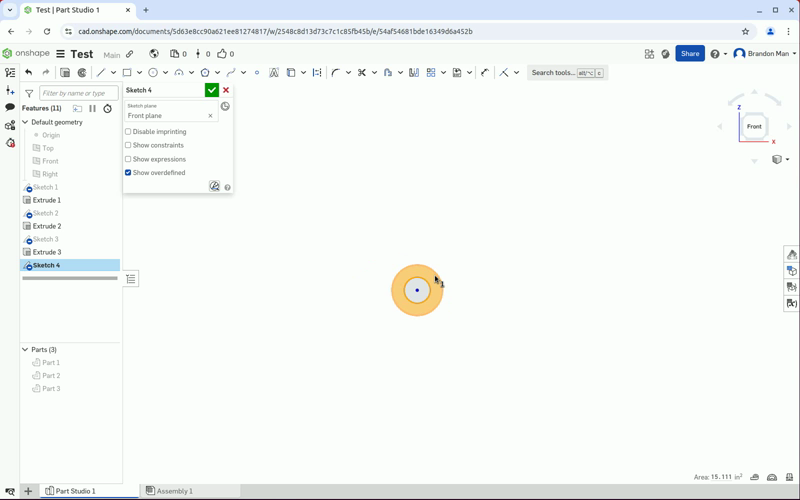
scroll(-6)
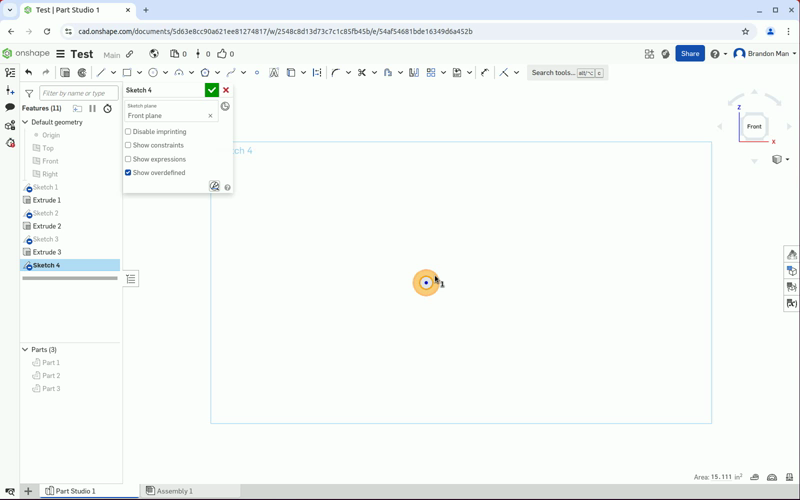
mouse_move(73, 352)
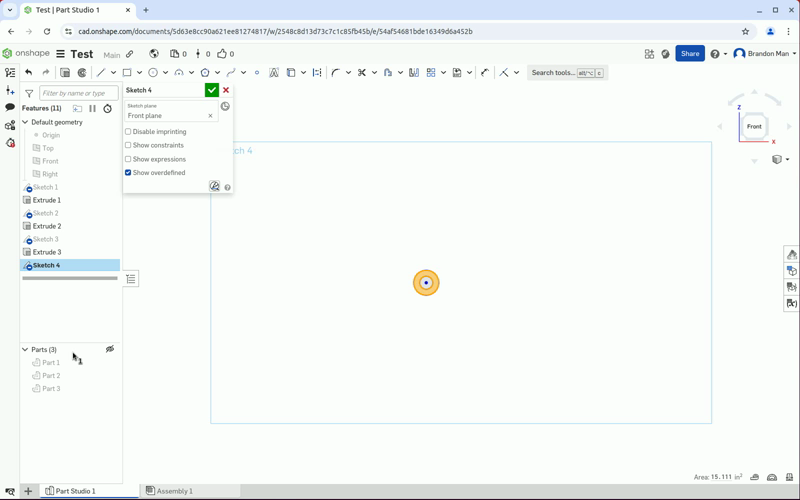
key(shift+y)
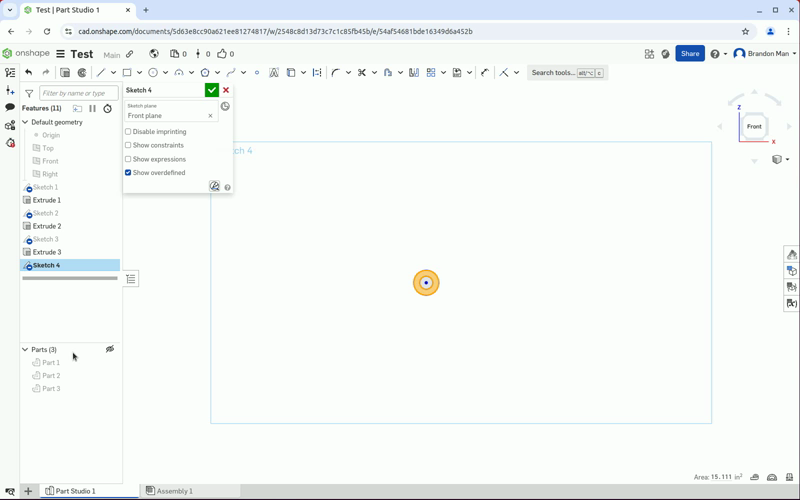
key(shift+e)
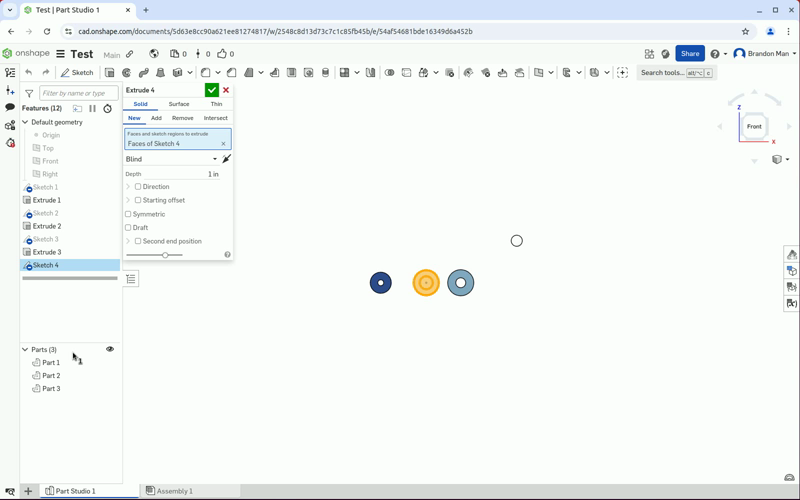
mouse_move(143, 106)
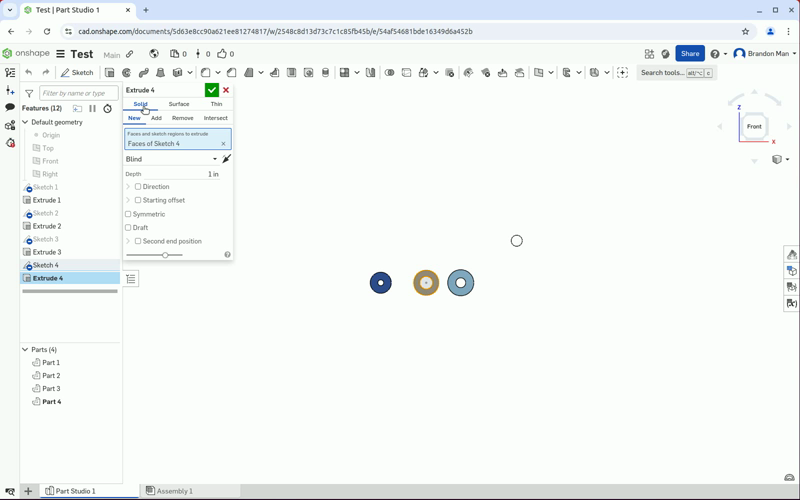
click(143, 106)
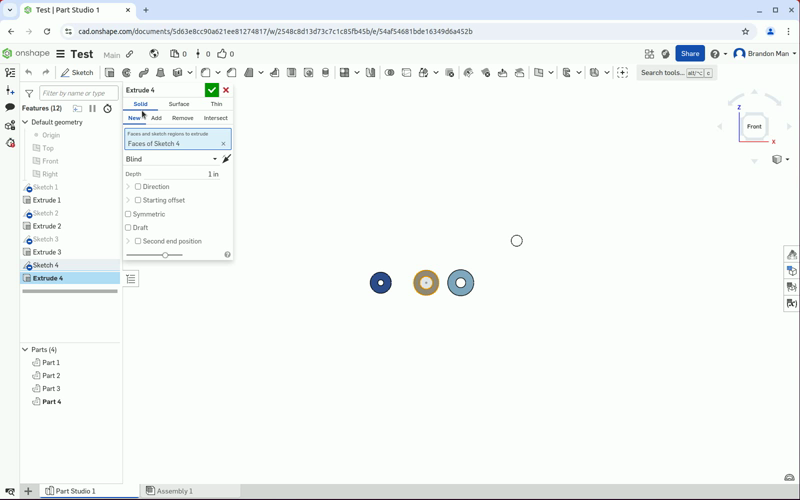
mouse_move(137, 120)
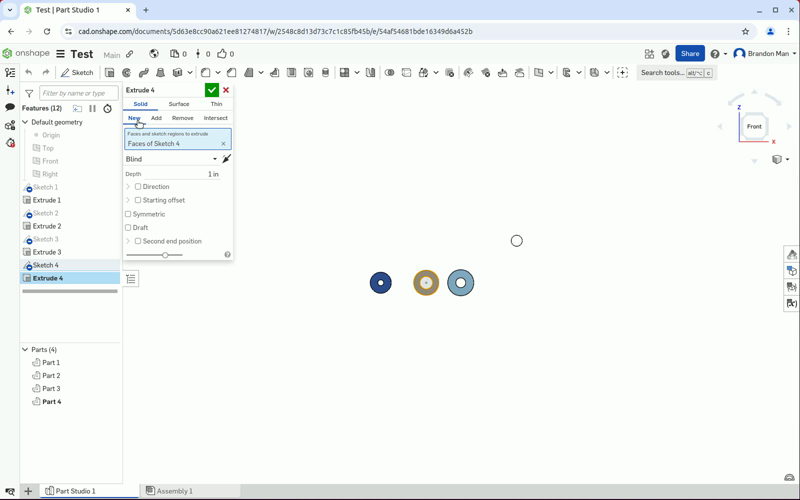
click(137, 120)
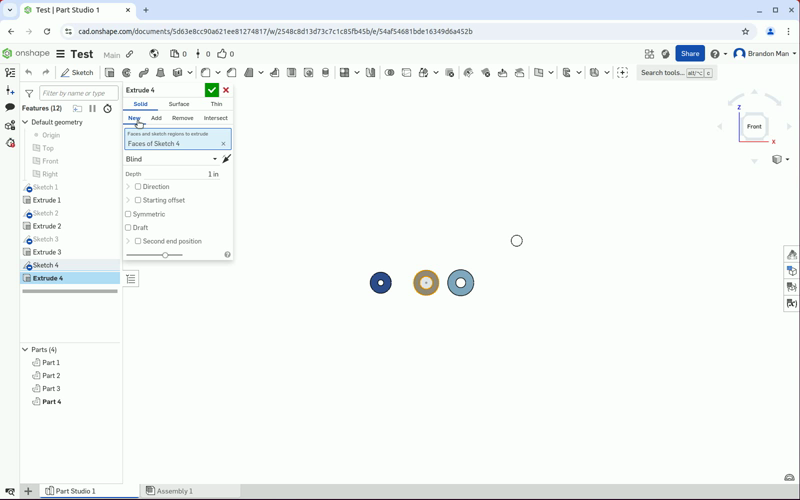
key(tab, 4)
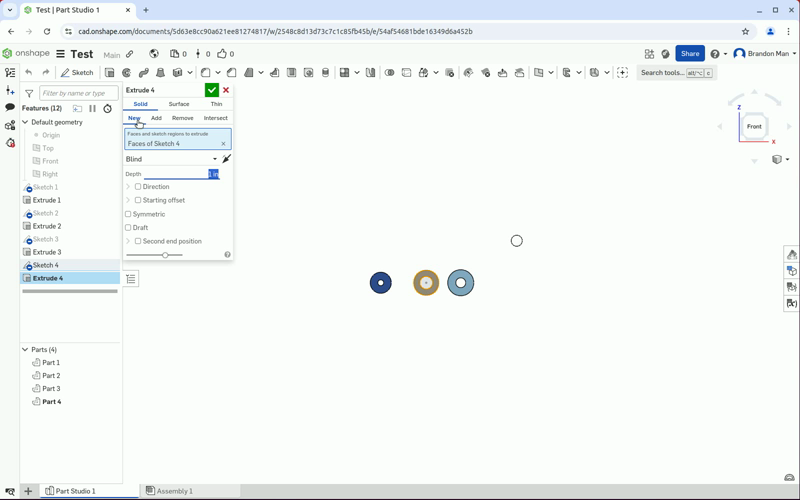
text(1.685)
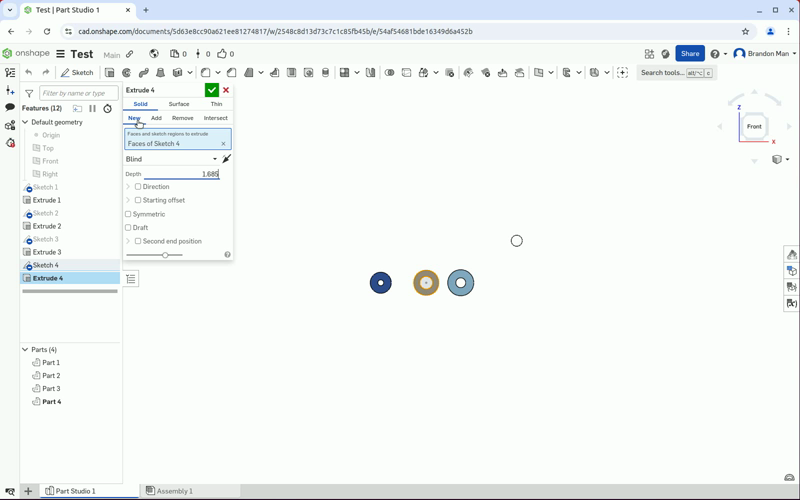
key(enter)
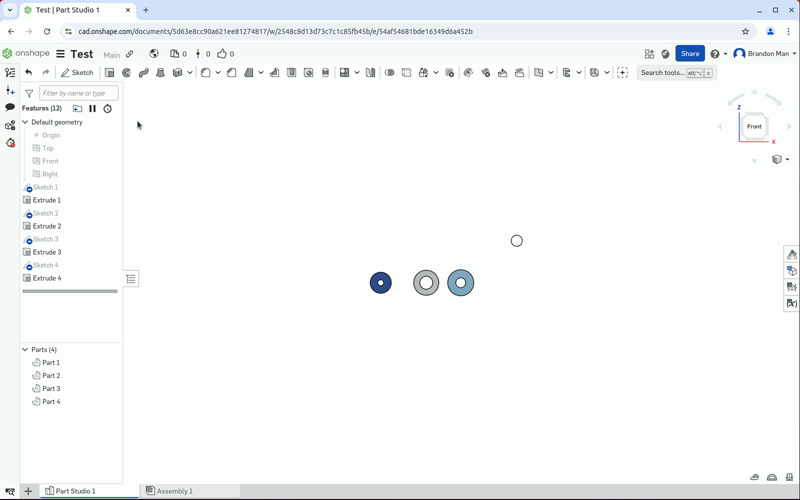
key(shift+h)
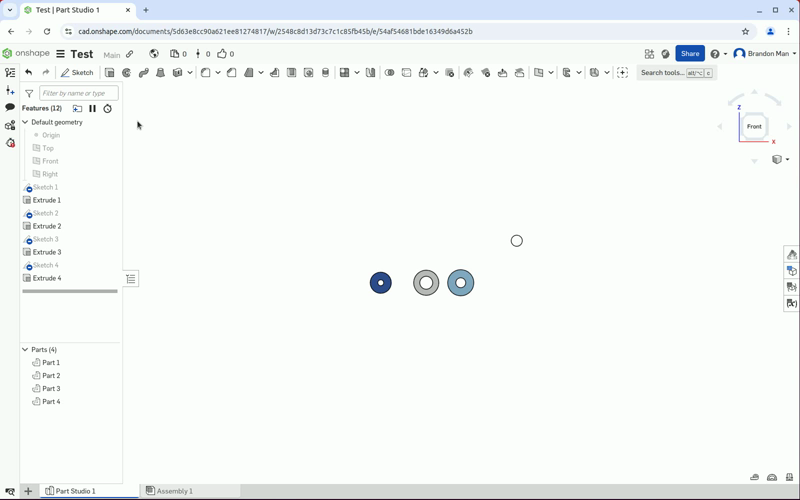
key(shift+h)
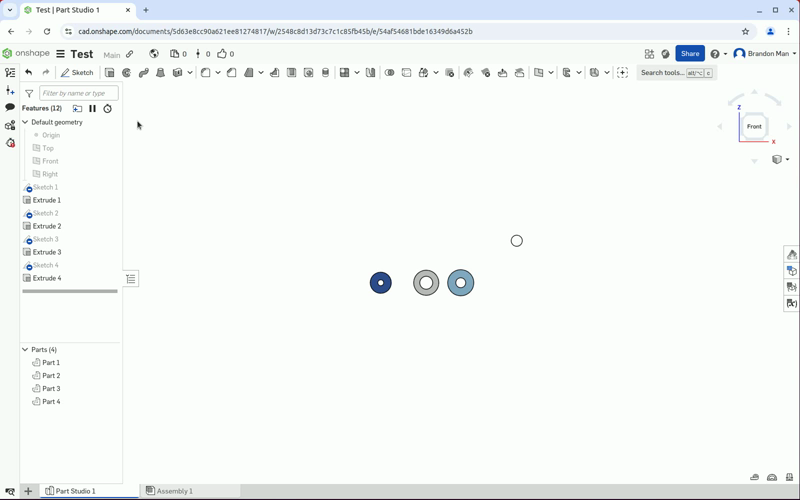
mouse_move(73, 189)
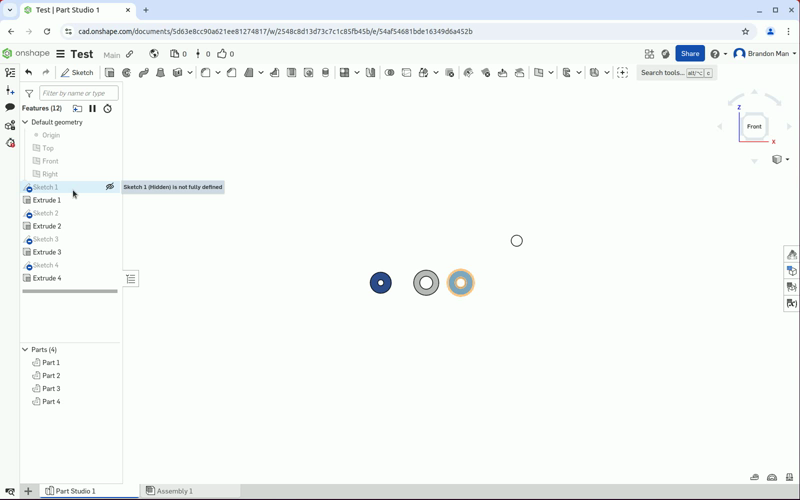
click(73, 189)
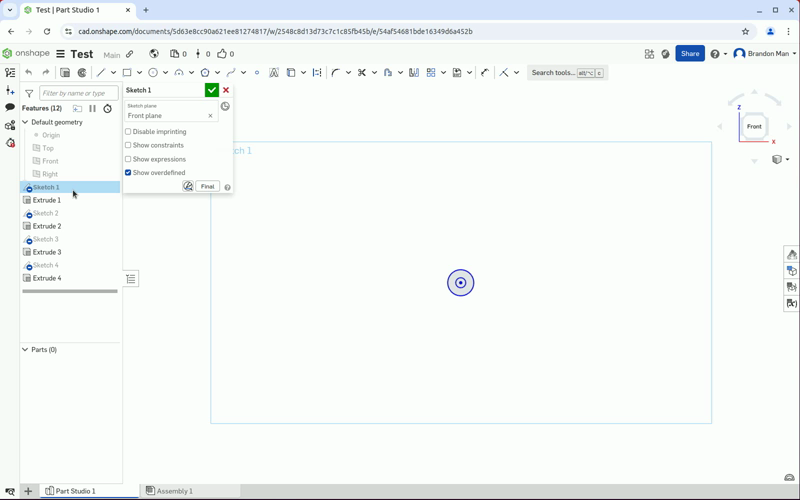
mouse_move(229, 92)
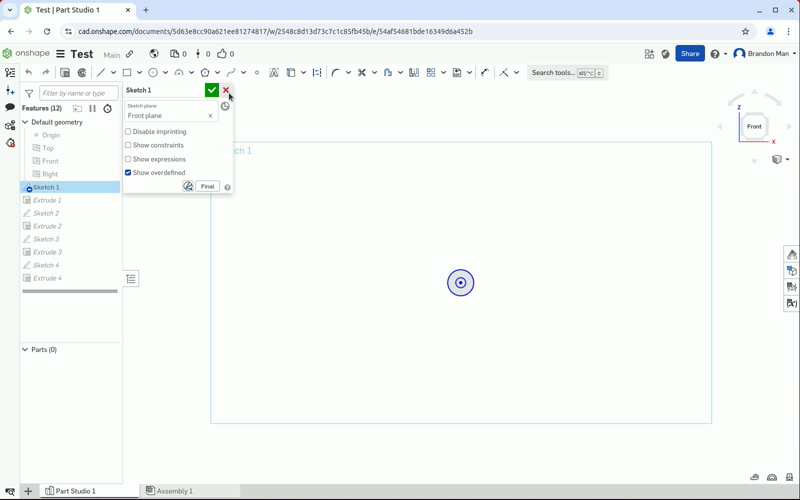
click(229, 92)
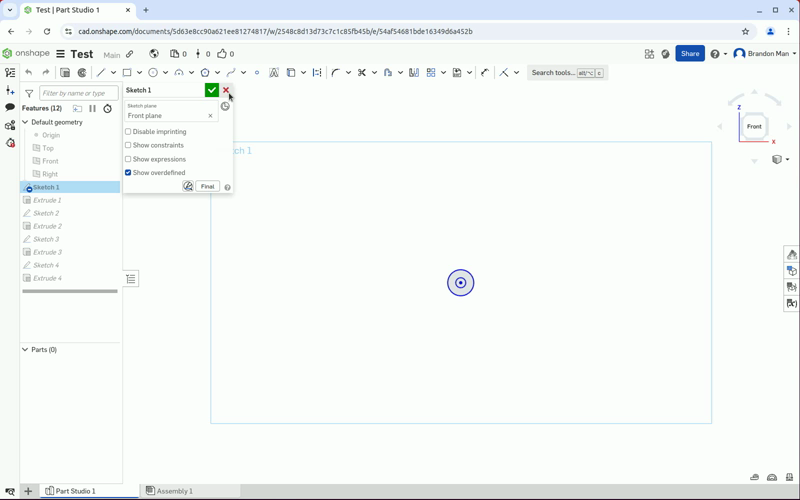
key(shift+s)
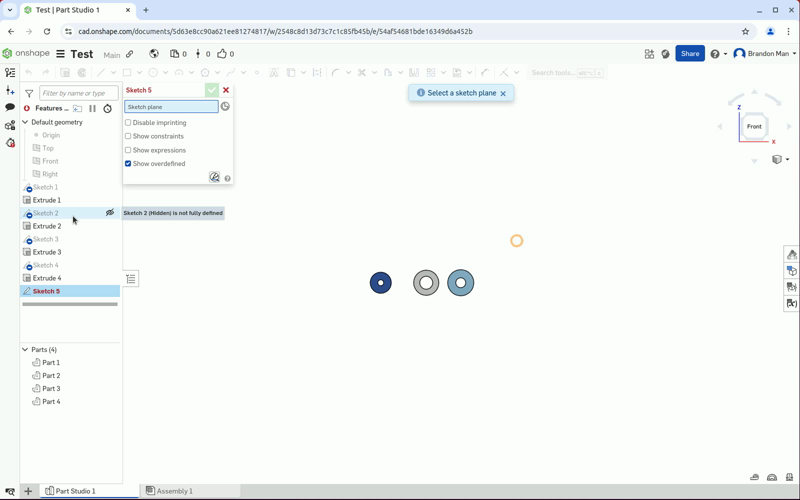
scroll(3)
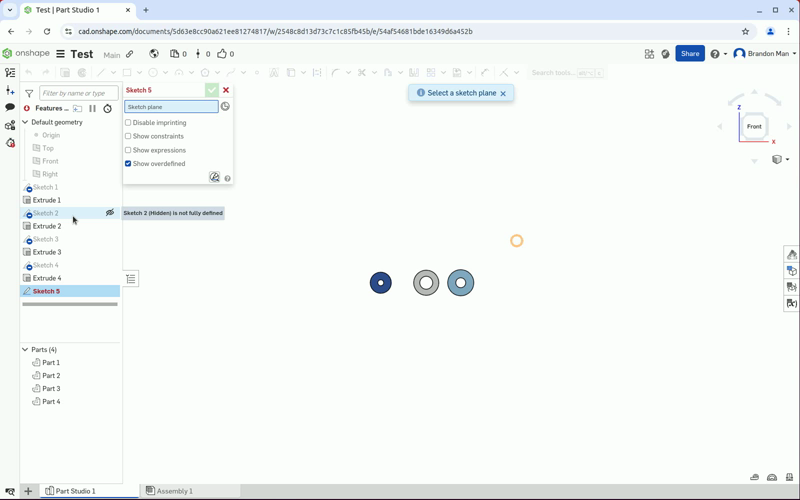
mouse_move(73, 163)
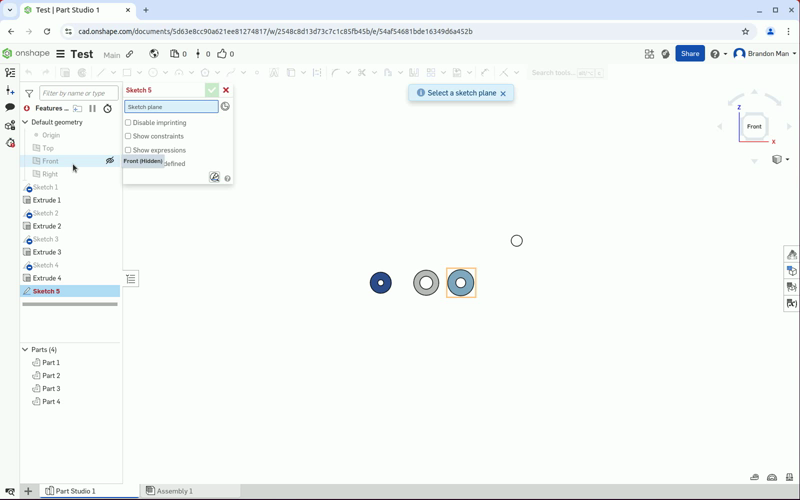
click(73, 163)
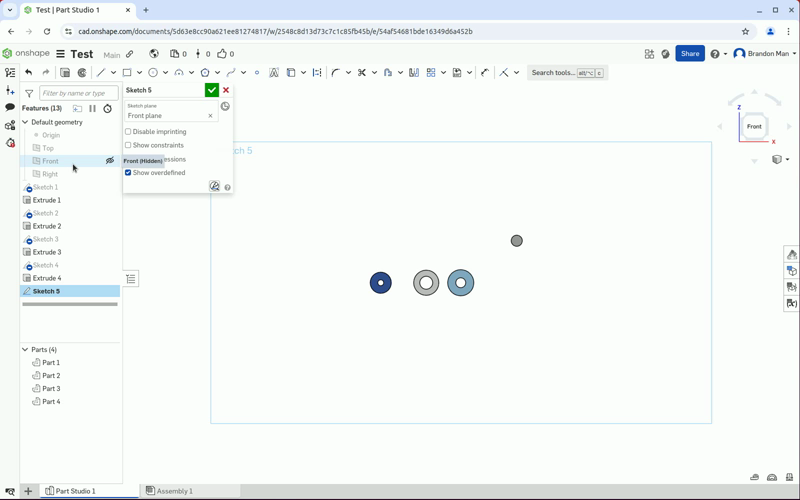
mouse_move(73, 352)
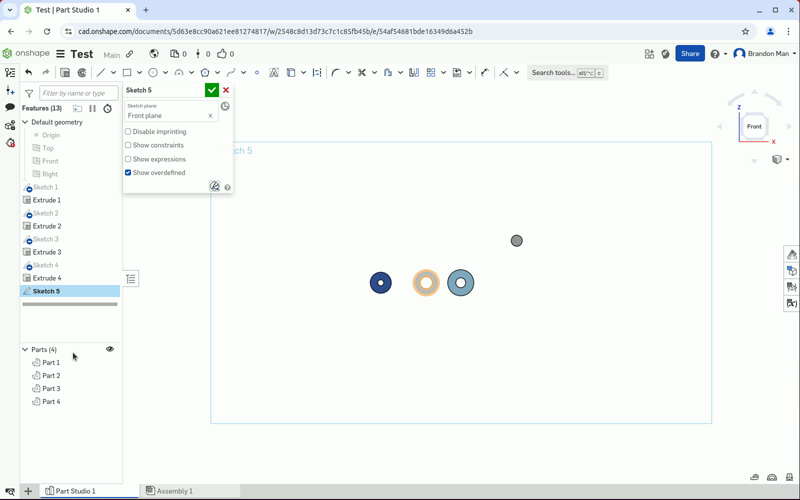
key(y)
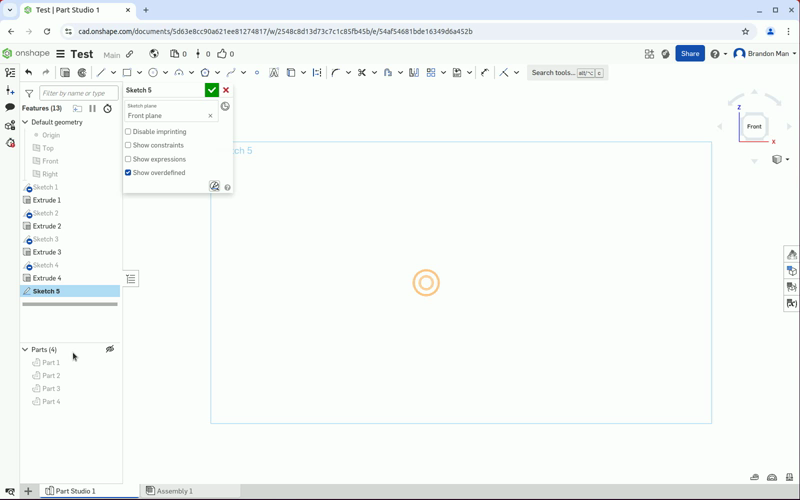
key(c)
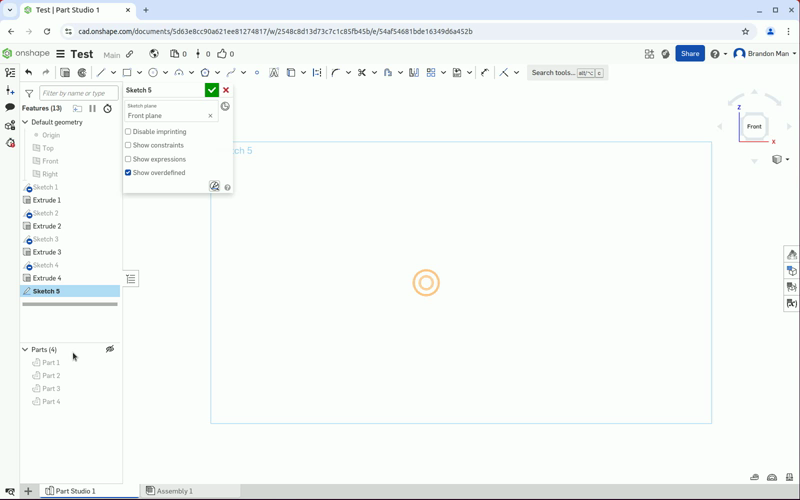
key_down(shift)
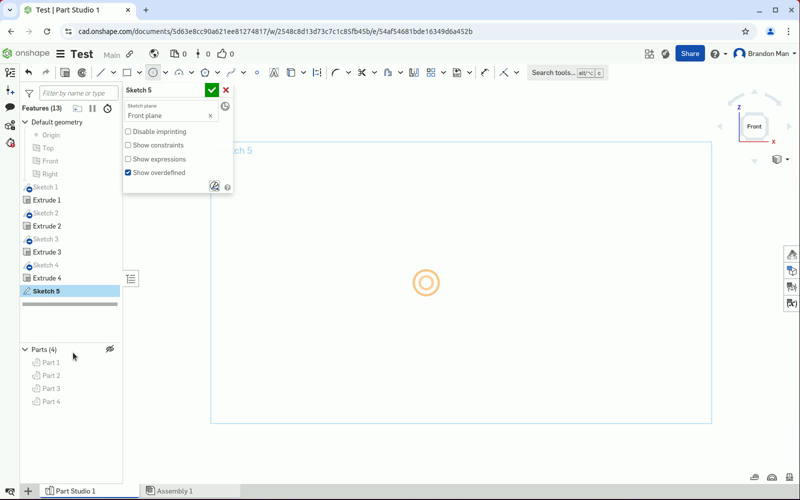
mouse_move(407, 233)
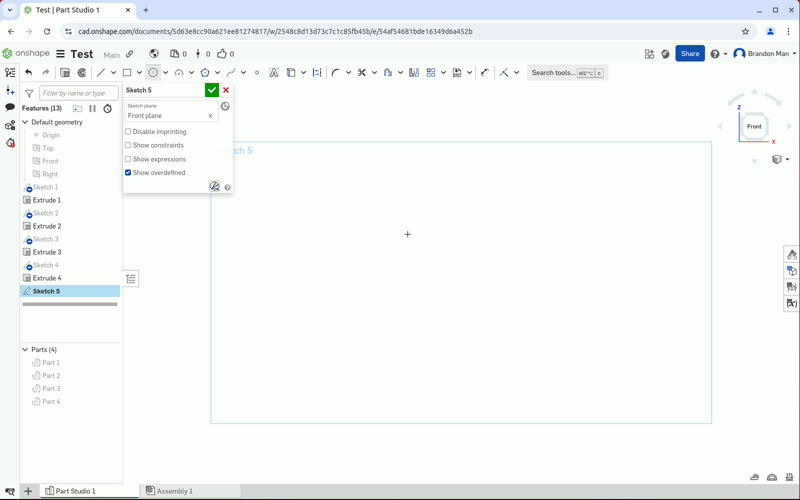
click(407, 233)
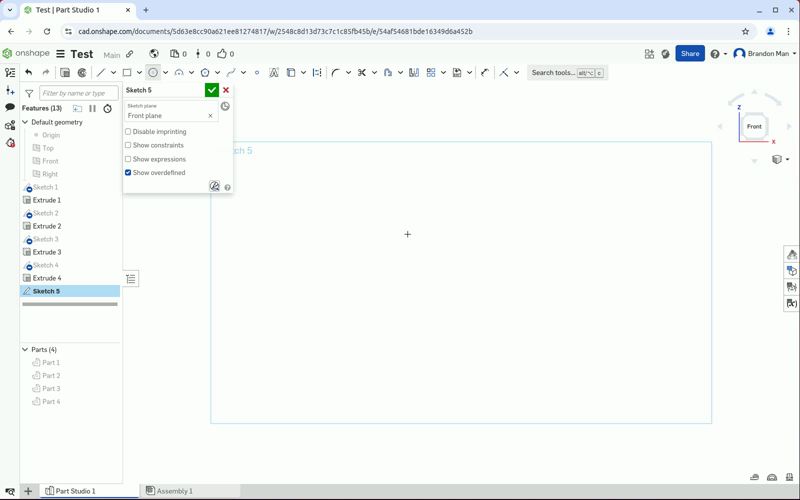
key_up(shift)
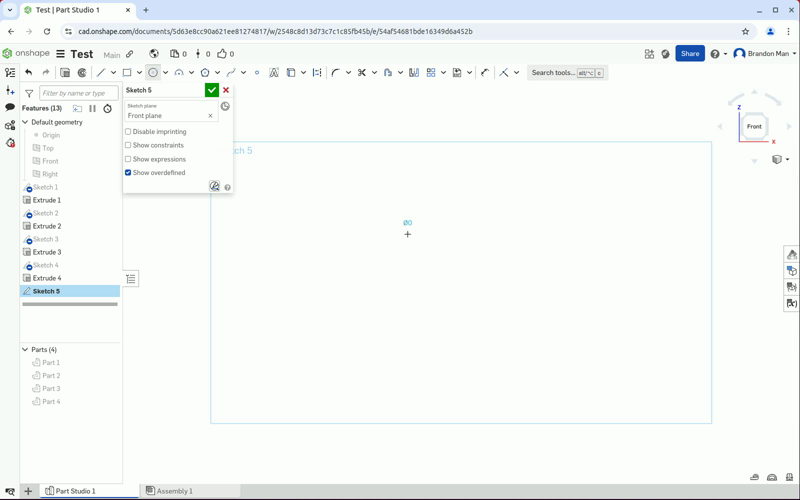
mouse_move(420, 233)
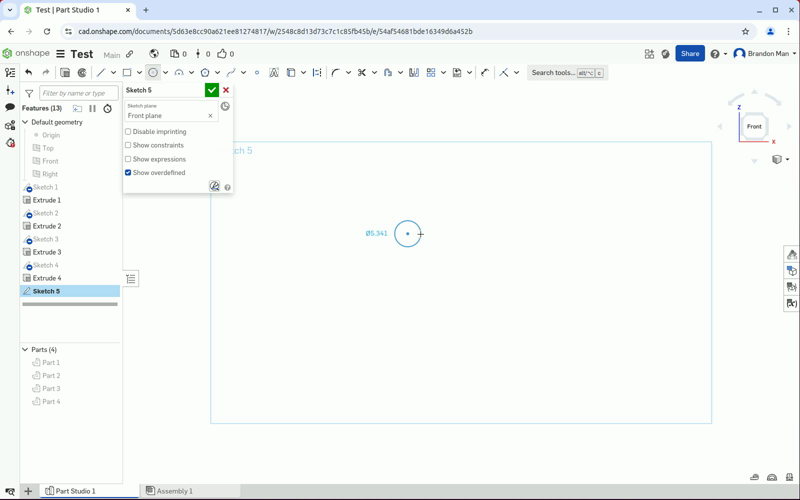
click(420, 233)
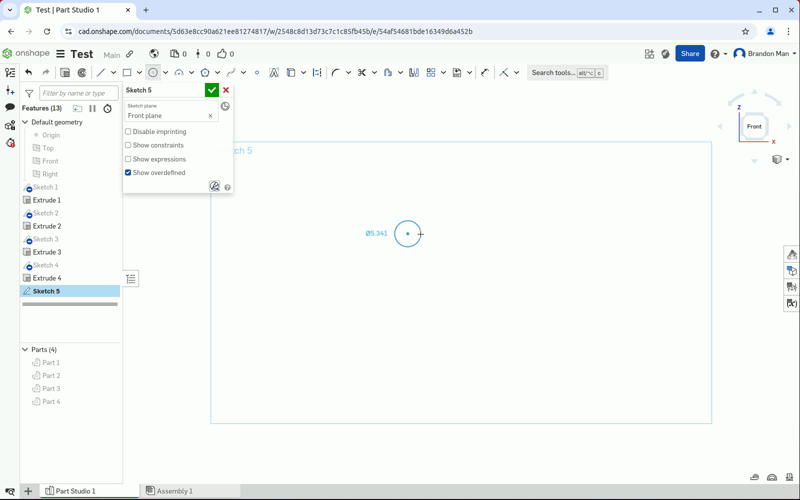
key(esc)
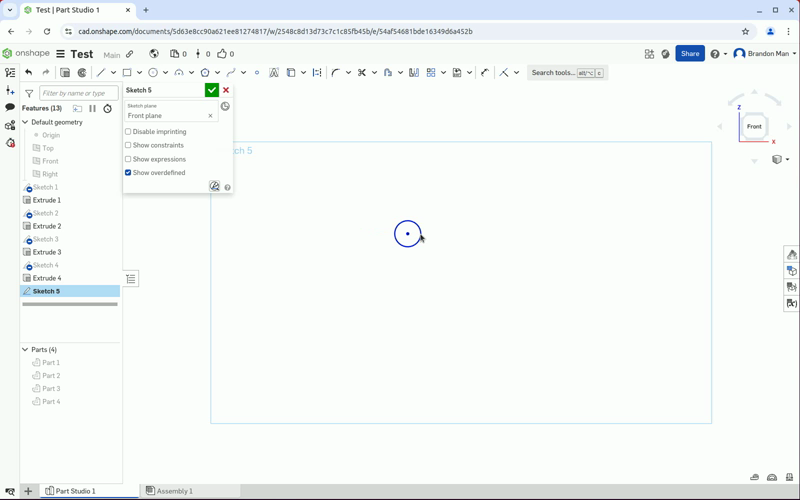
key(c)
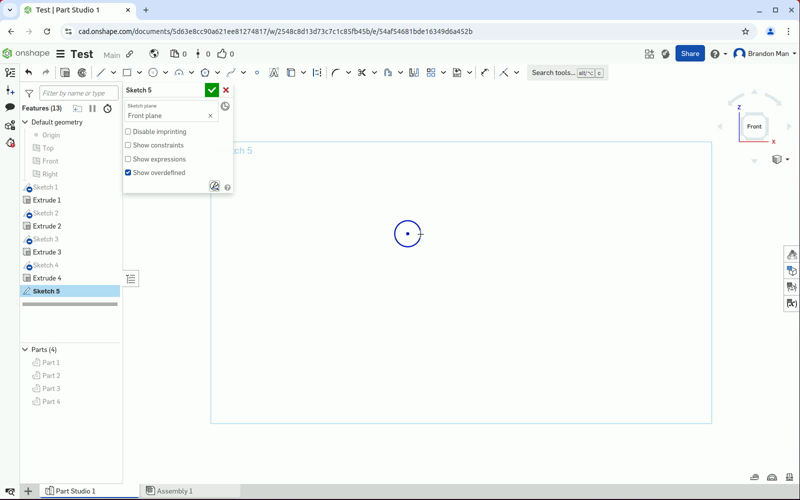
key_down(shift)
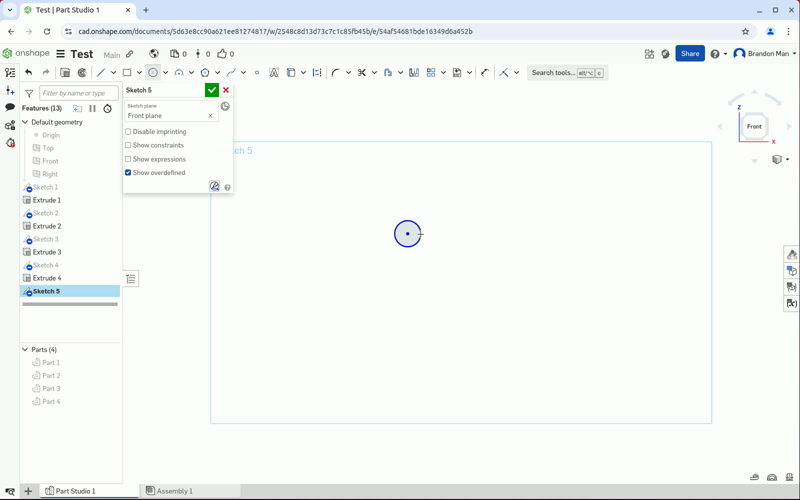
mouse_move(407, 233)
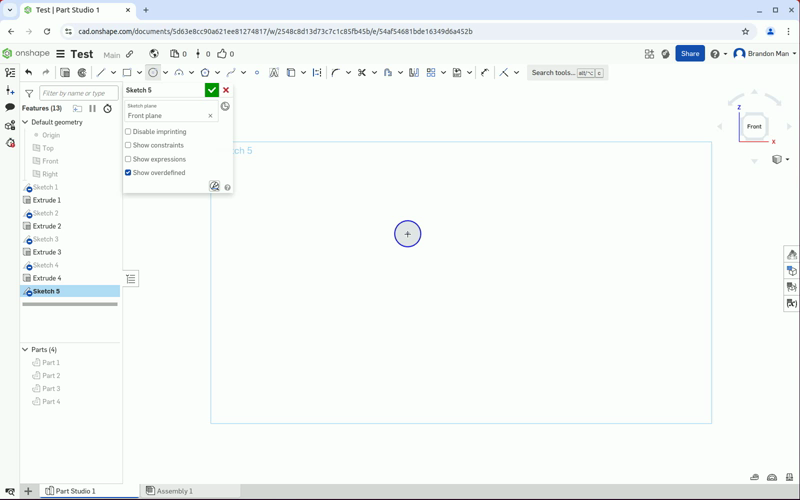
click(407, 233)
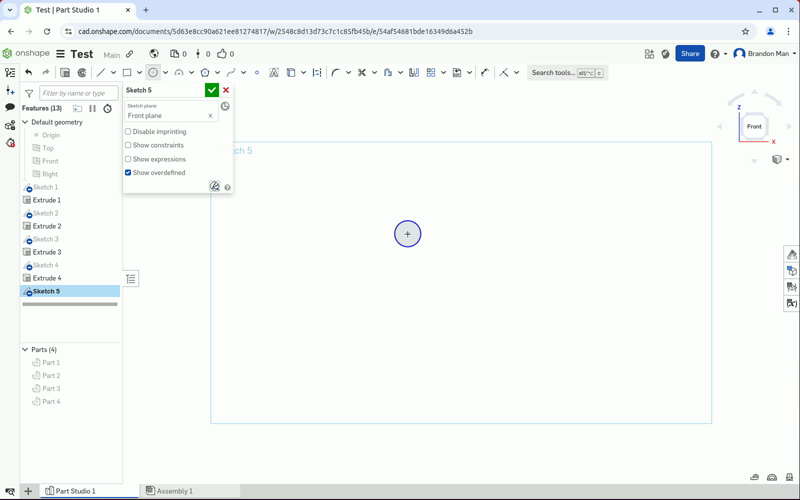
key_up(shift)
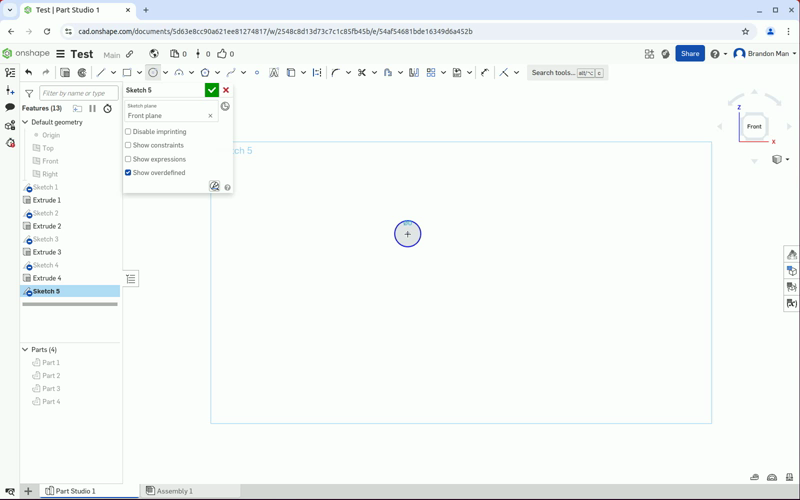
mouse_move(410, 233)
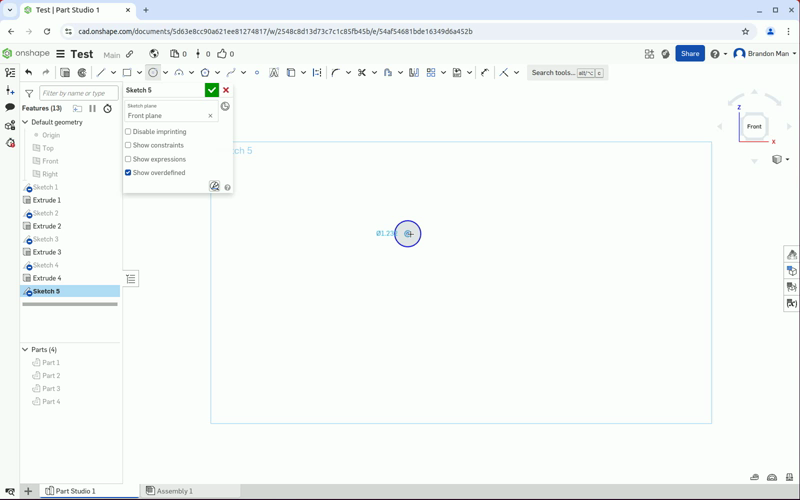
scroll(6)
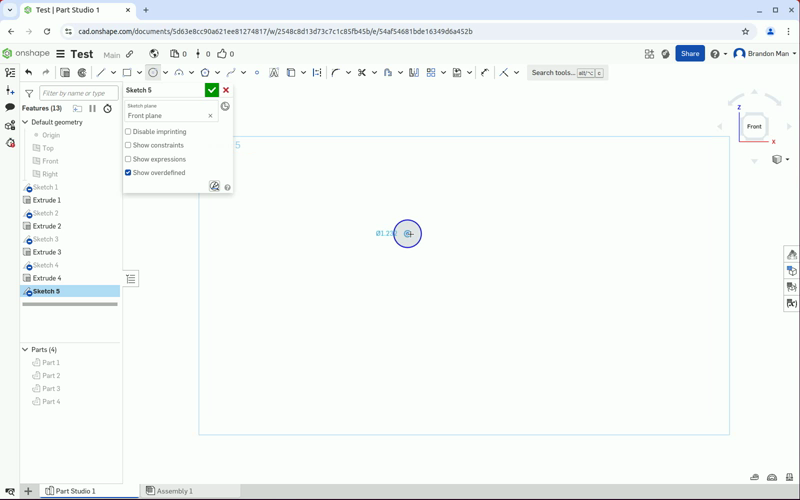
scroll(6)
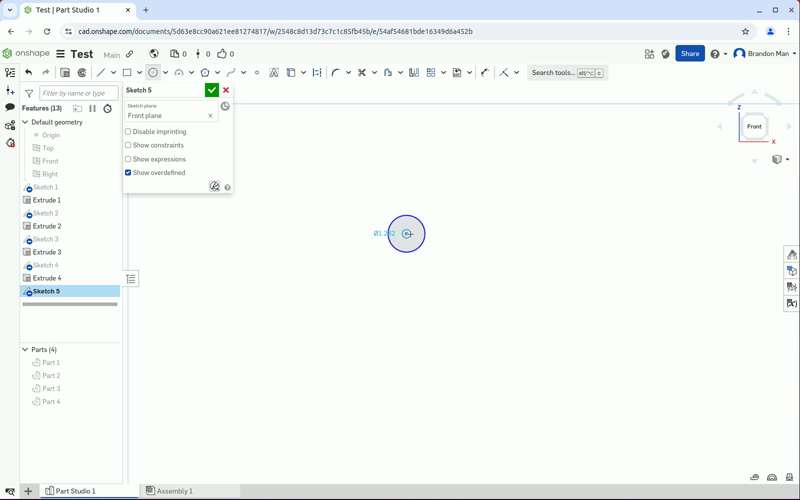
scroll(6)
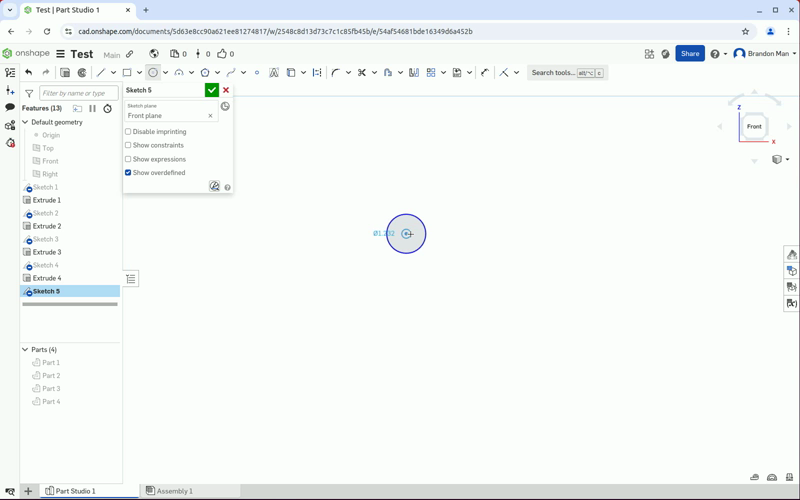
scroll(6)
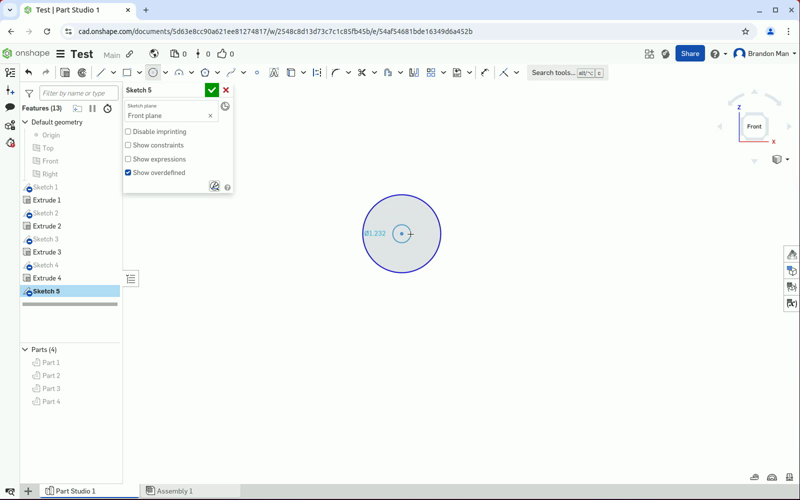
scroll(6)
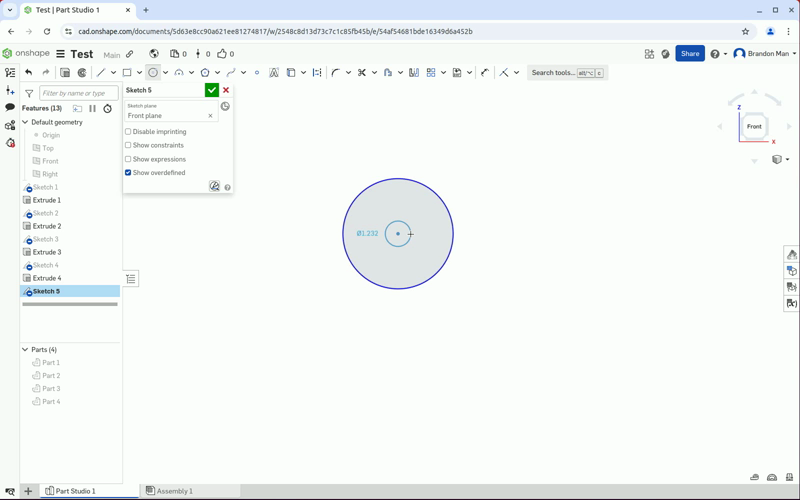
scroll(6)
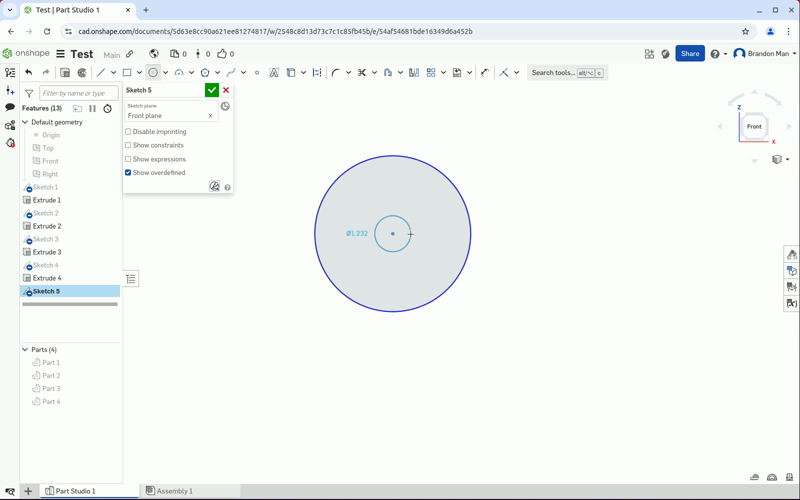
scroll(6)
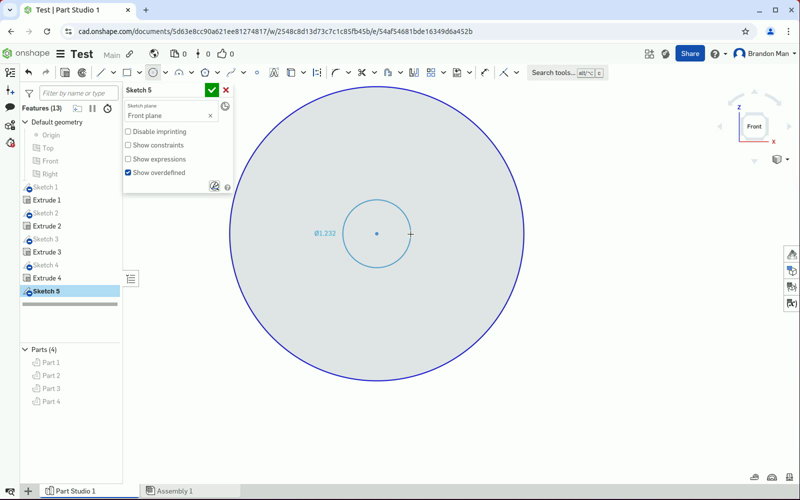
click(410, 233)
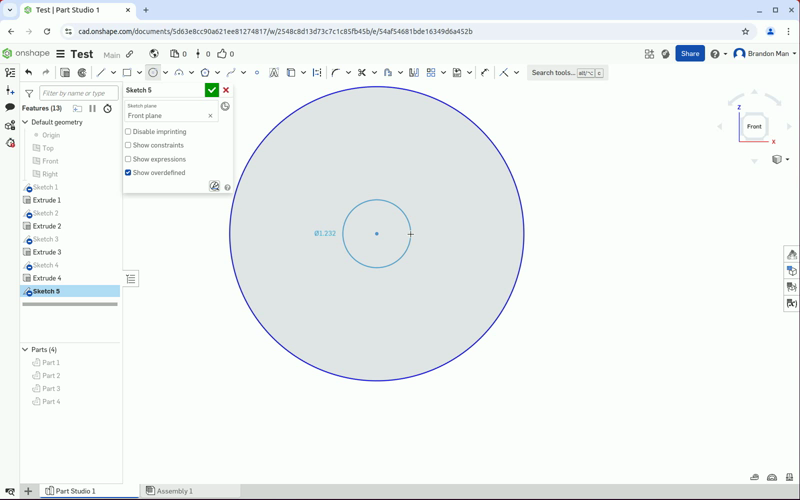
scroll(-6)
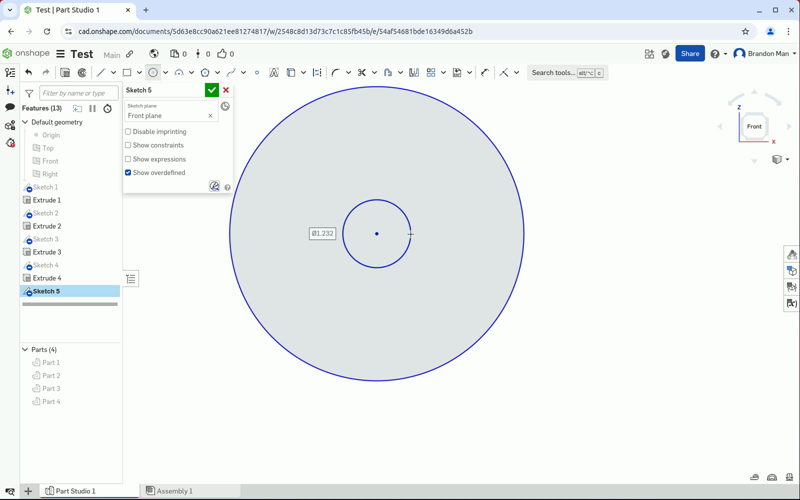
scroll(-6)
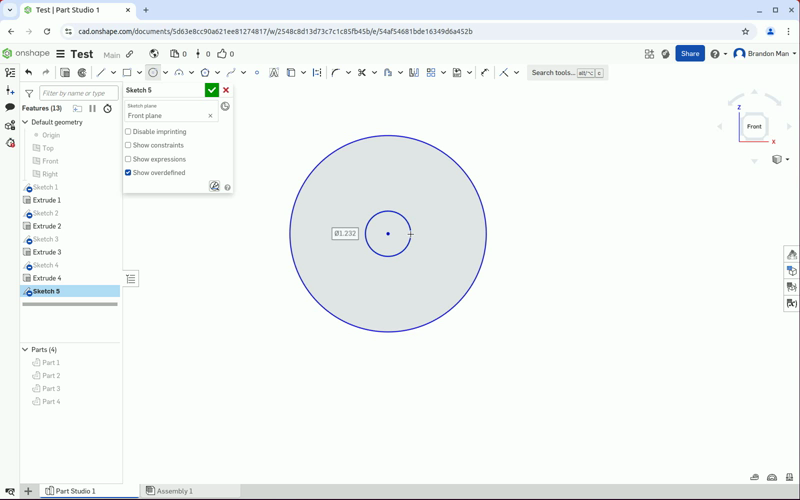
scroll(-6)
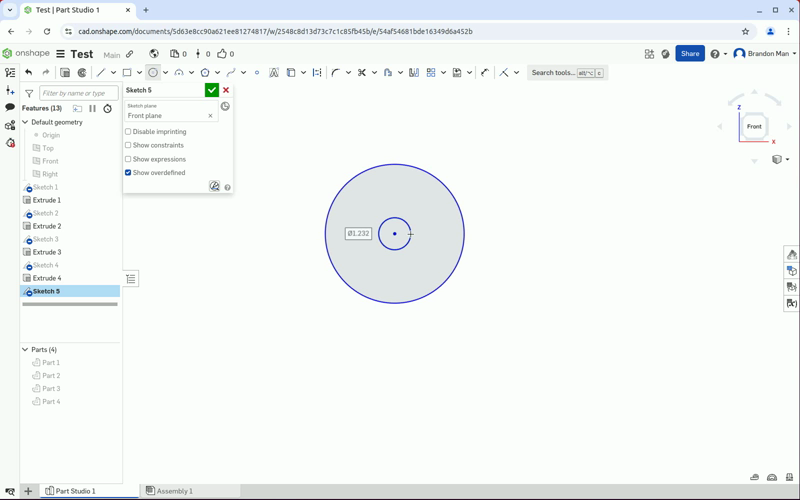
scroll(-6)
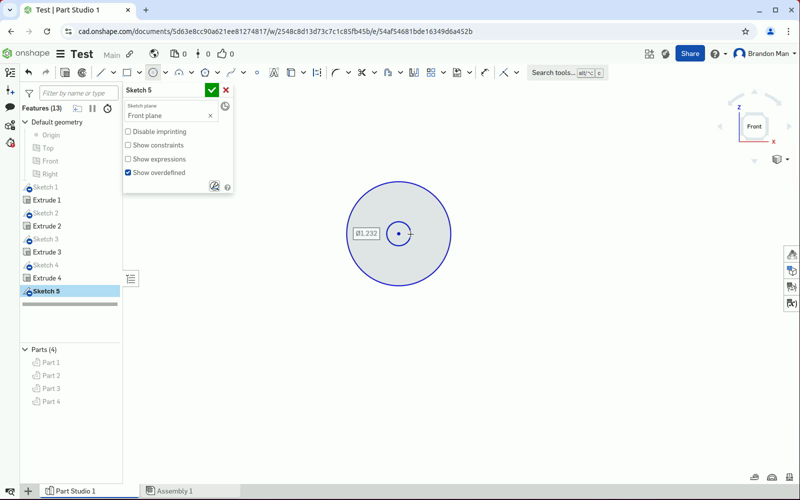
scroll(-6)
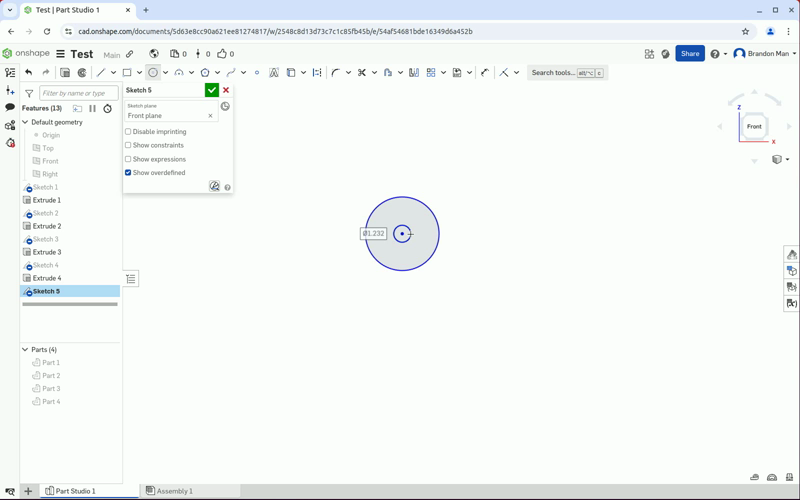
scroll(-6)
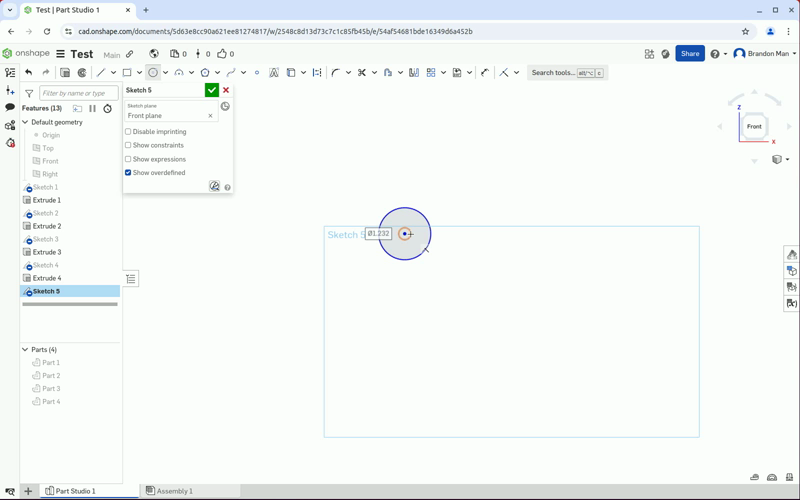
scroll(-6)
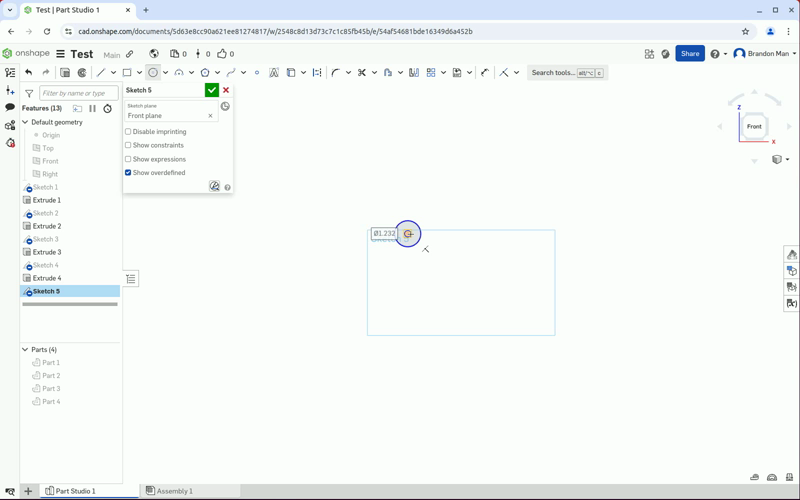
key(esc)
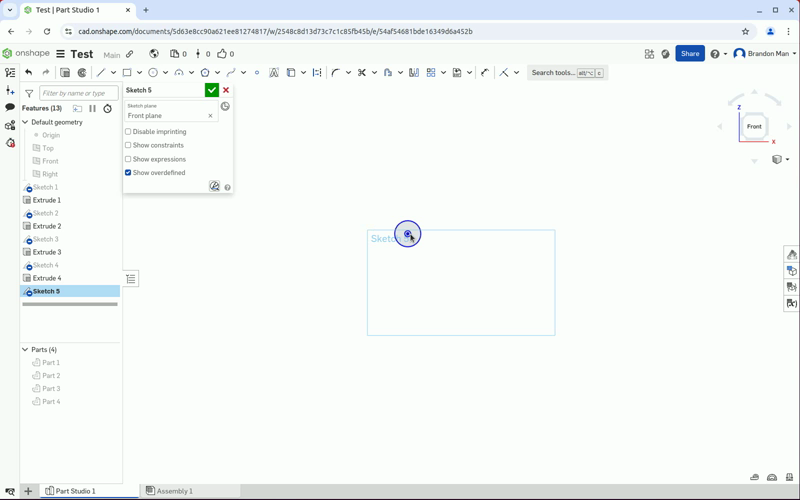
mouse_move(400, 226)
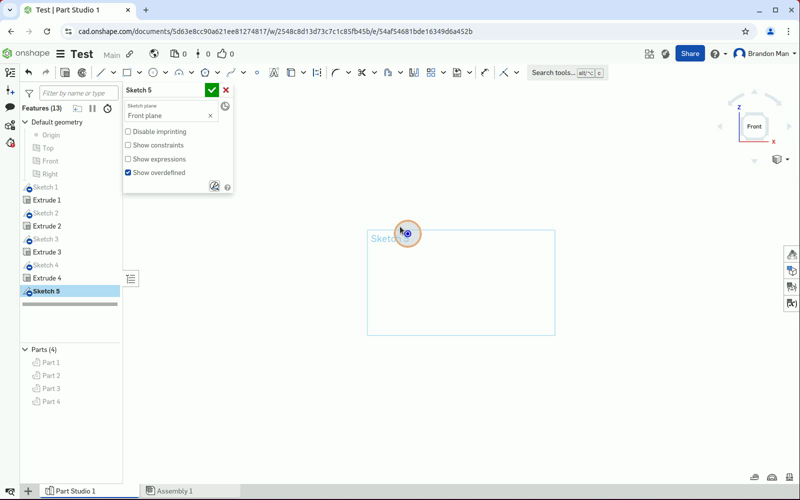
scroll(6)
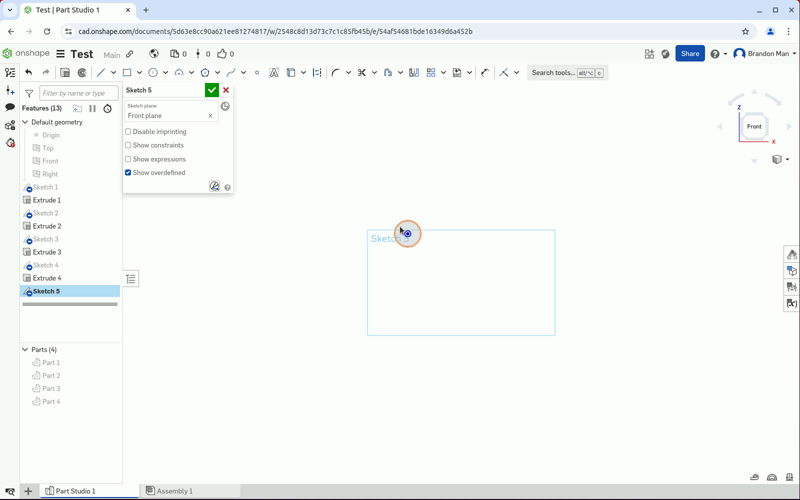
scroll(6)
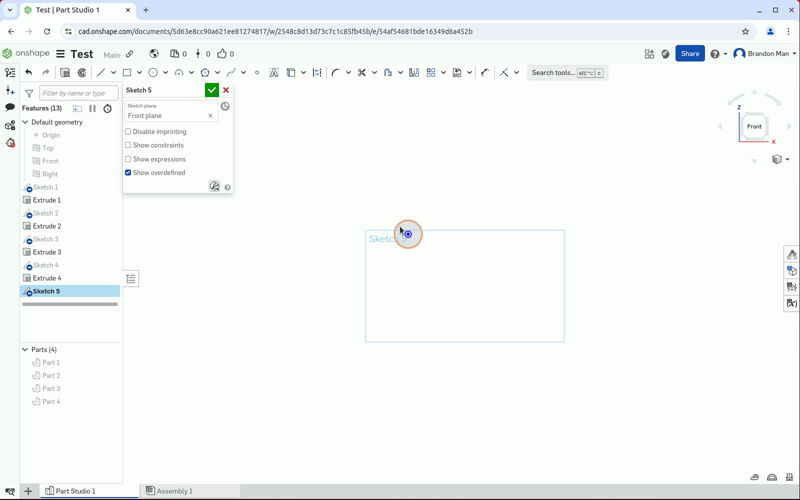
scroll(6)
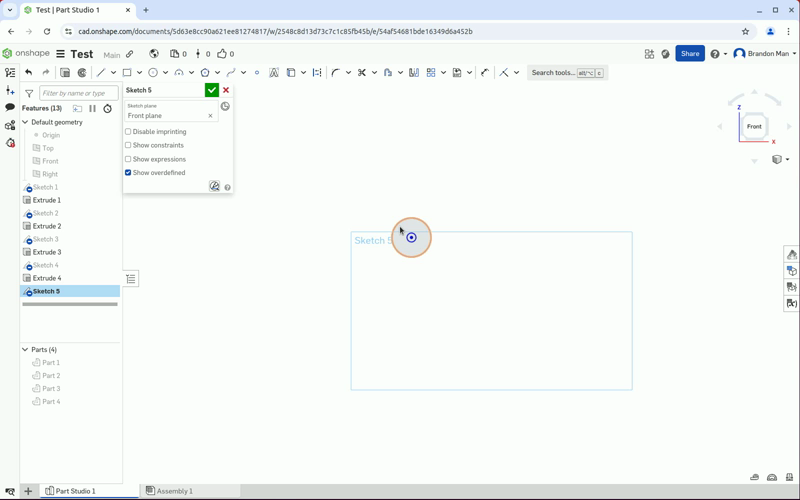
scroll(6)
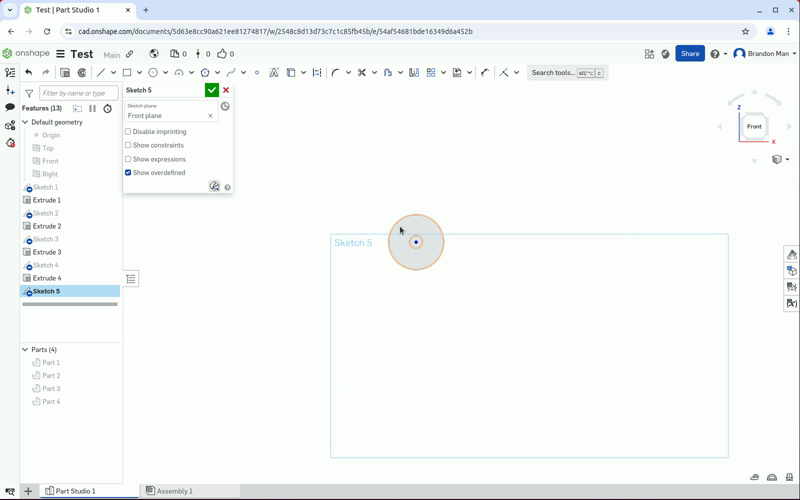
scroll(6)
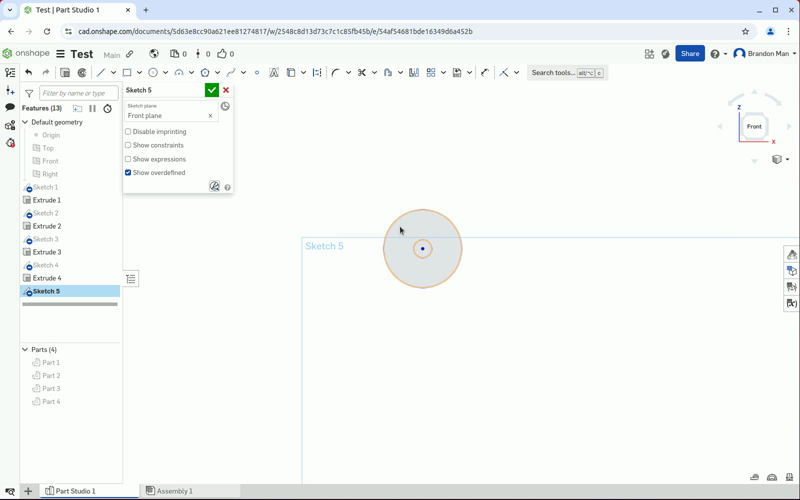
scroll(6)
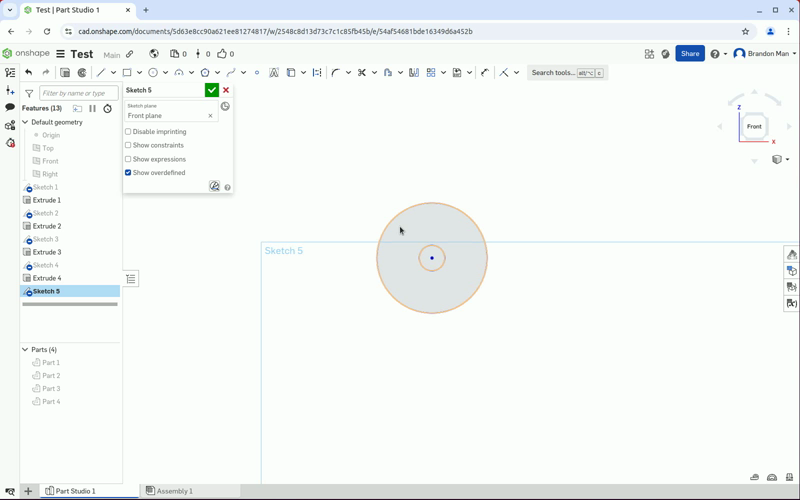
scroll(6)
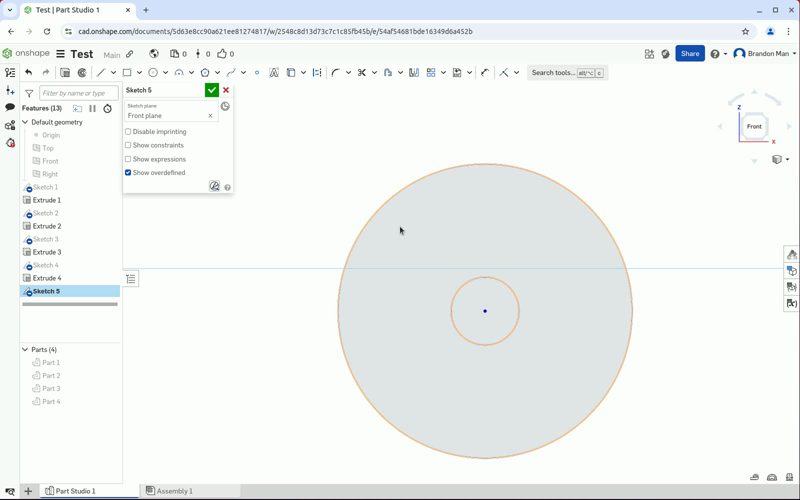
click(400, 226)
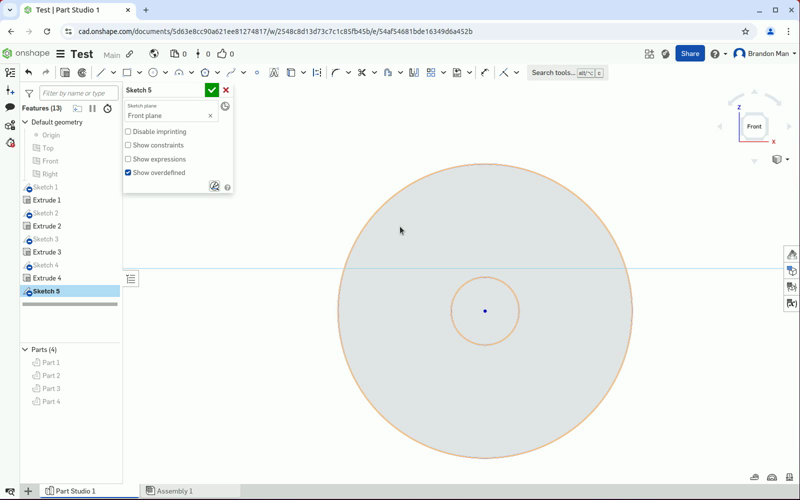
scroll(-6)
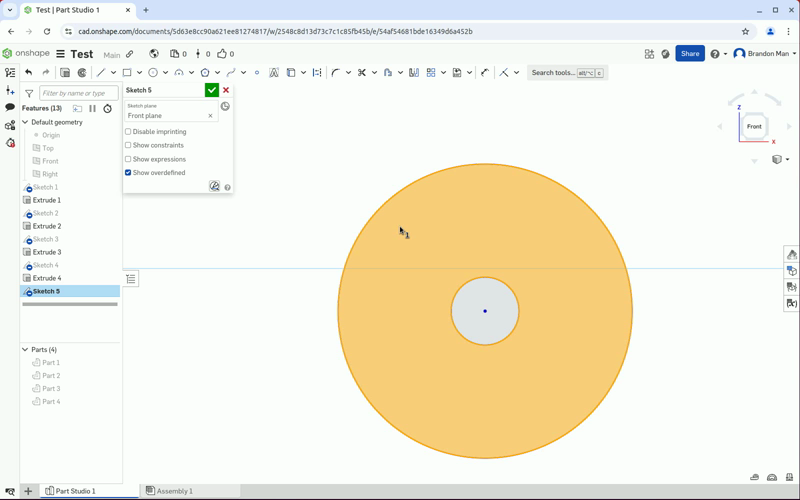
scroll(-6)
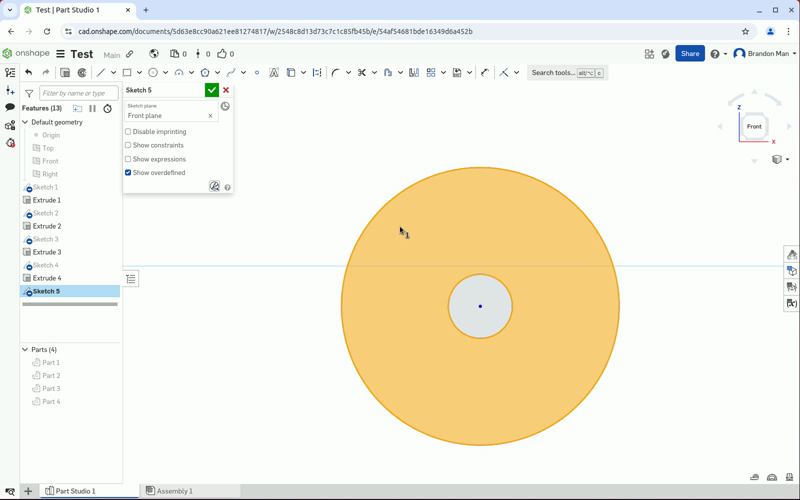
scroll(-6)
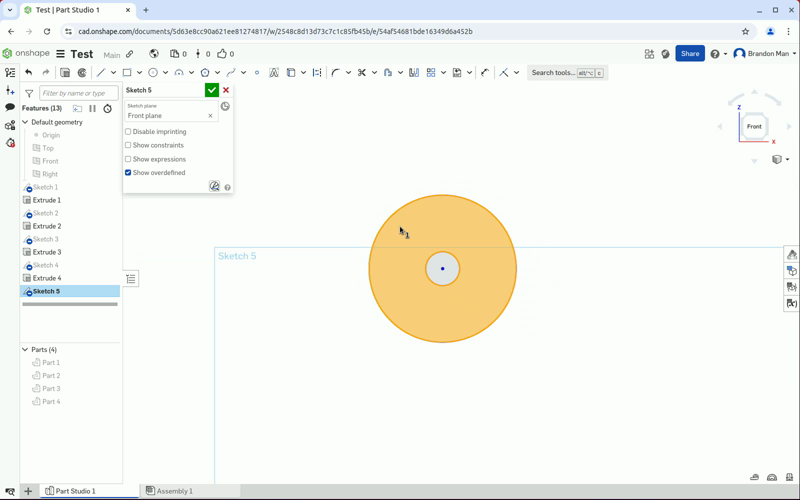
scroll(-6)
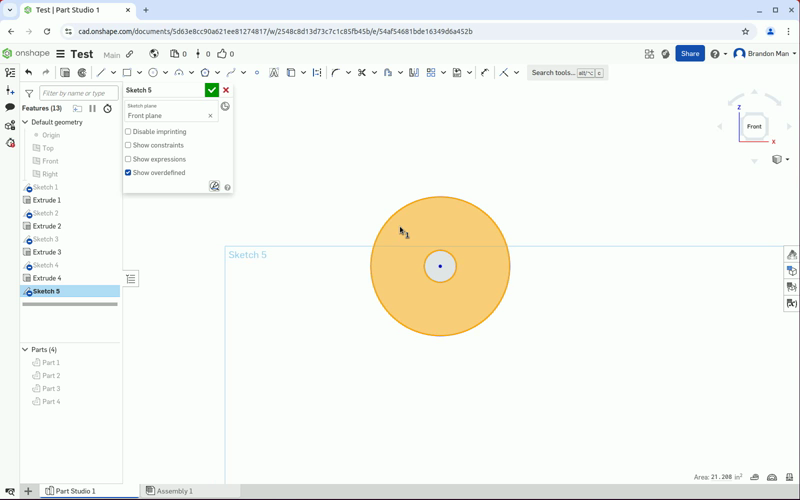
scroll(-6)
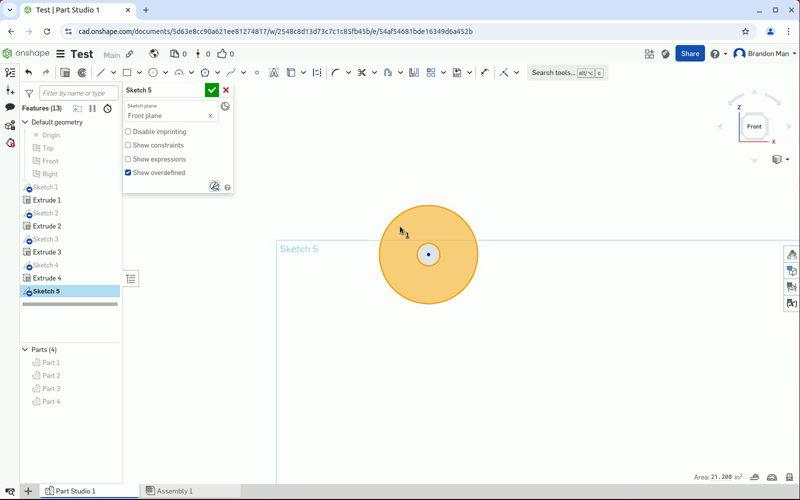
scroll(-6)
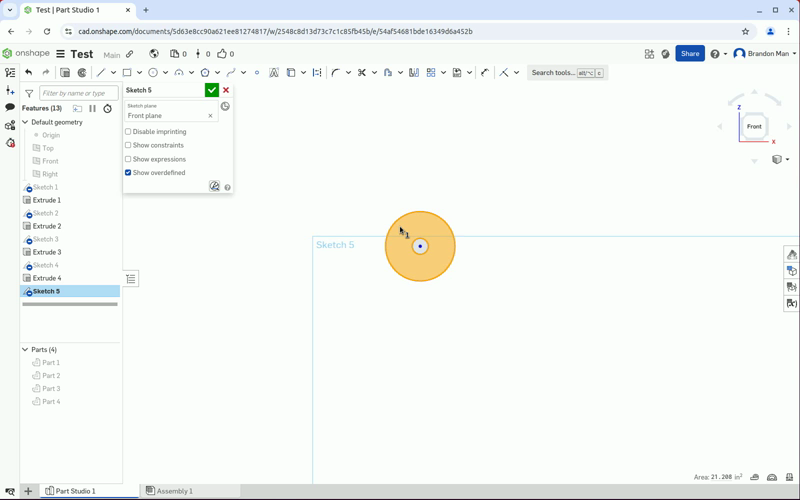
scroll(-6)
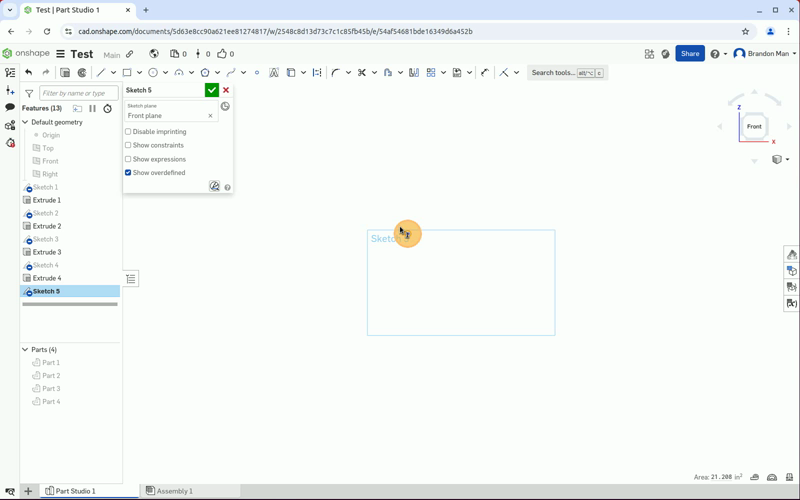
mouse_move(73, 352)
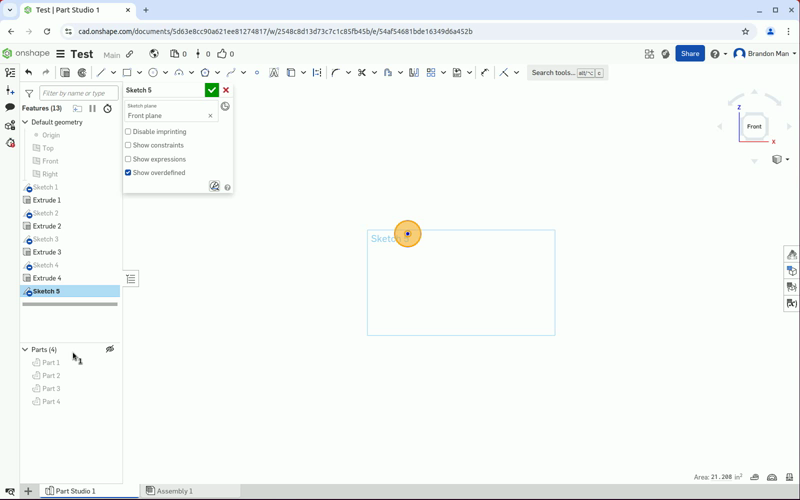
key(shift+y)
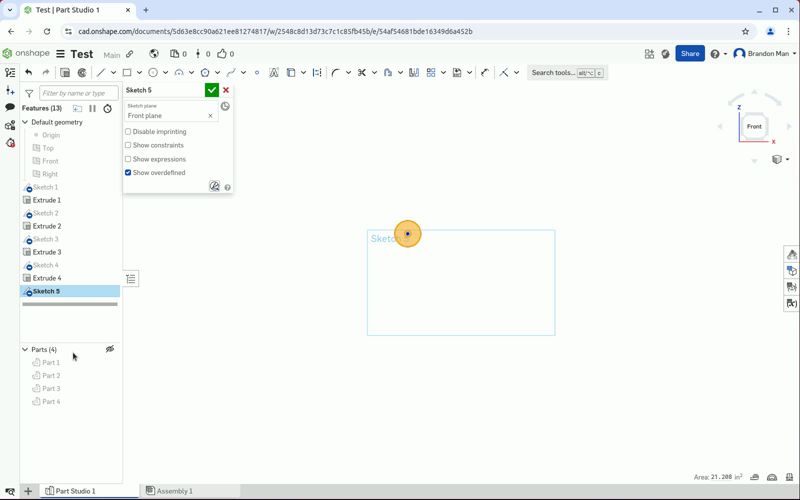
key(shift+e)
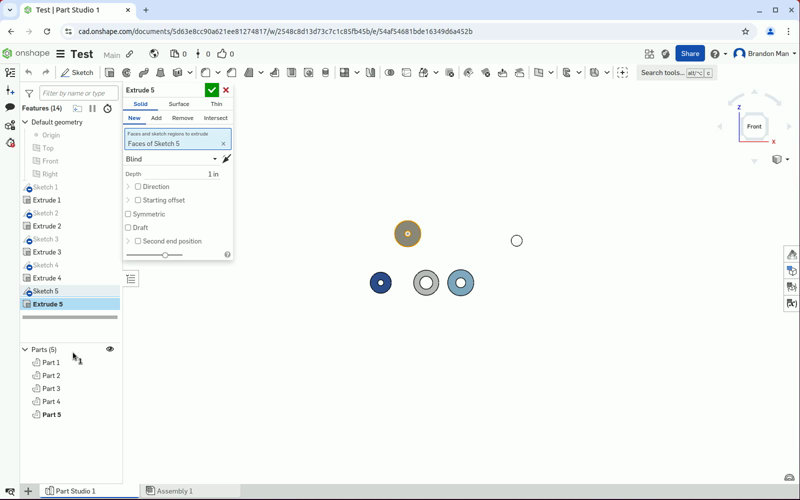
mouse_move(143, 106)
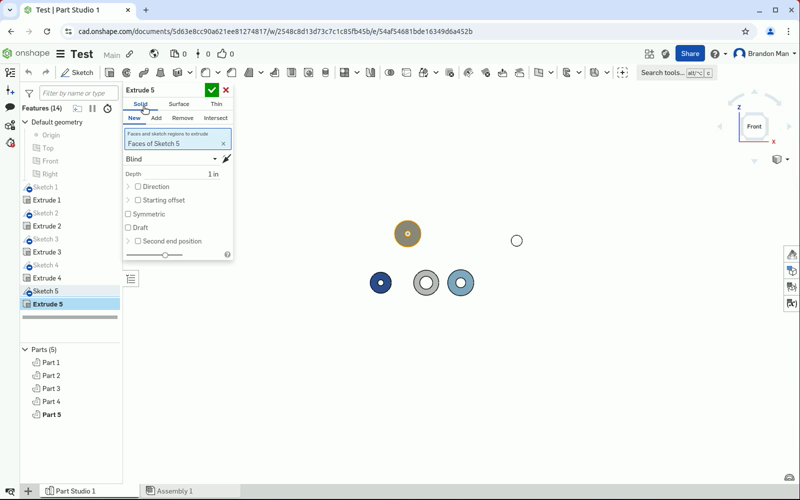
click(143, 106)
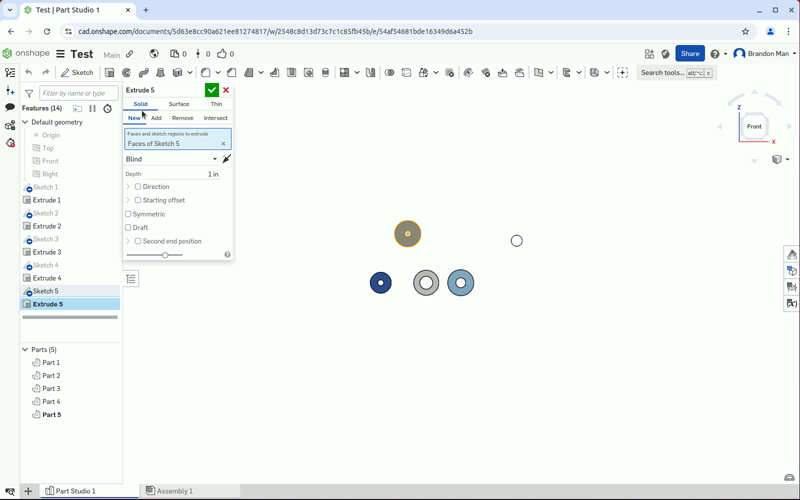
mouse_move(137, 120)
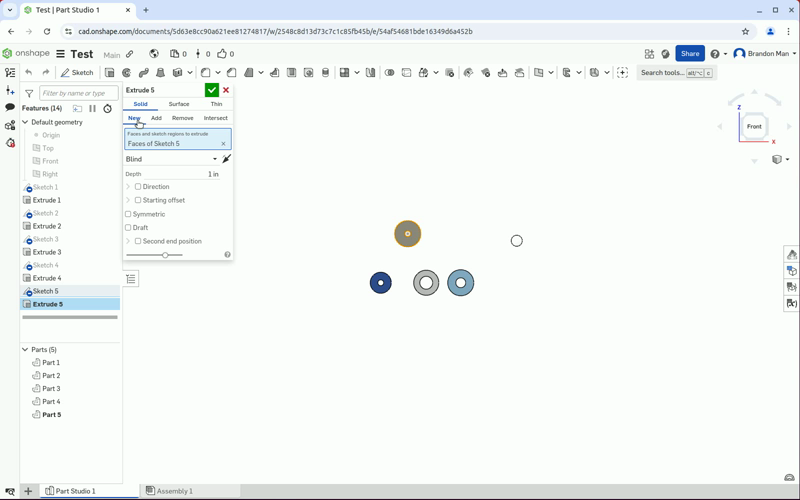
click(137, 120)
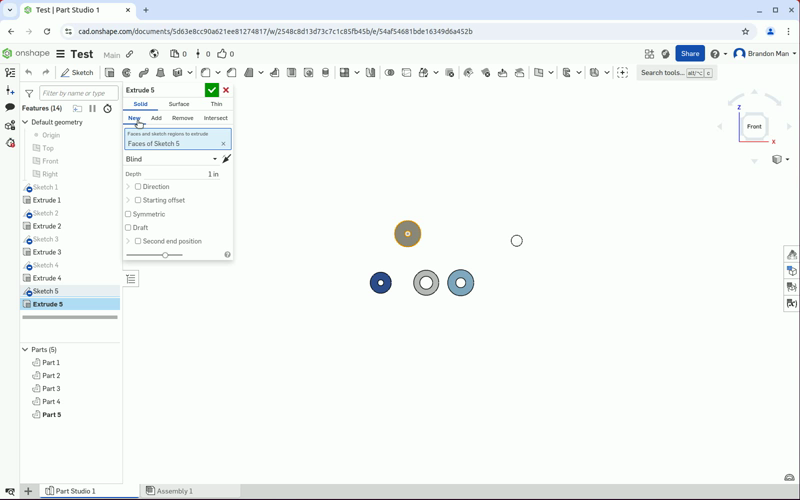
key(tab, 4)
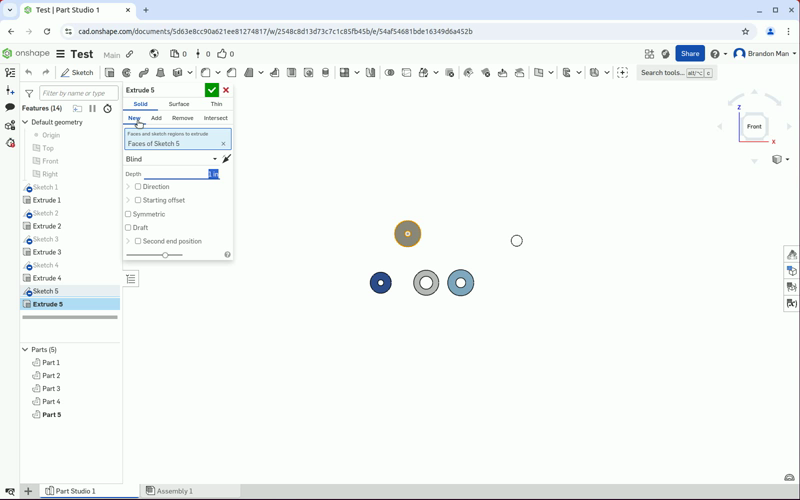
text(3.129)
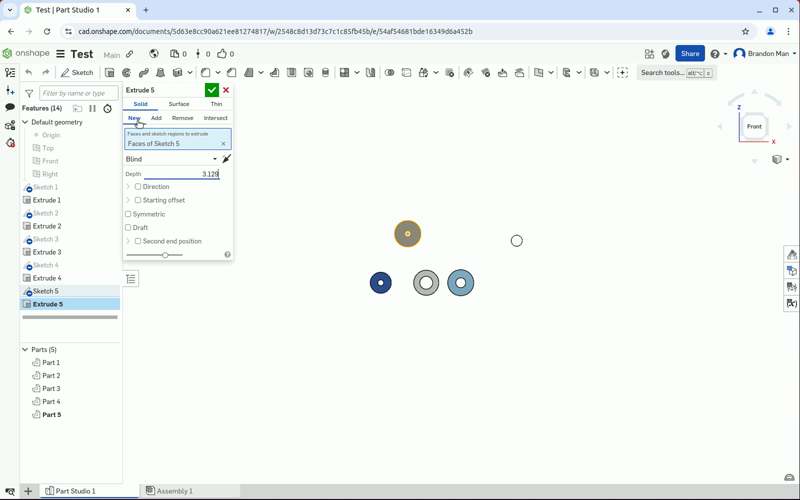
key(enter)
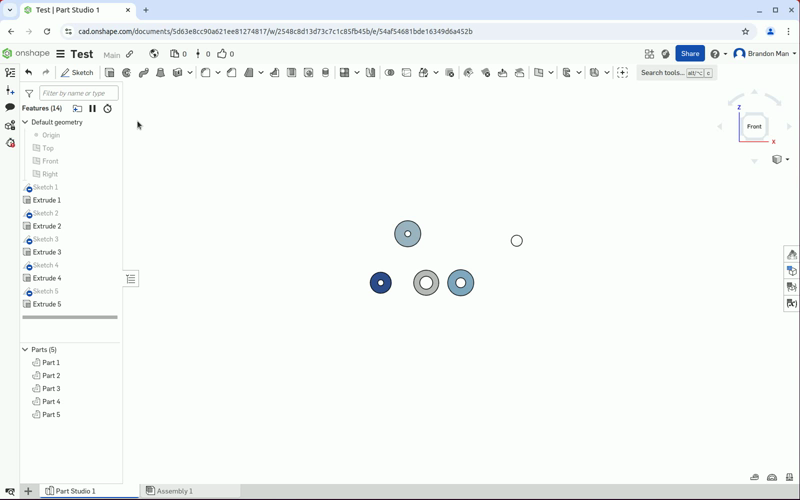
key(shift+h)
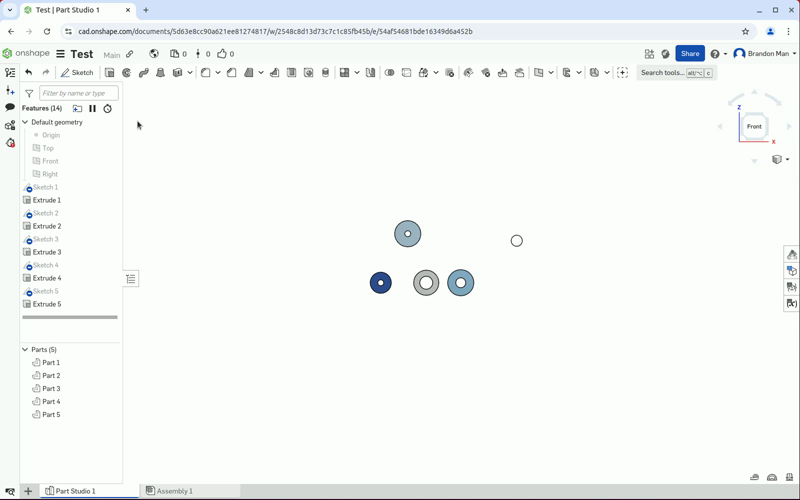
key(shift+h)
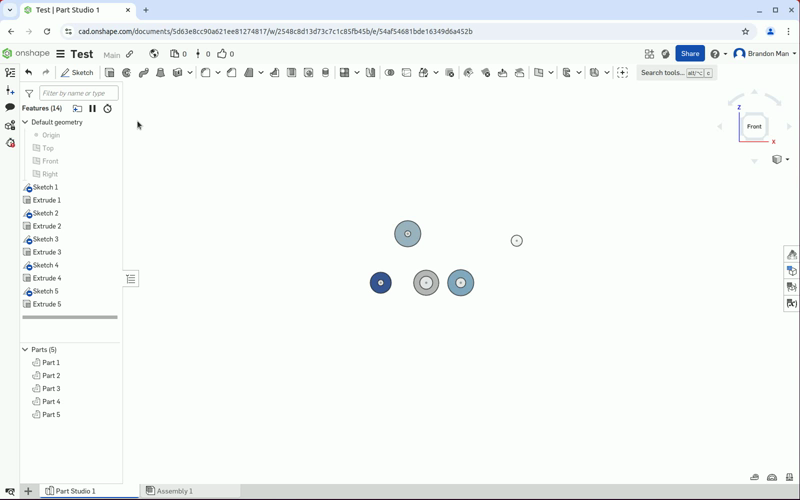
key(shift+7)
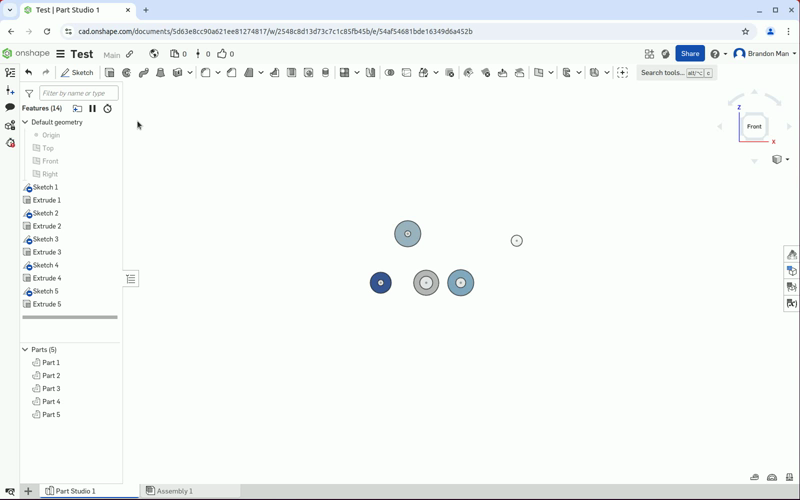
key(left, 2)
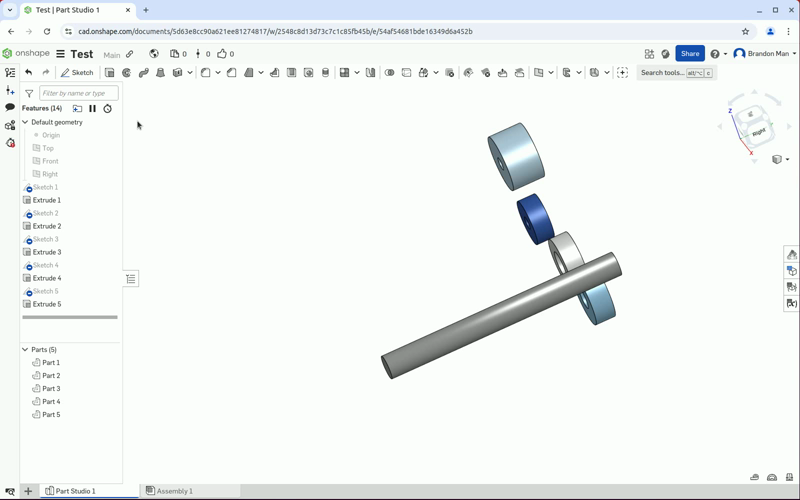
key(down, 2)
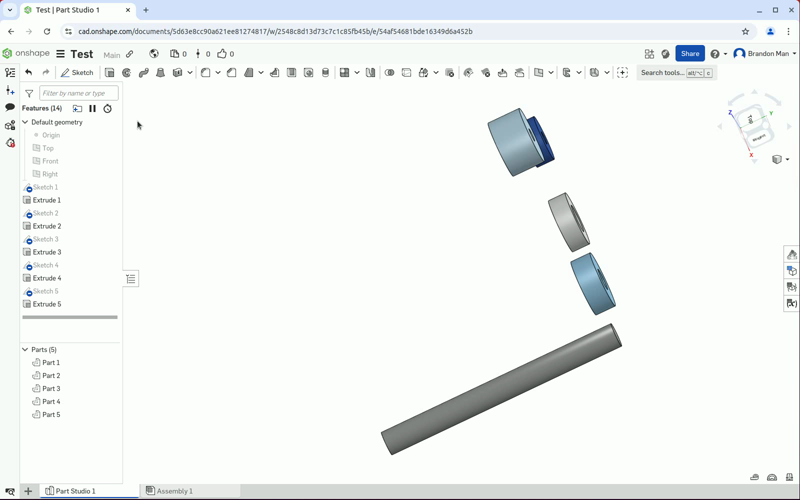
key(up, 2)
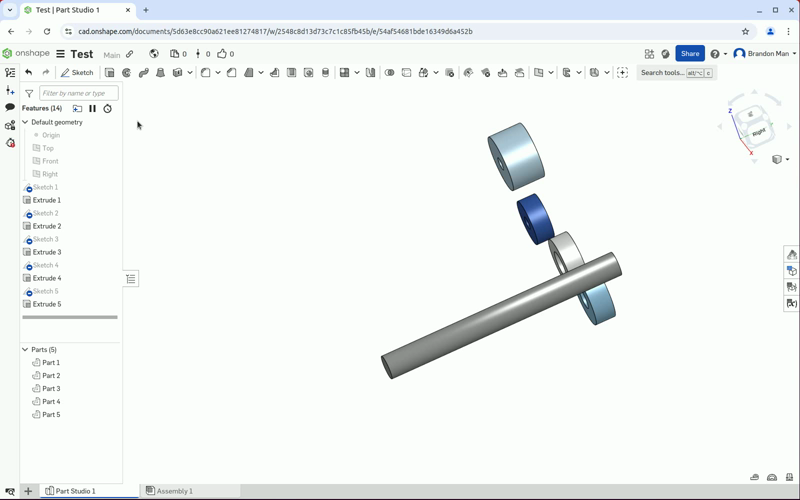
key(right, 2)
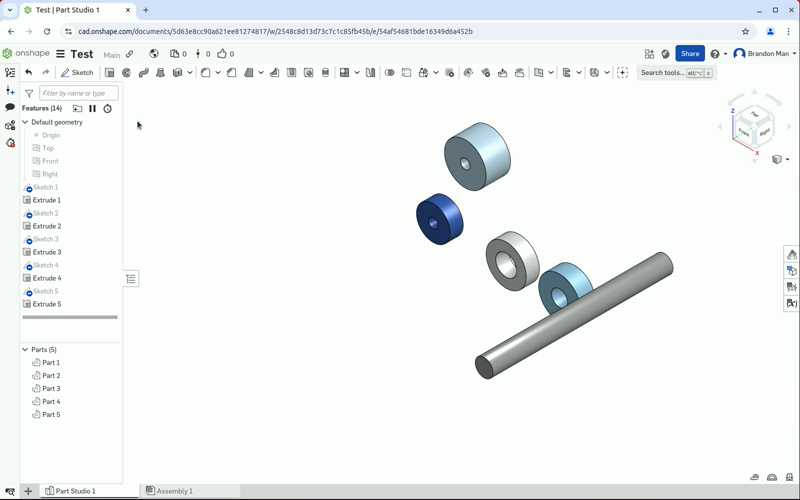
mouse_move(73, 189)
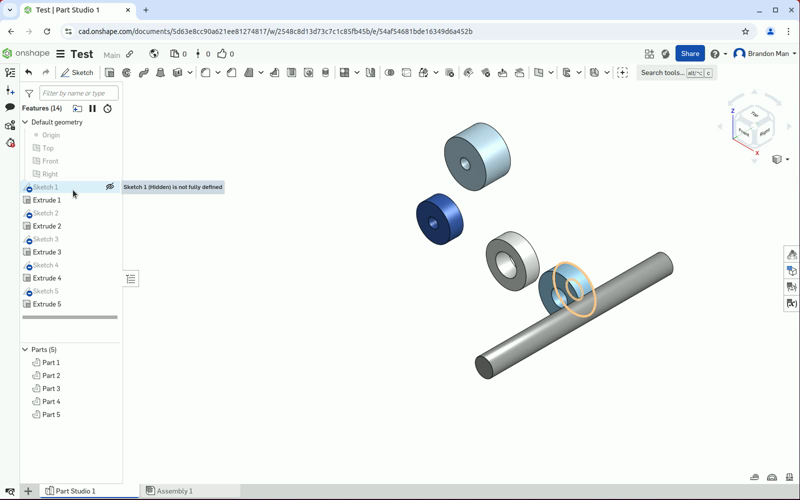
click(73, 189)